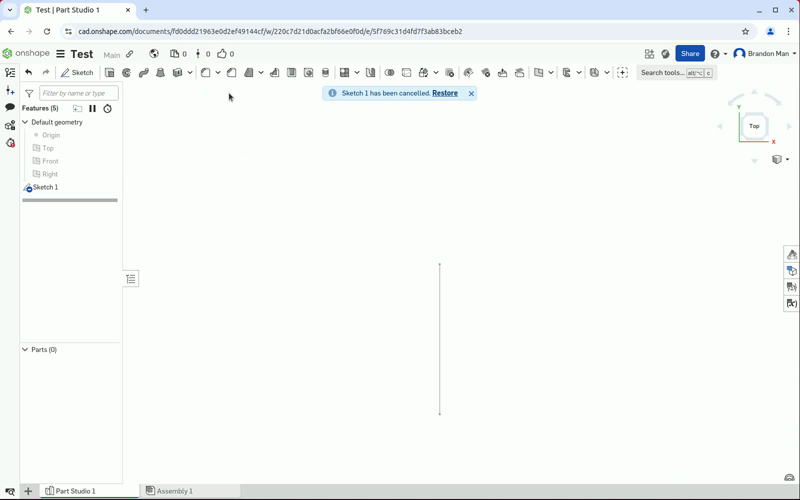
key(shift+h)
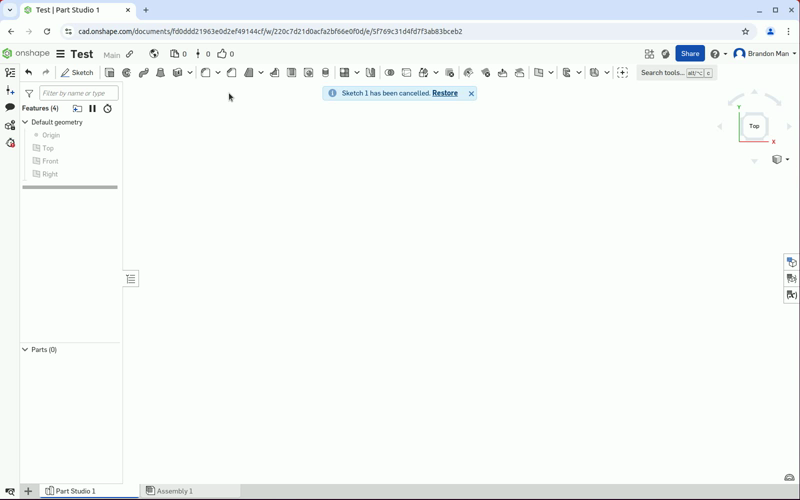
mouse_move(73, 352)
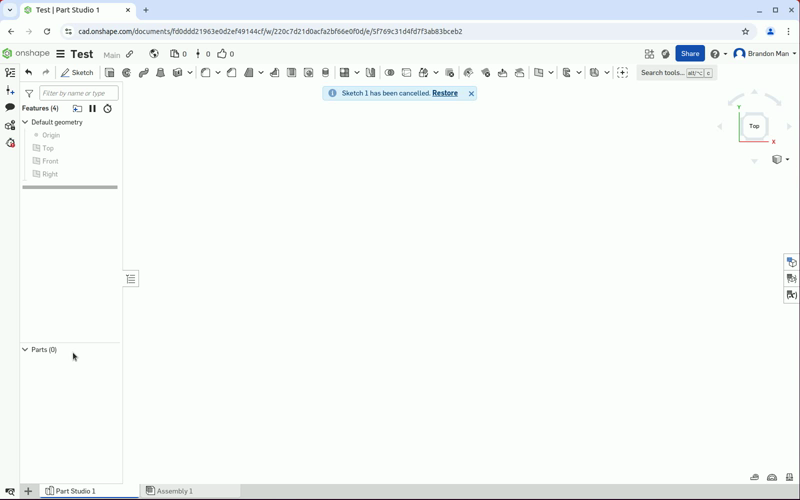
key(y)
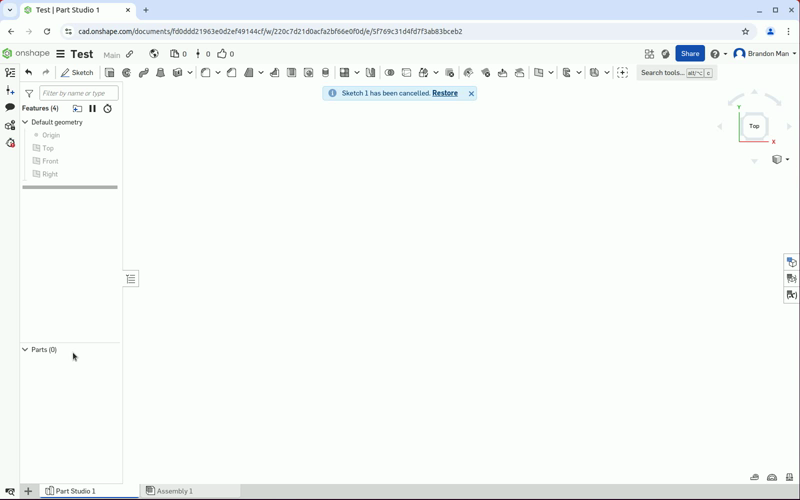
key(shift+p)
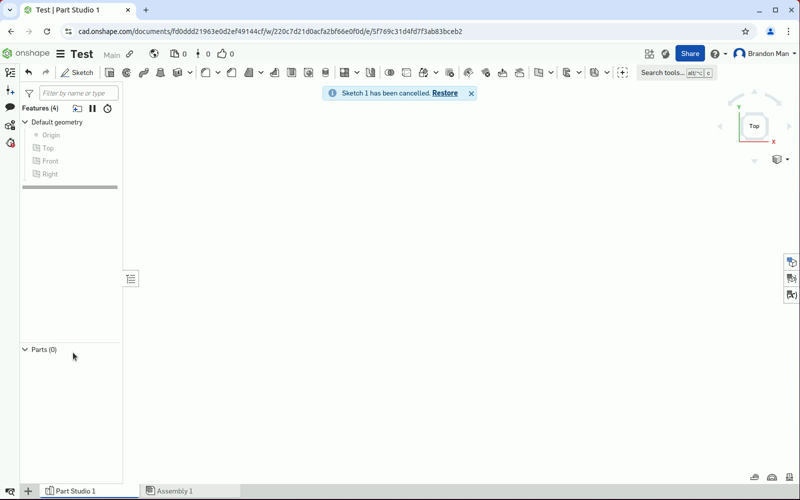
key(space)
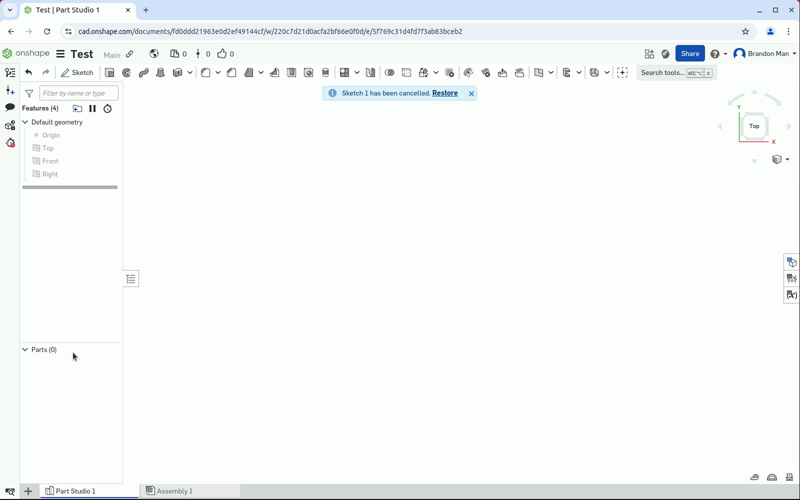
key_down(shift)
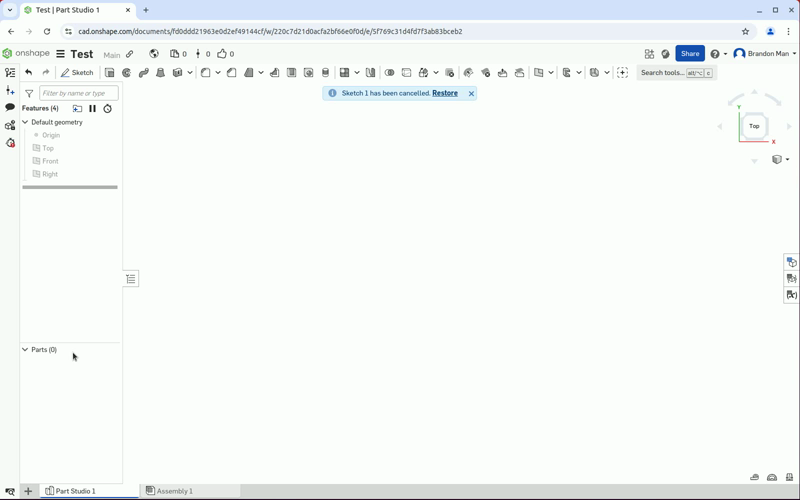
key(up)
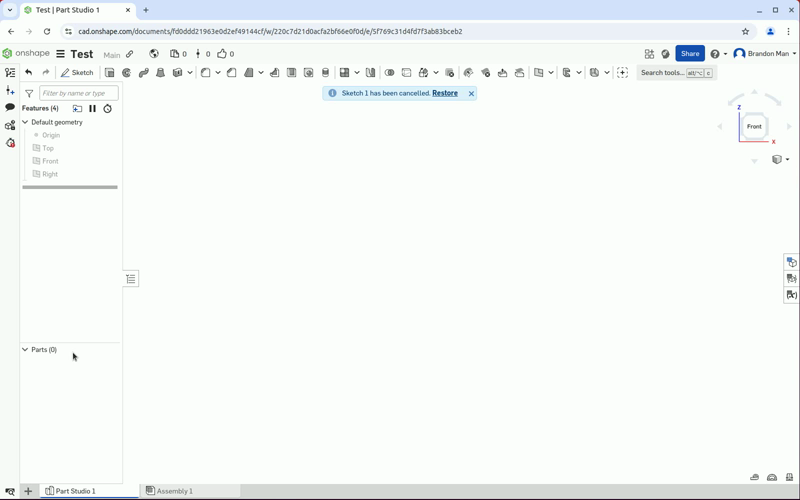
key_up(shift)
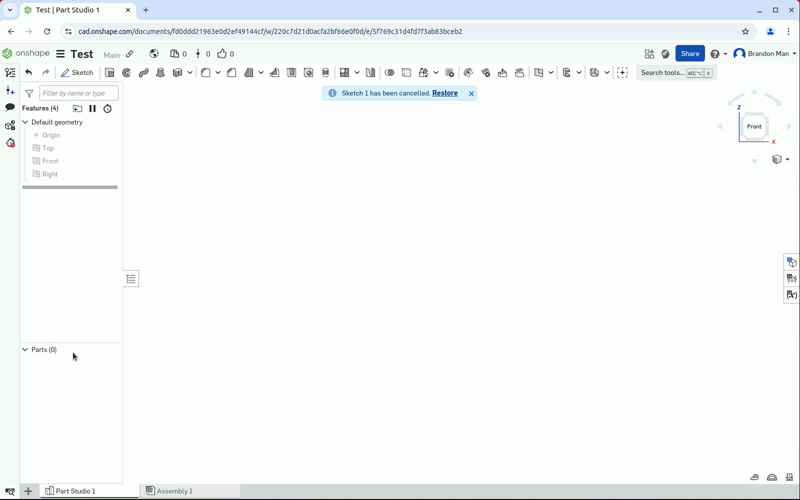
mouse_move(73, 352)
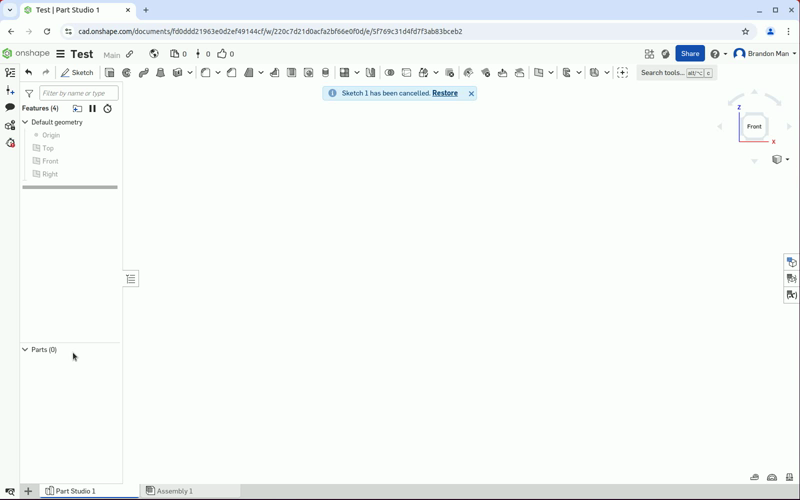
key(shift+y)
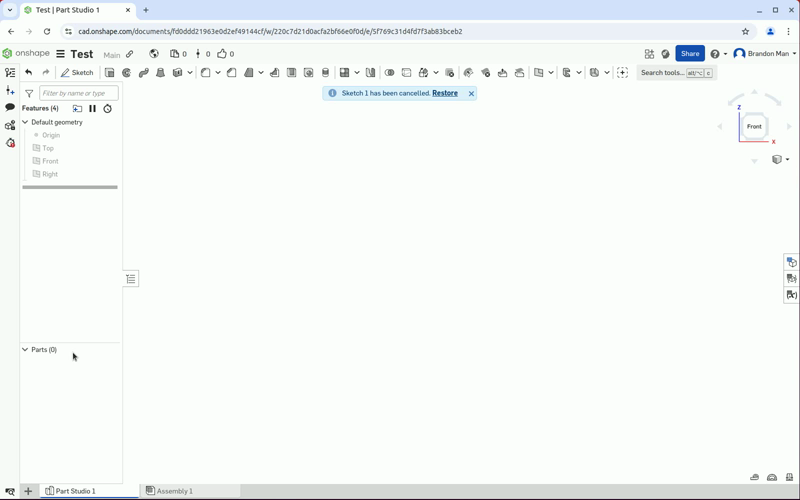
key(shift+s)
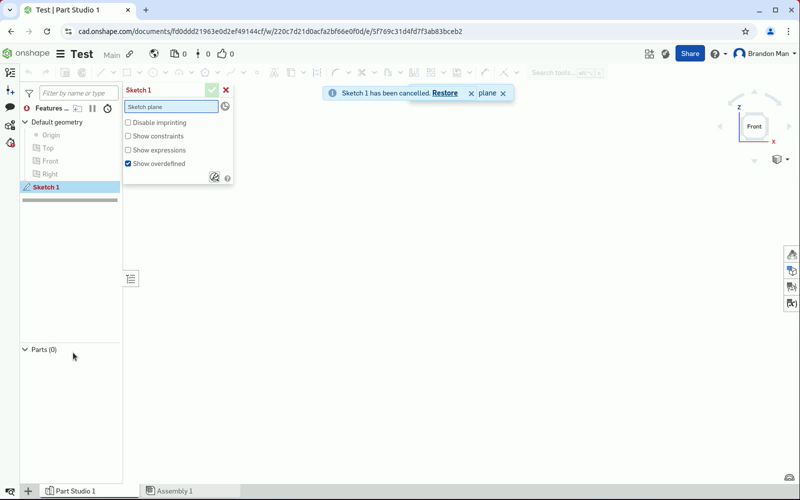
mouse_move(73, 163)
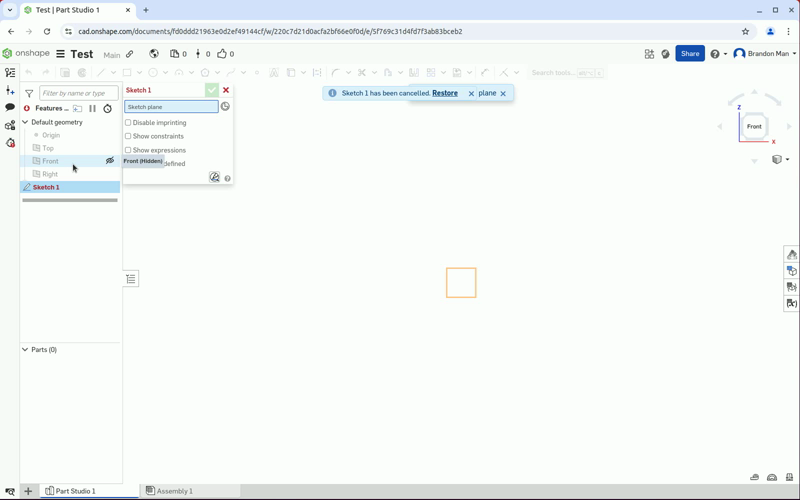
click(73, 163)
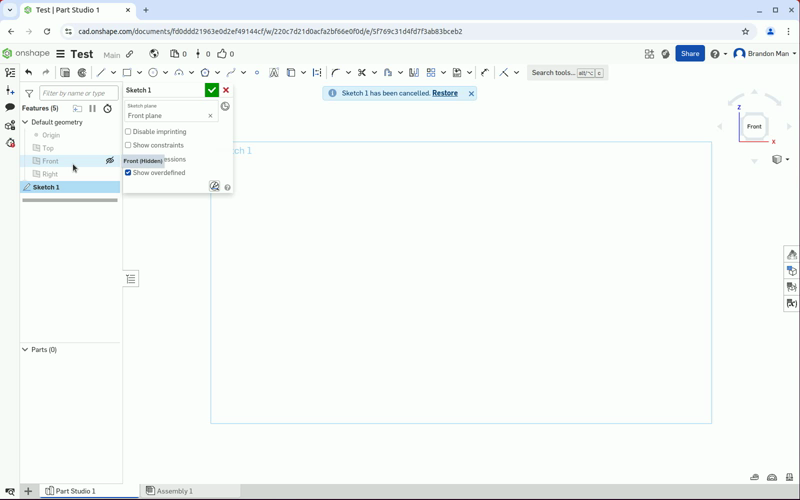
mouse_move(73, 352)
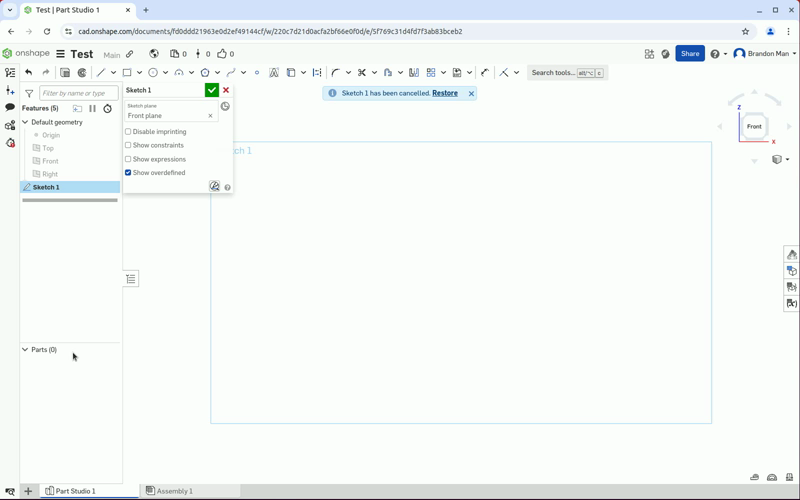
key(y)
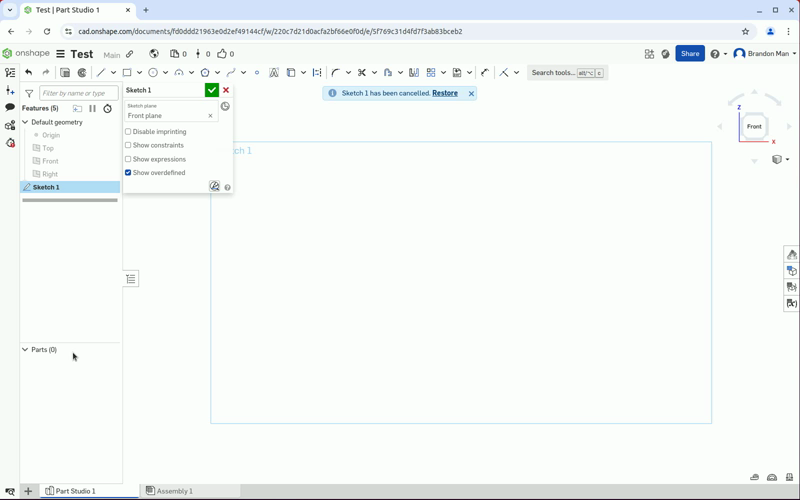
key(l)
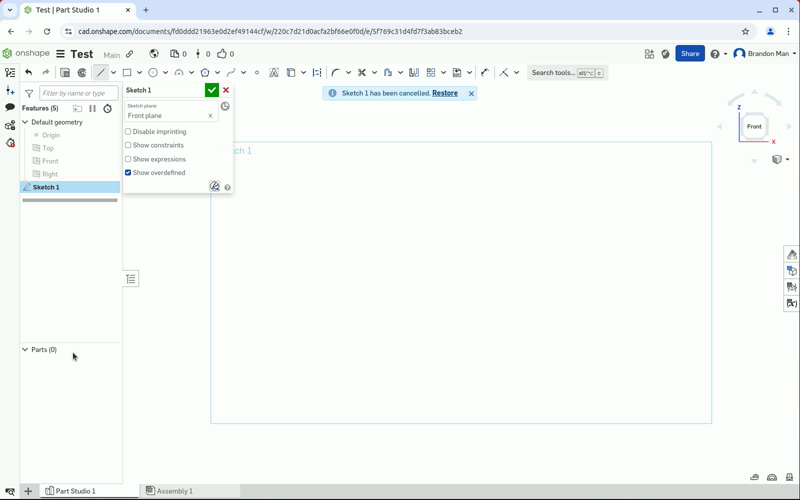
key_down(shift)
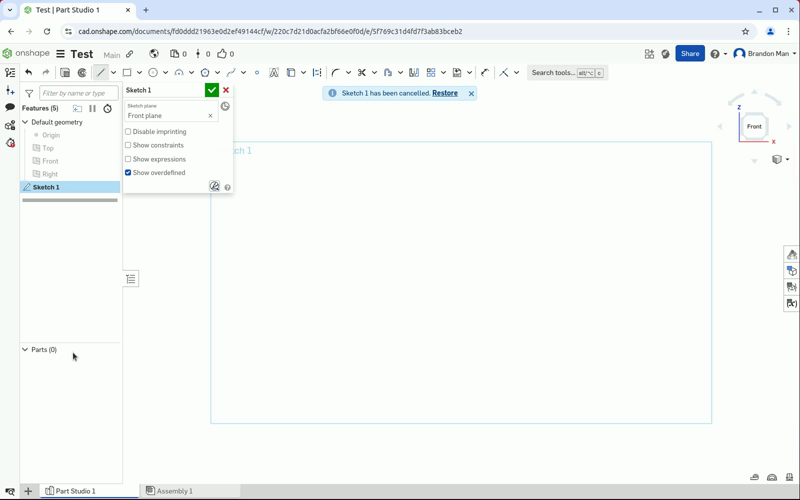
mouse_move(348, 339)
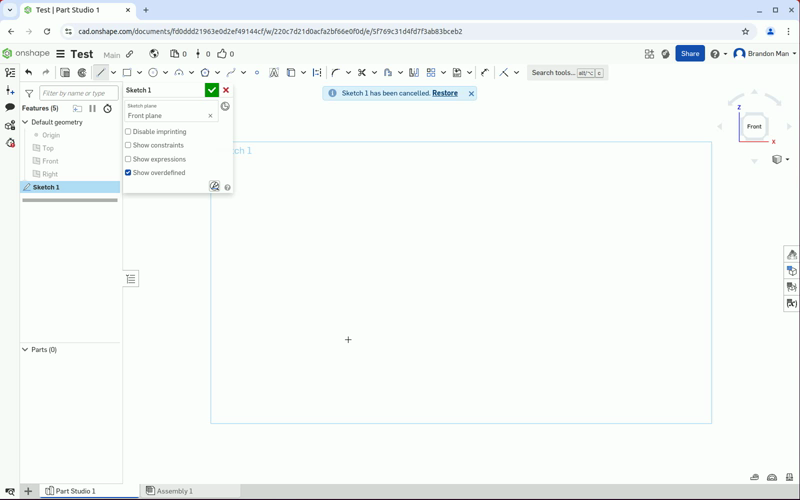
click(348, 339)
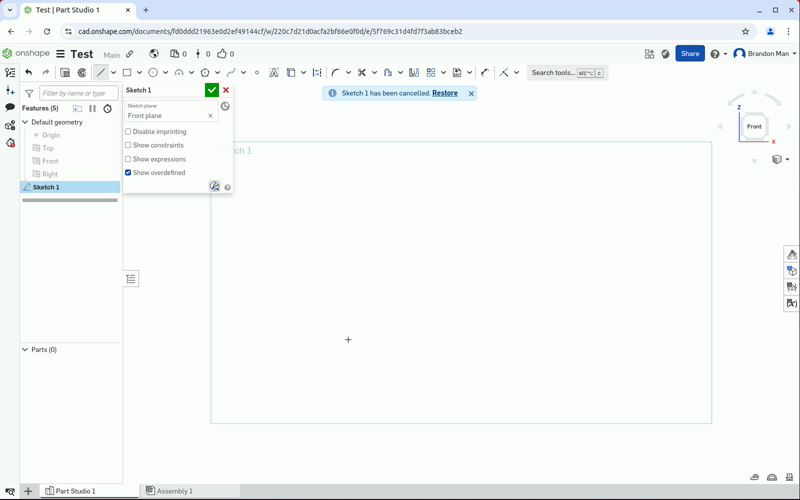
key_up(shift)
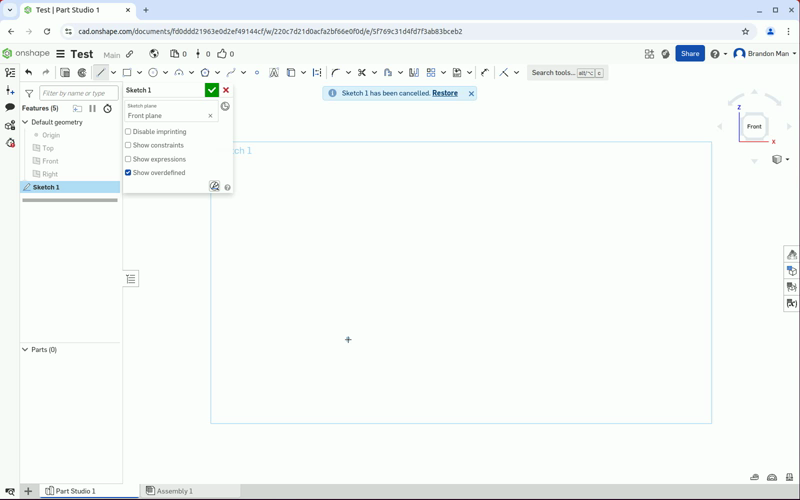
key_down(shift)
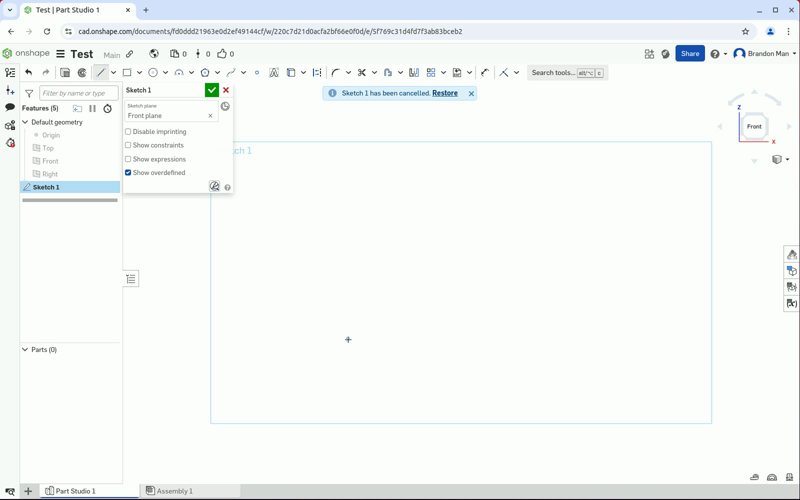
mouse_move(572, 339)
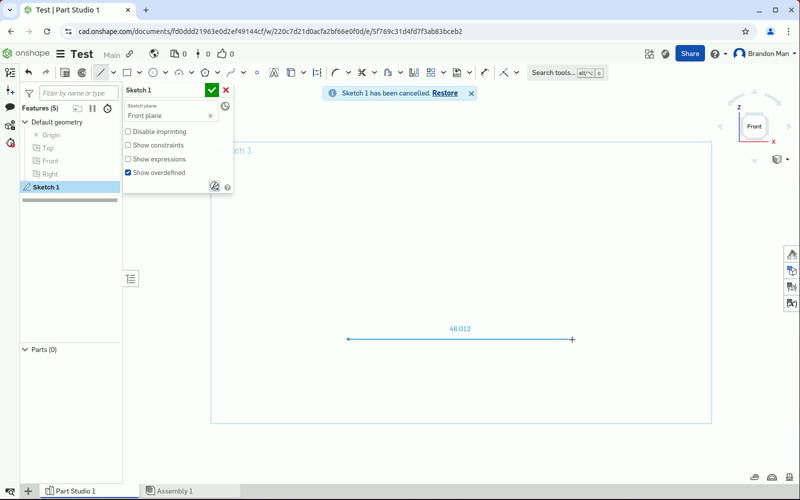
click(572, 339)
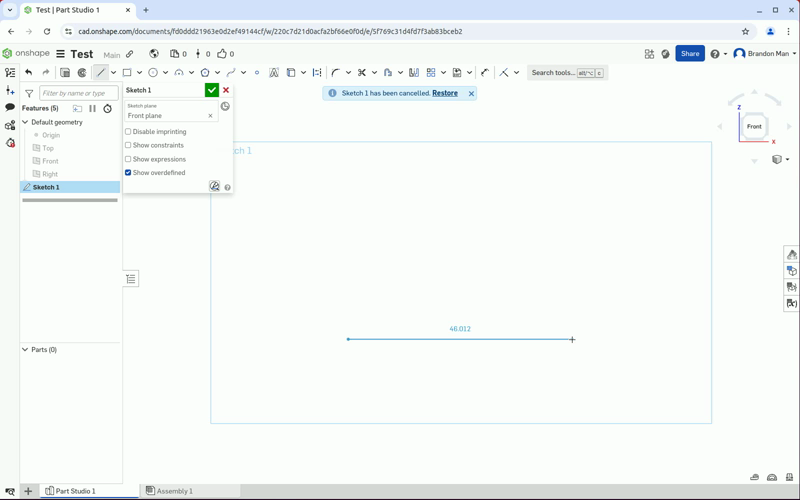
key_up(shift)
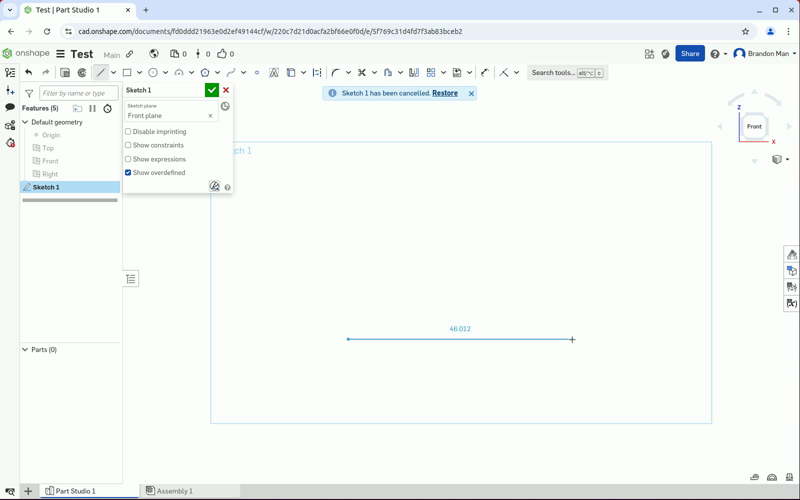
key_down(shift)
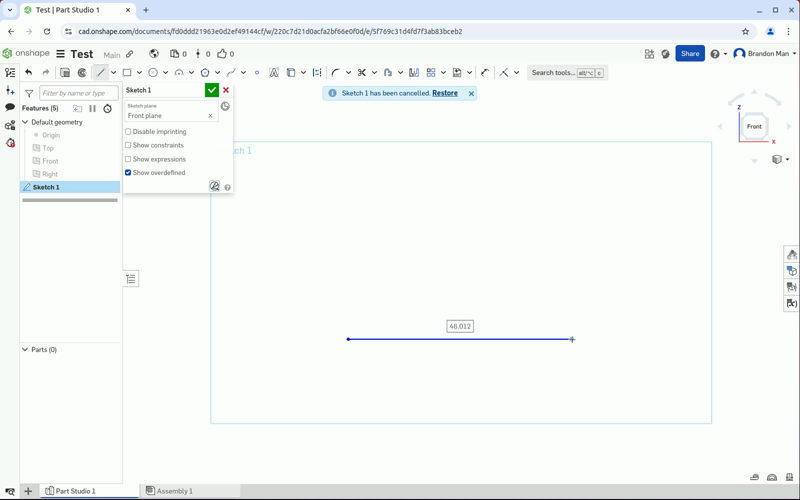
mouse_move(572, 226)
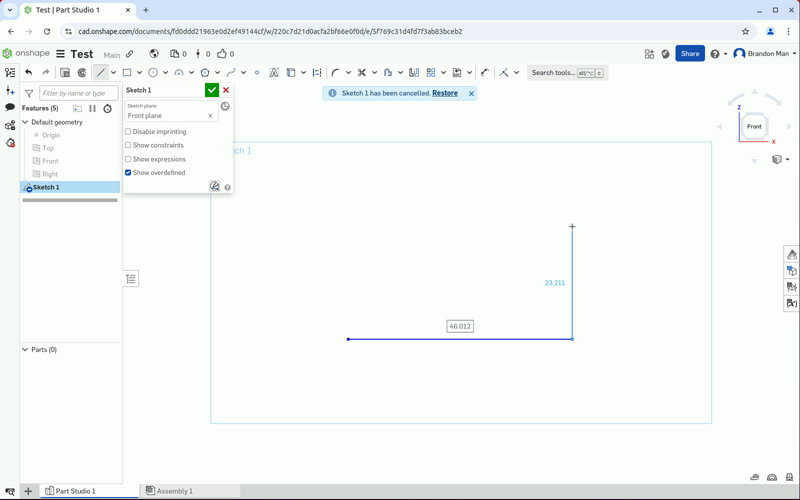
click(572, 226)
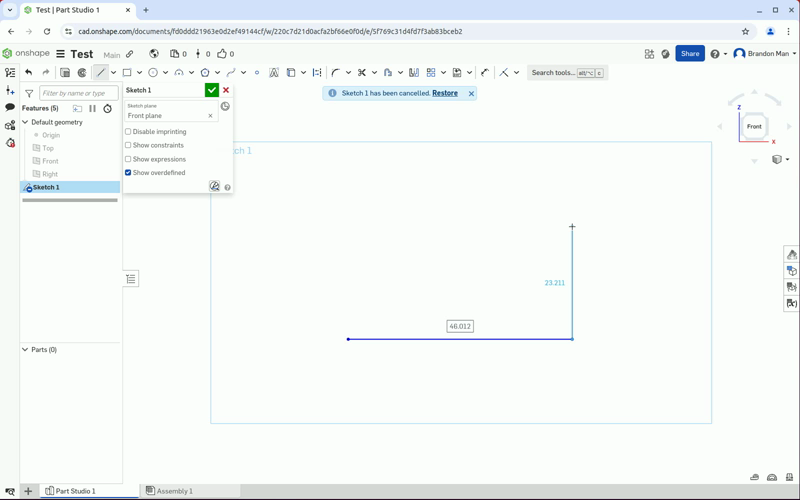
key_up(shift)
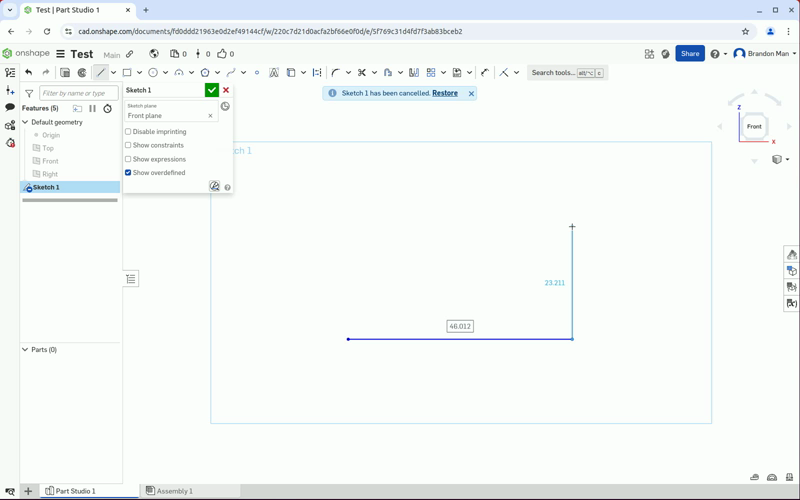
key_down(shift)
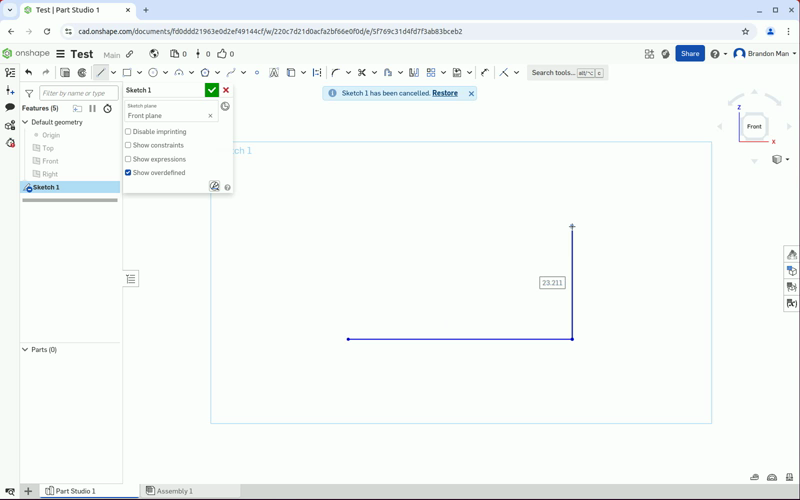
mouse_move(348, 226)
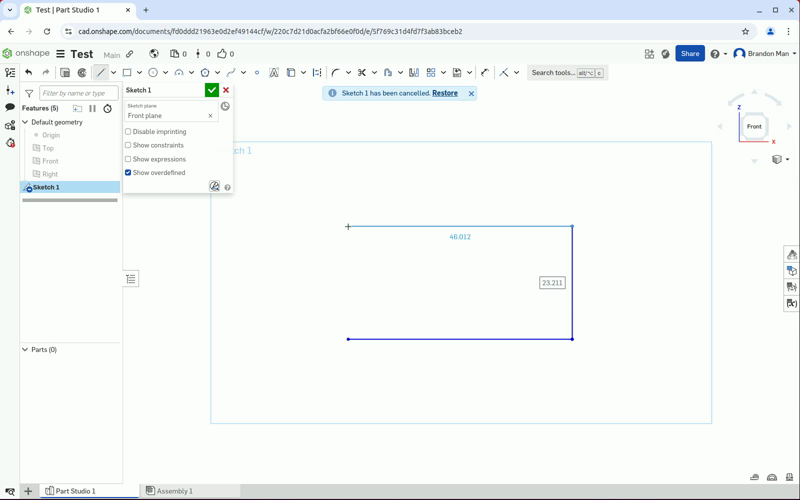
click(348, 226)
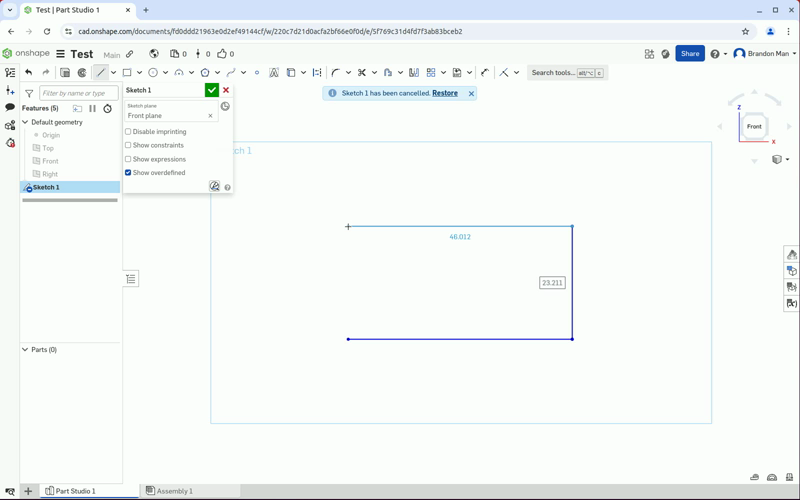
key_up(shift)
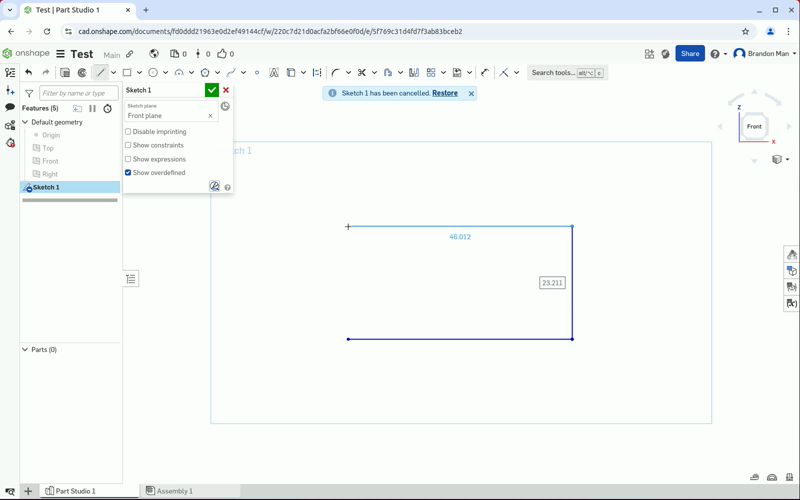
key_down(shift)
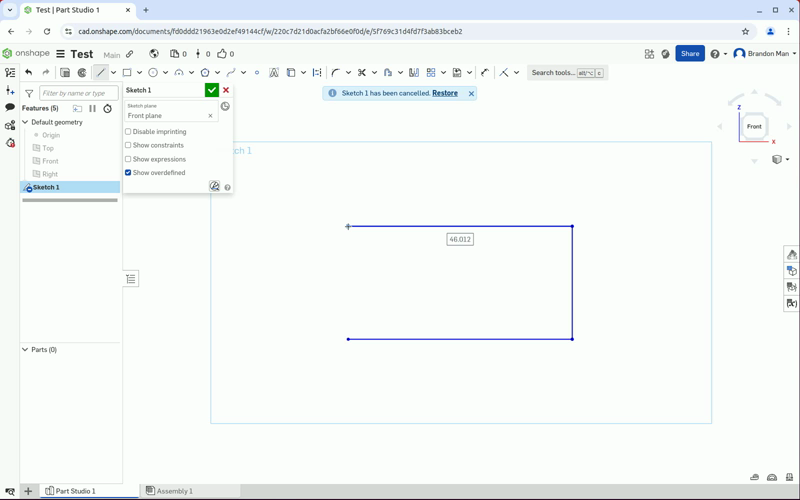
mouse_move(348, 339)
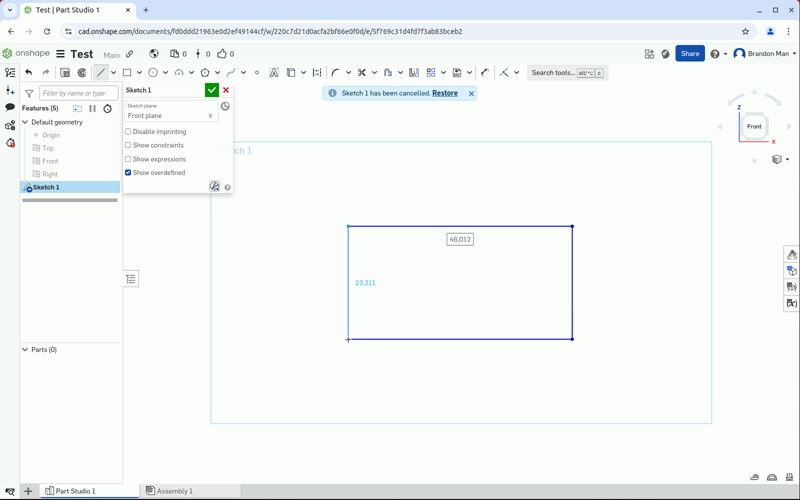
key_up(shift)
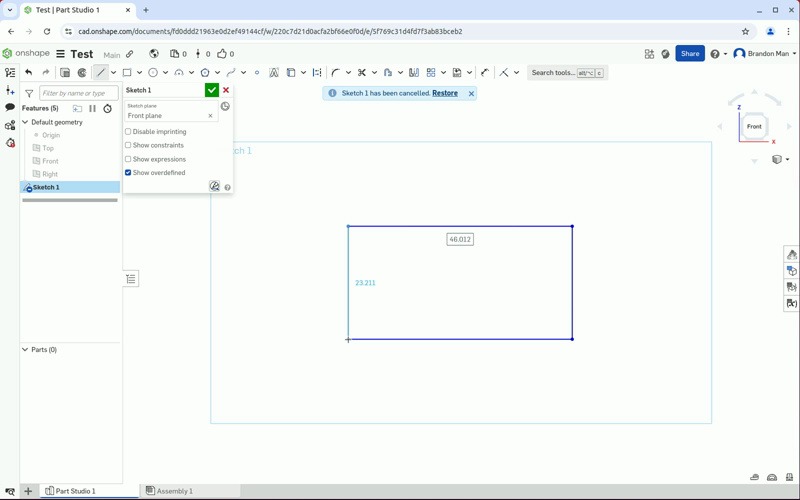
click(348, 339)
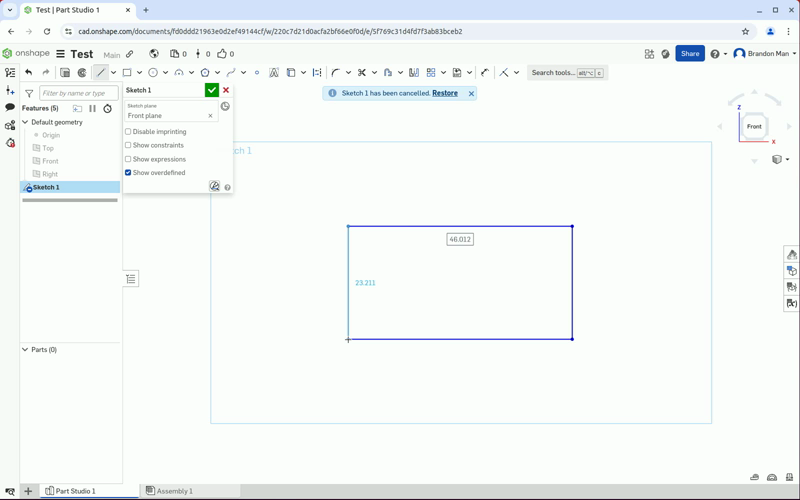
key(esc)
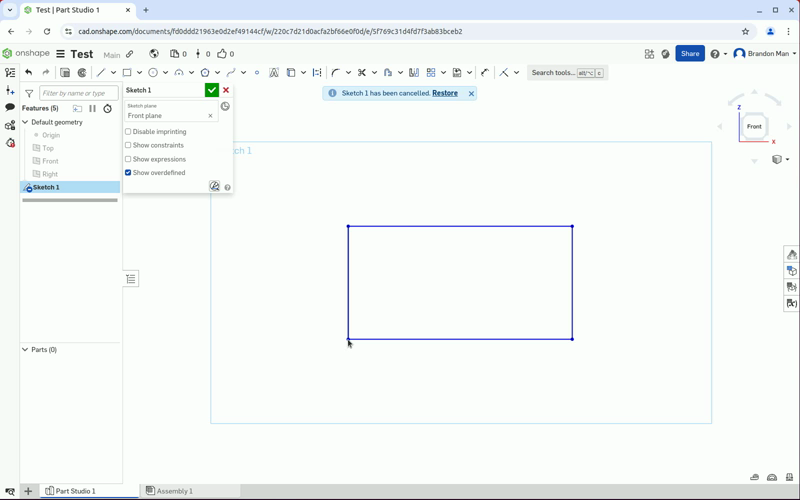
mouse_move(367, 303)
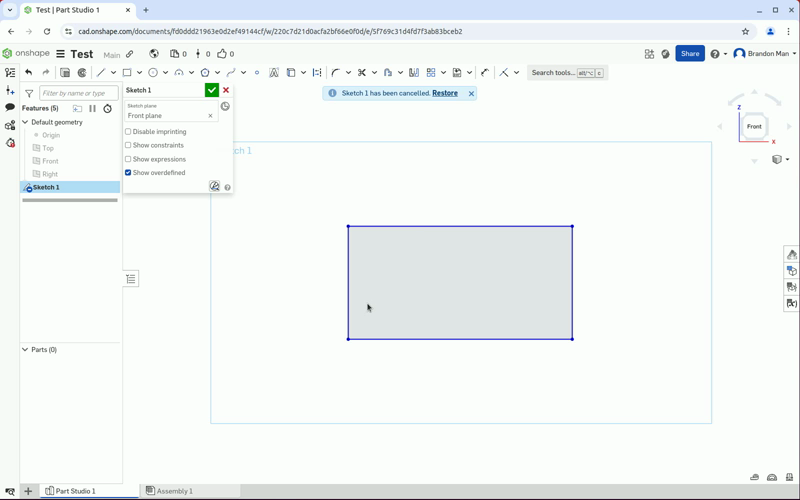
click(367, 303)
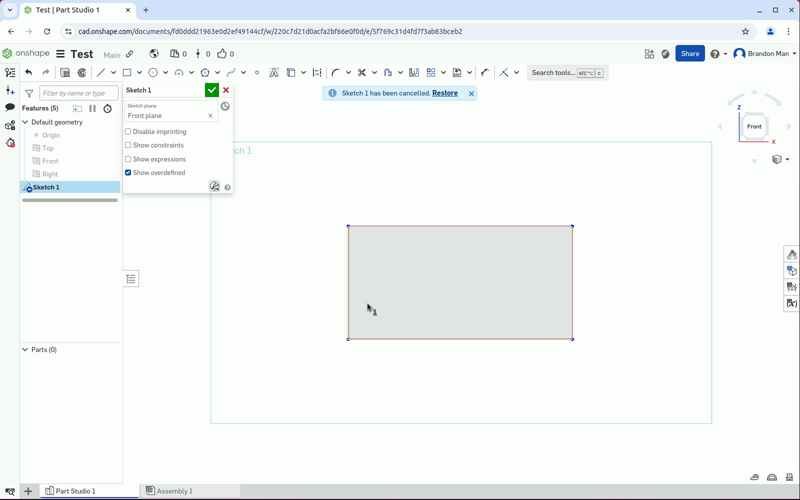
mouse_move(73, 352)
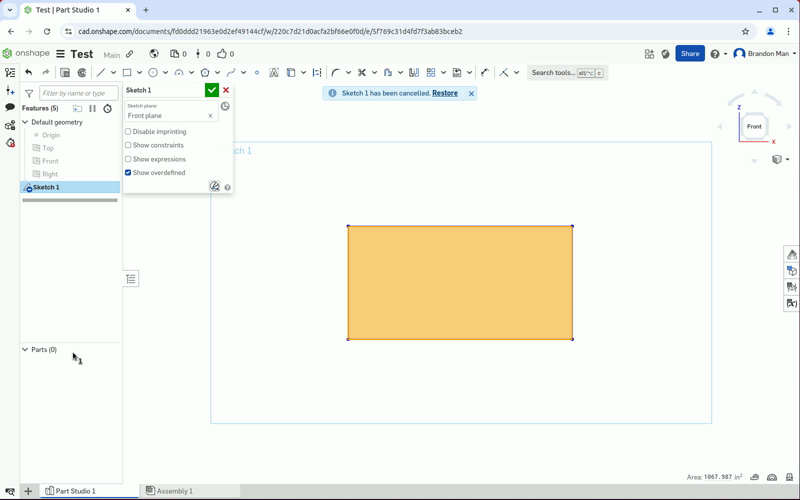
key(shift+y)
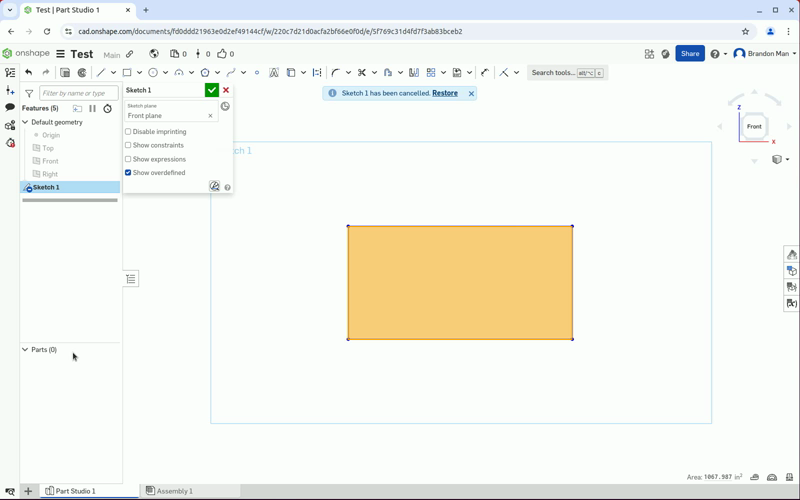
key(shift+e)
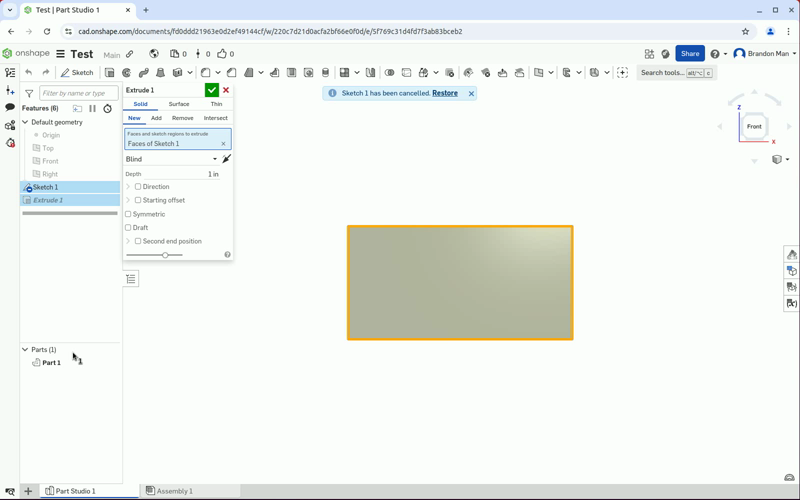
mouse_move(143, 106)
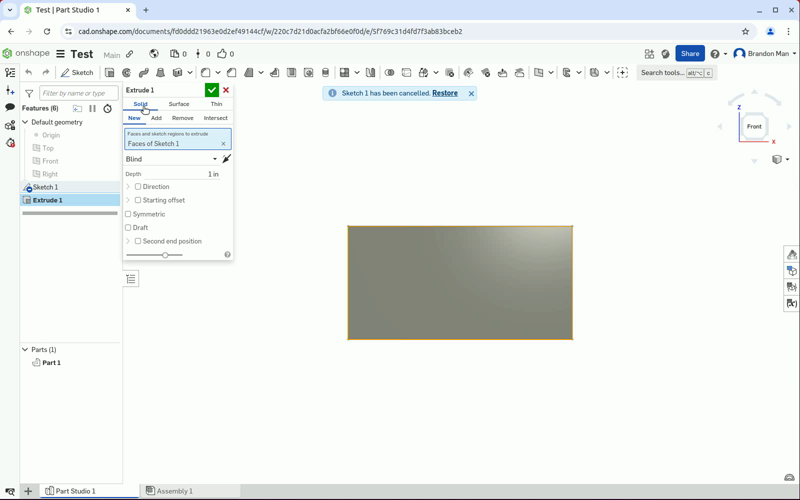
click(143, 106)
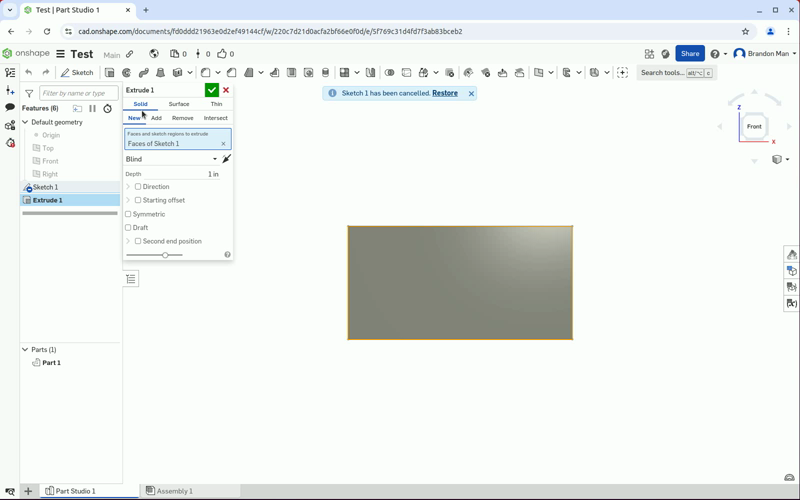
mouse_move(137, 120)
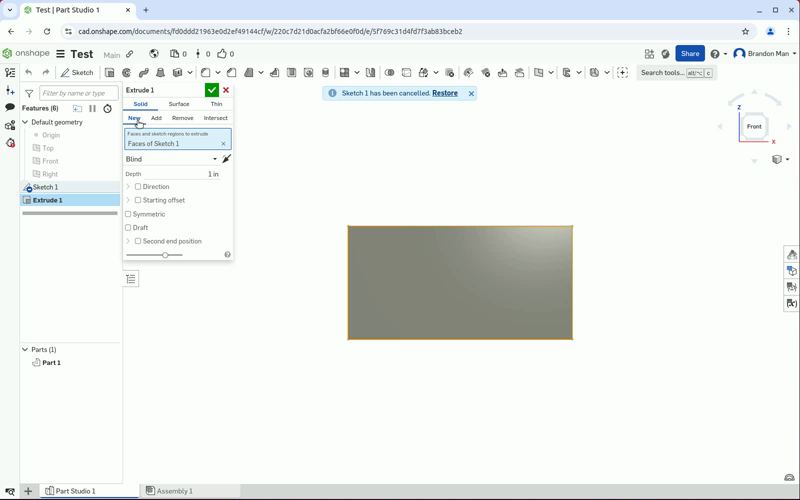
click(137, 120)
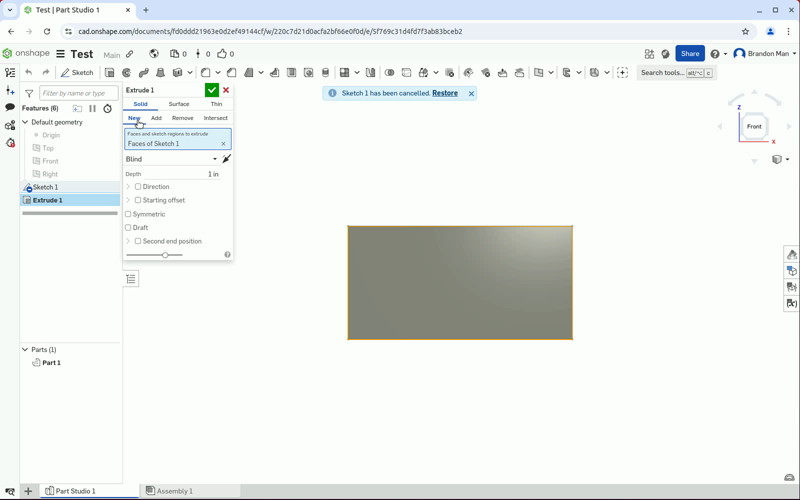
key(tab, 4)
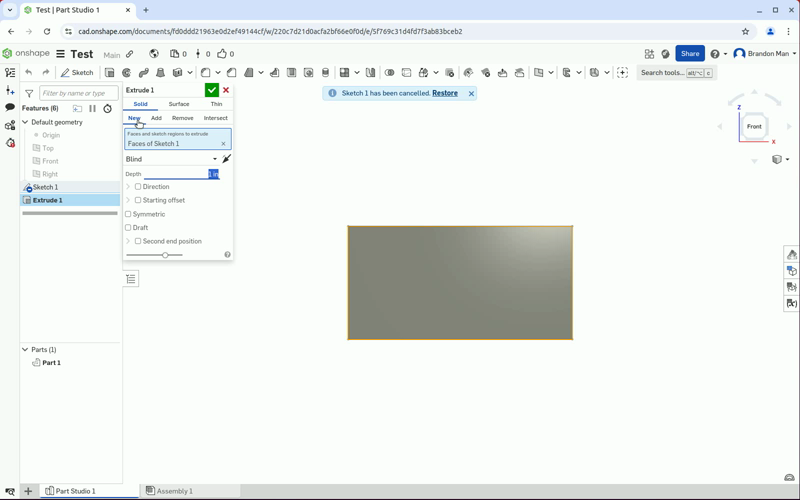
text(-1.444)
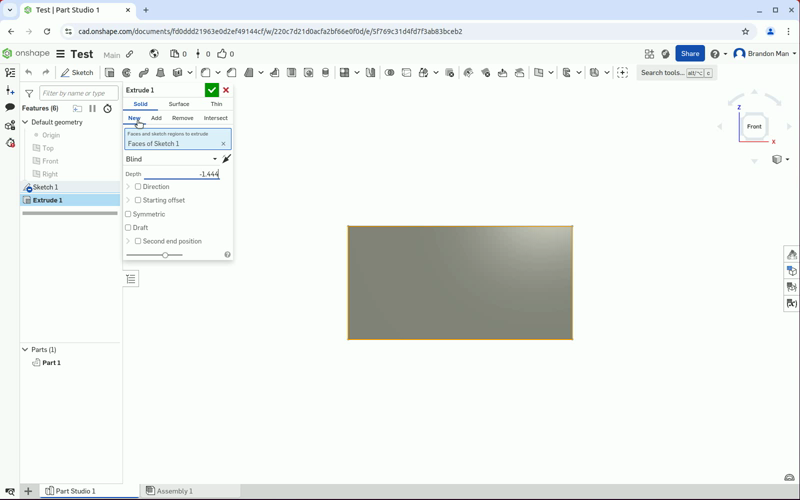
key(enter)
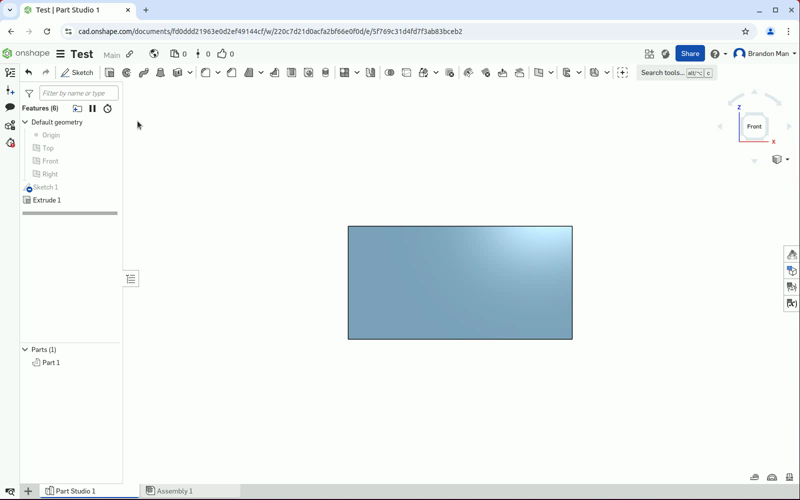
key(shift+h)
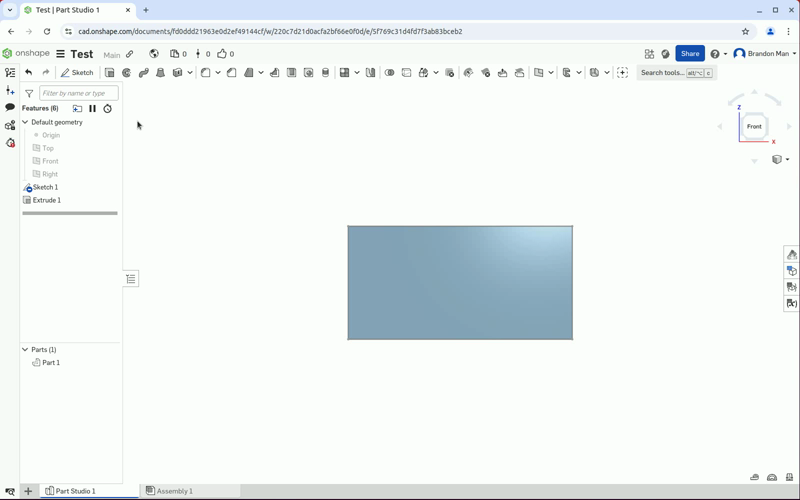
key(shift+h)
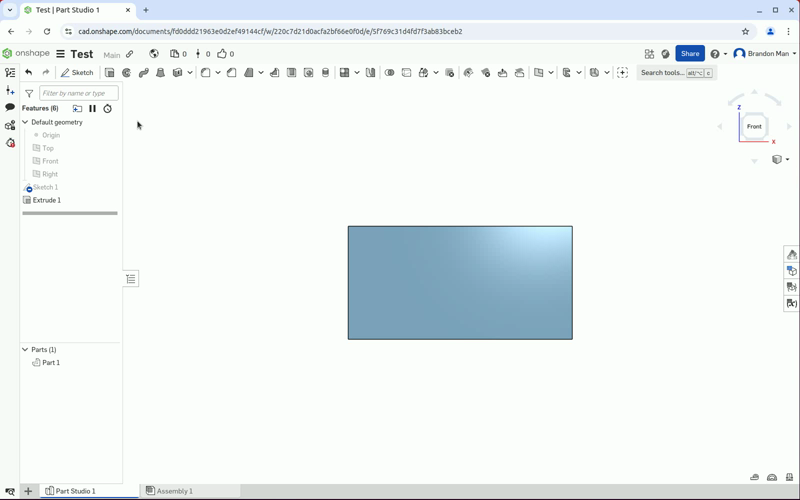
mouse_move(73, 189)
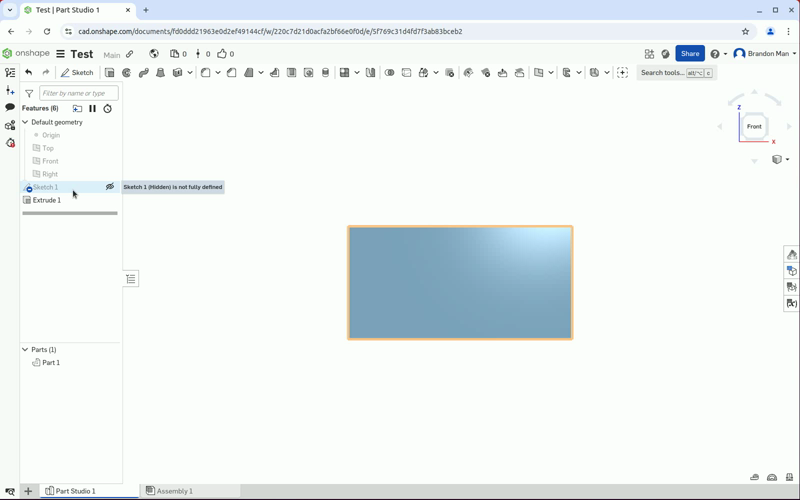
click(73, 189)
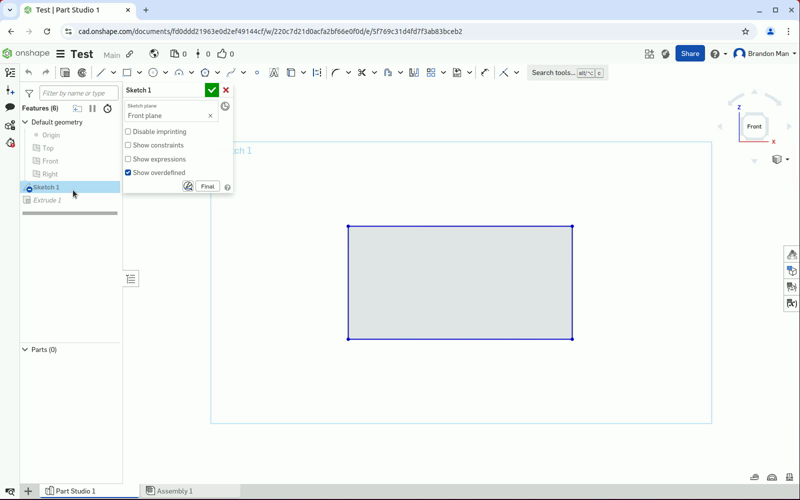
mouse_move(229, 92)
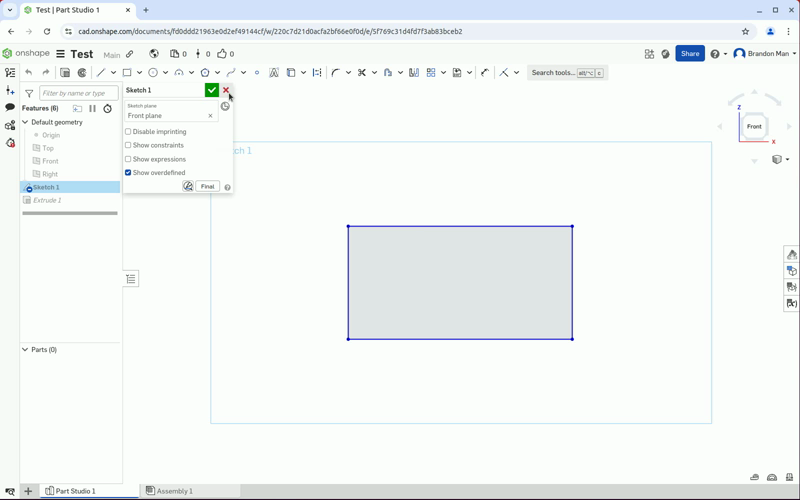
click(229, 92)
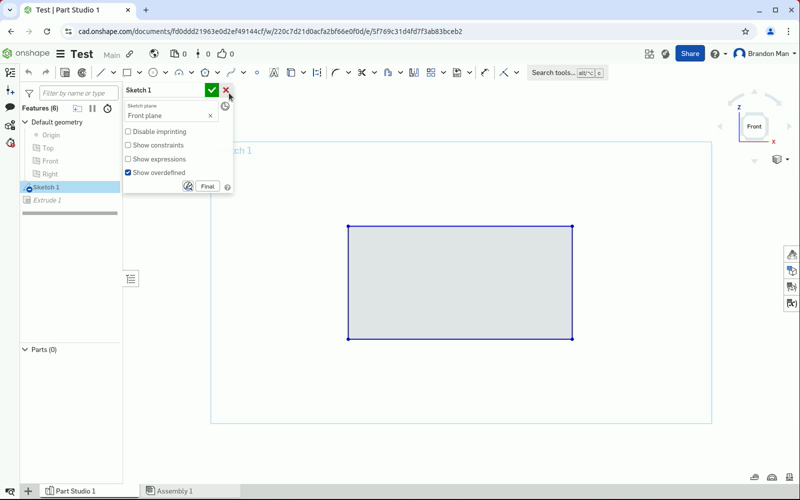
key(shift+s)
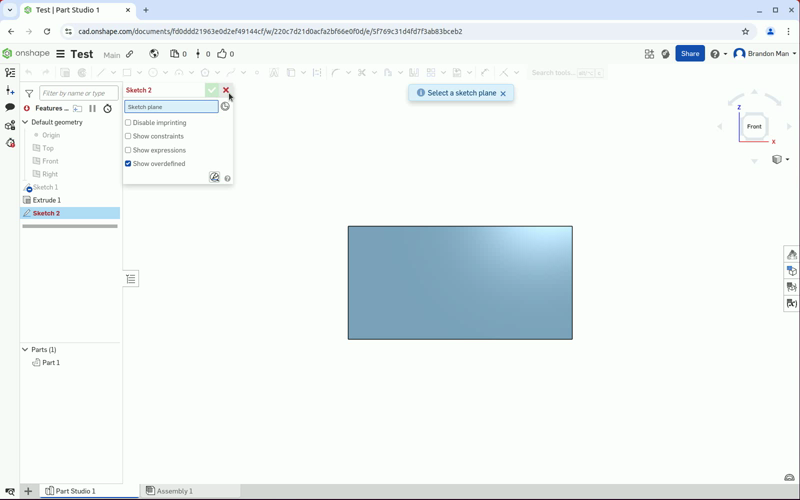
mouse_move(73, 163)
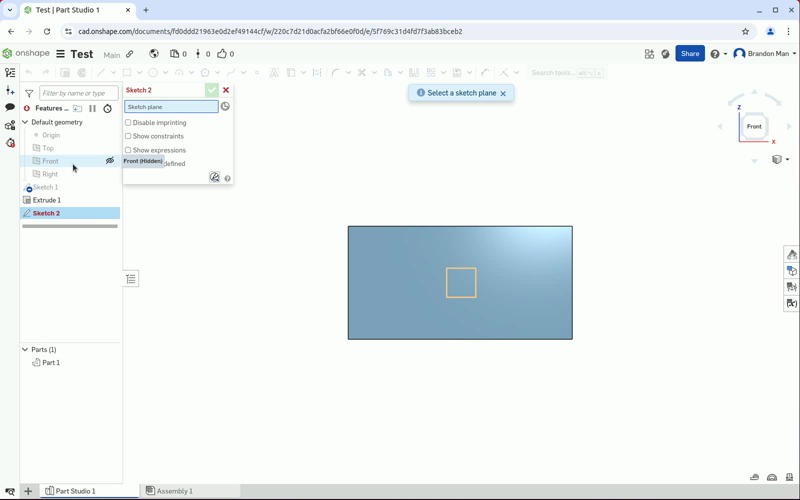
click(73, 163)
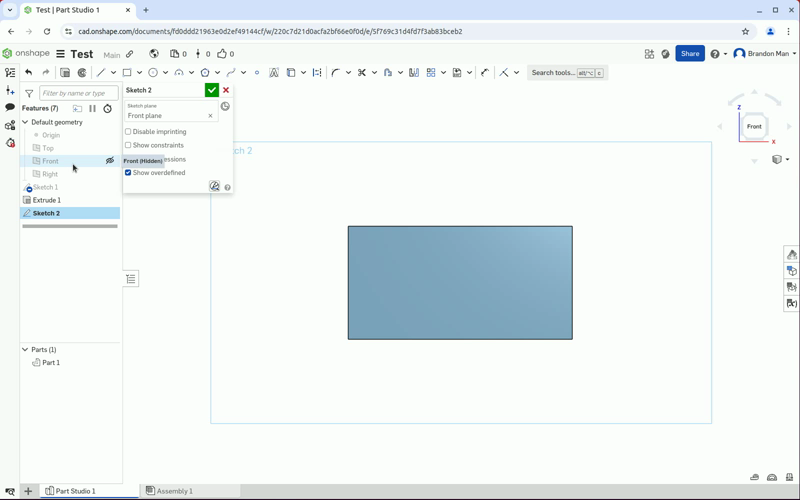
mouse_move(73, 352)
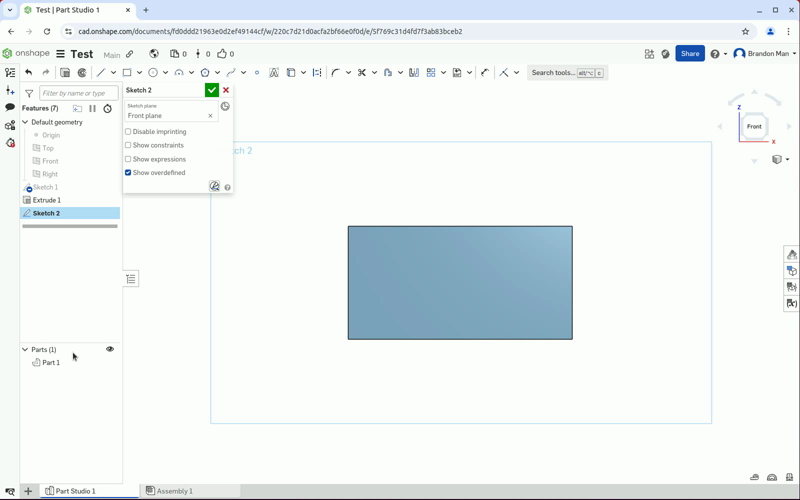
key(y)
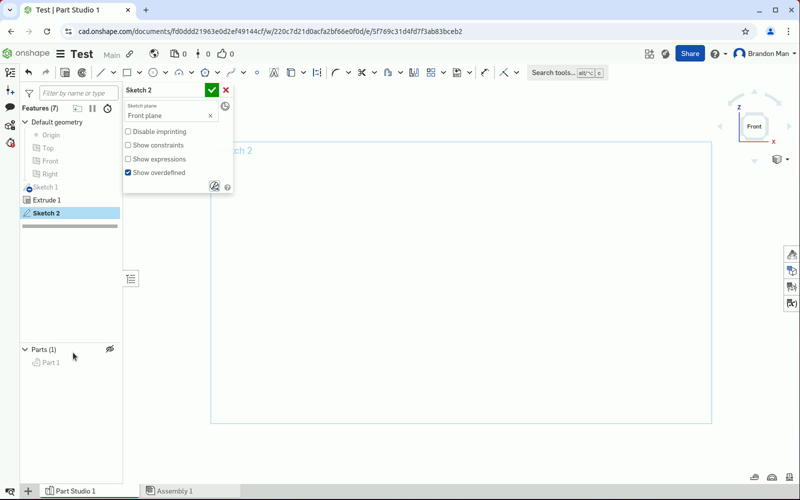
key(c)
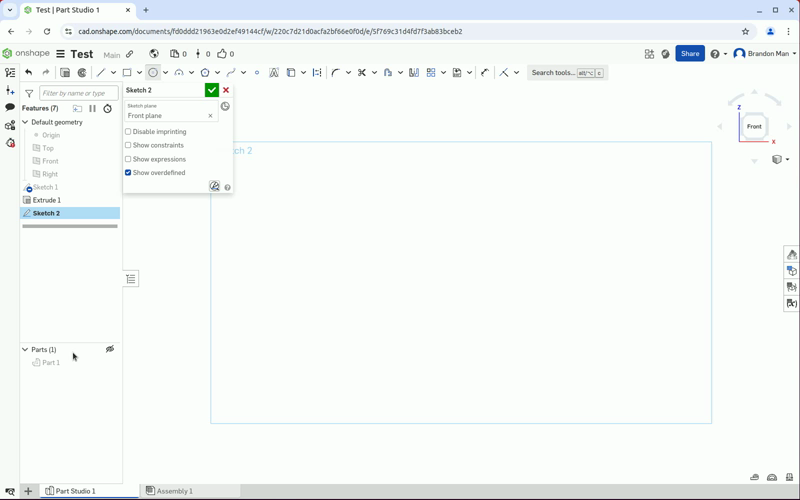
key_down(shift)
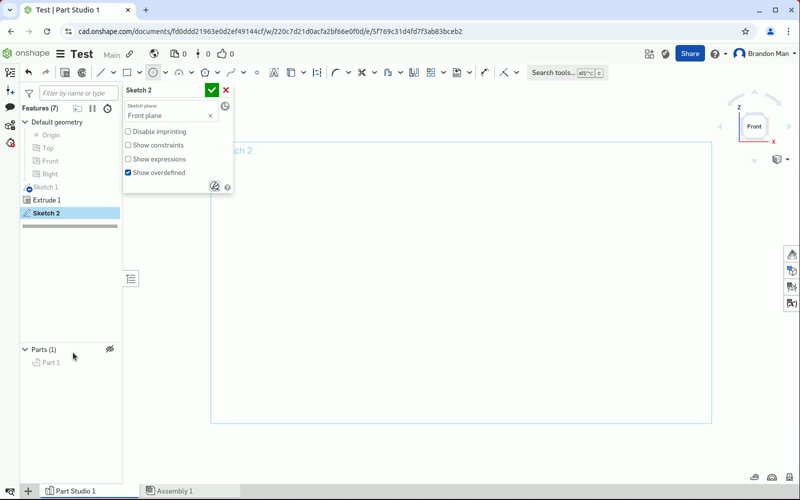
mouse_move(404, 282)
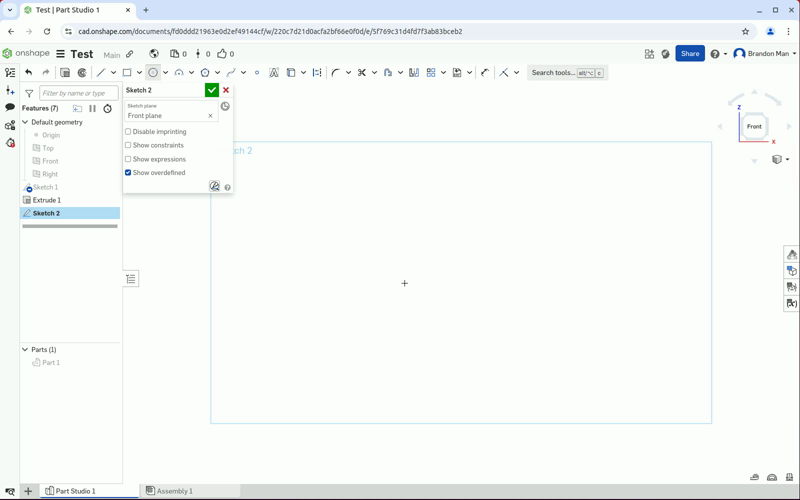
click(404, 282)
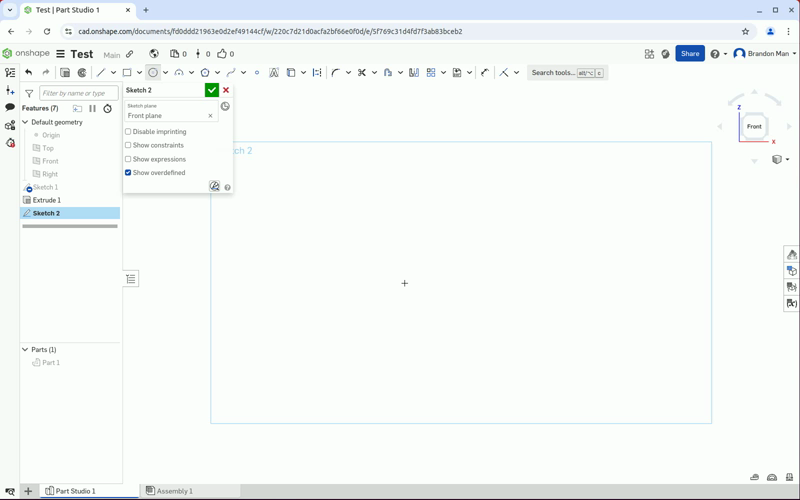
key_up(shift)
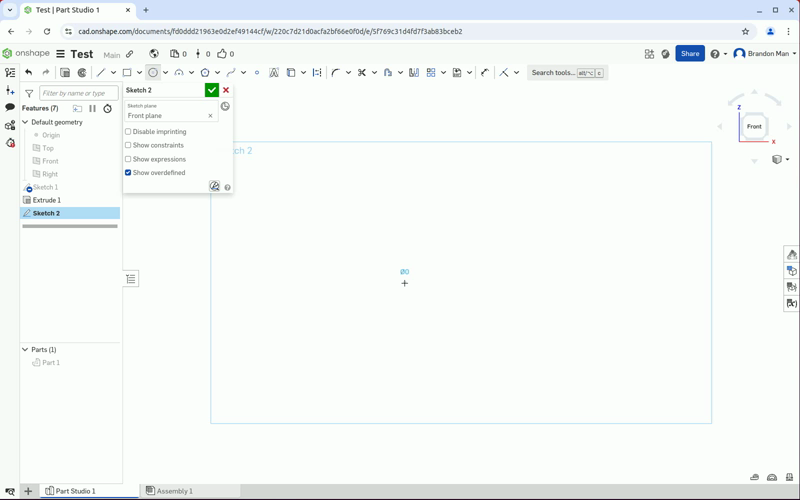
mouse_move(453, 282)
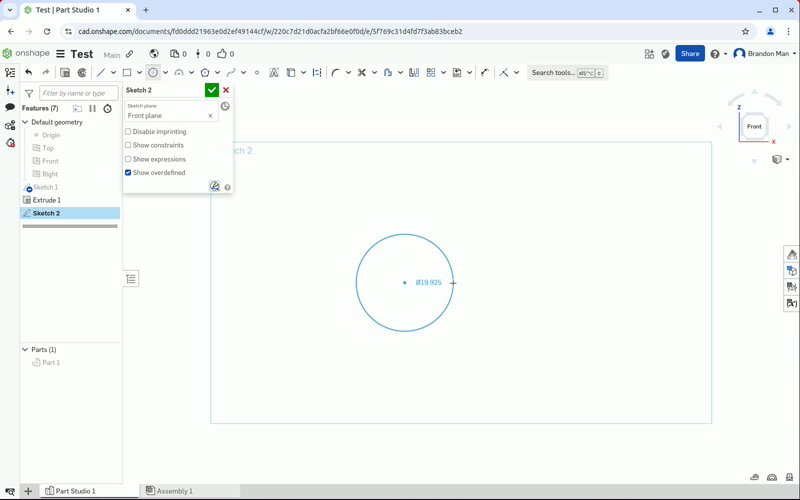
click(453, 282)
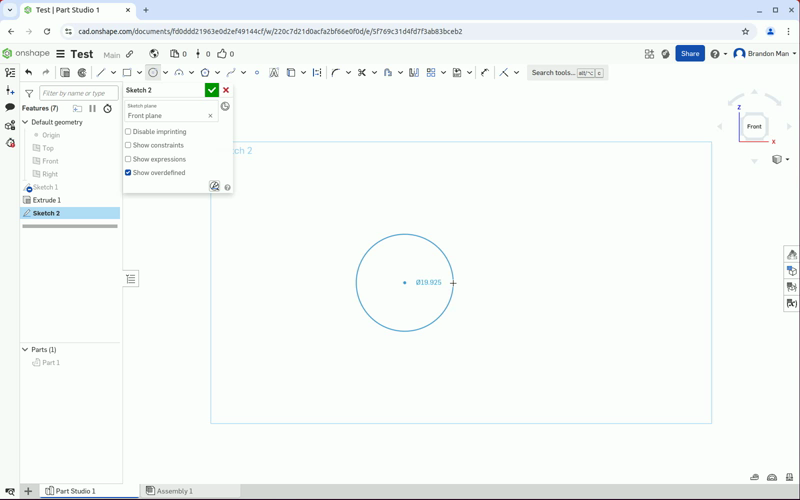
key(esc)
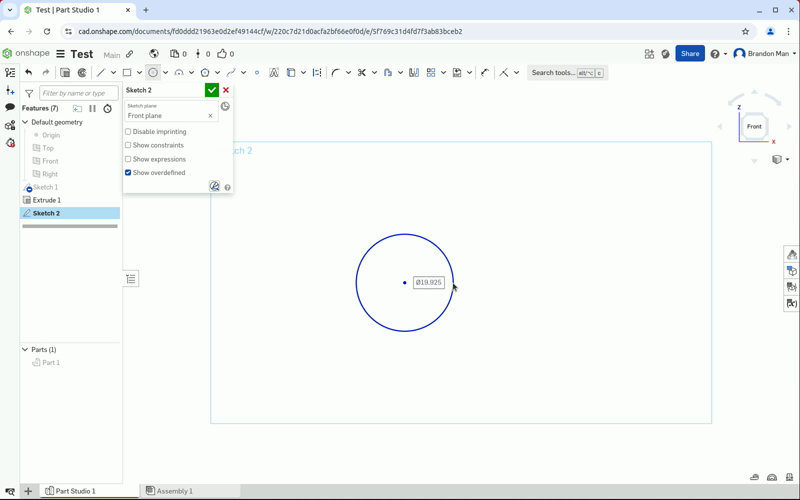
mouse_move(440, 296)
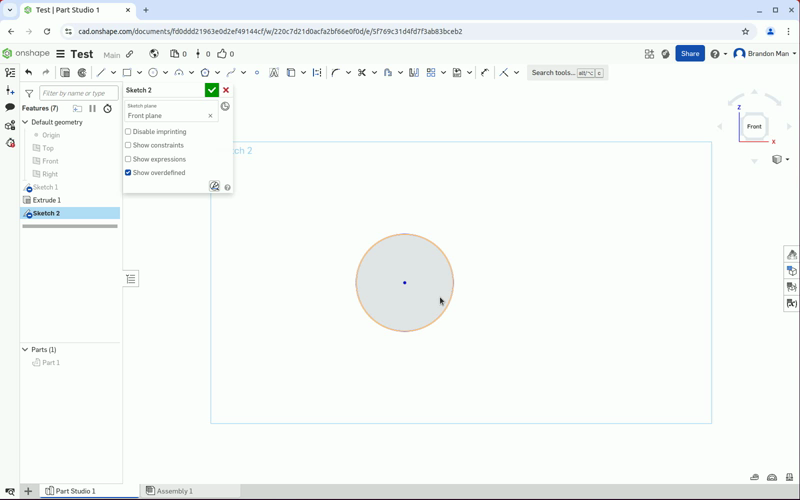
click(440, 296)
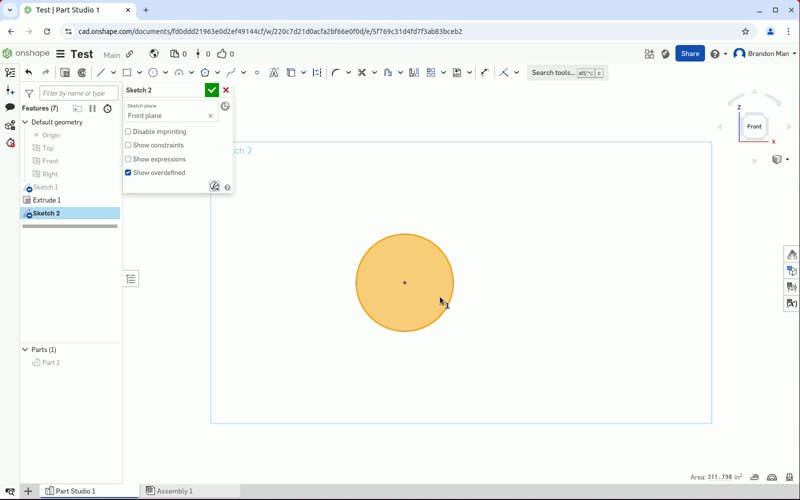
mouse_move(73, 352)
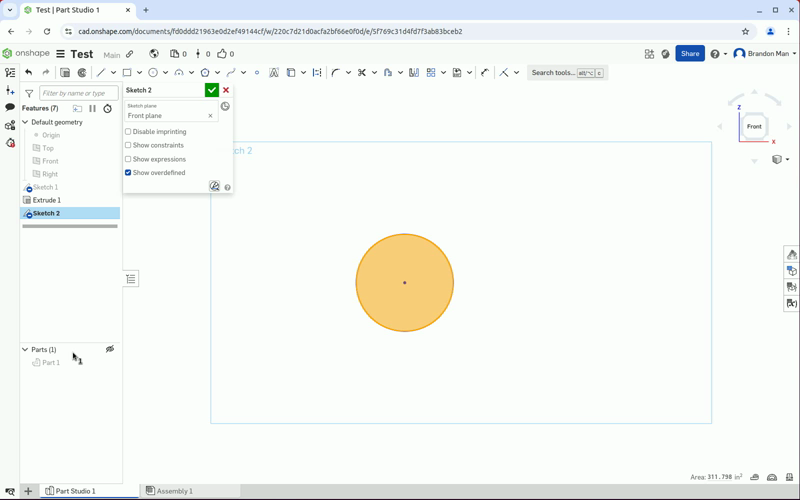
key(shift+y)
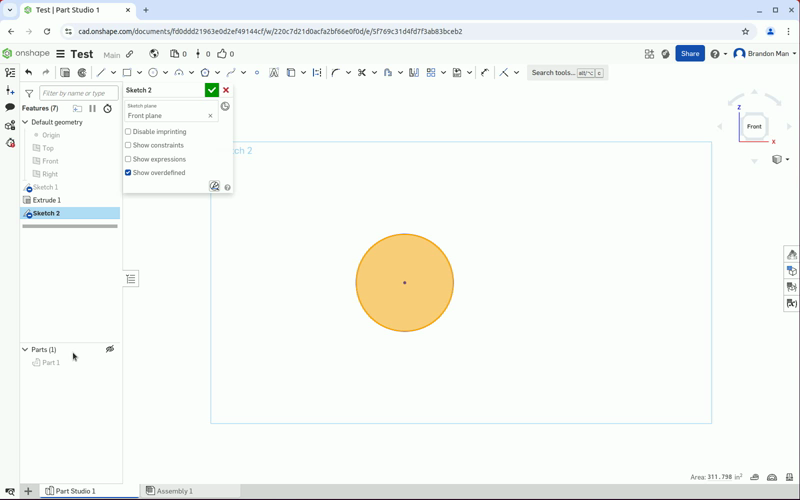
key(shift+e)
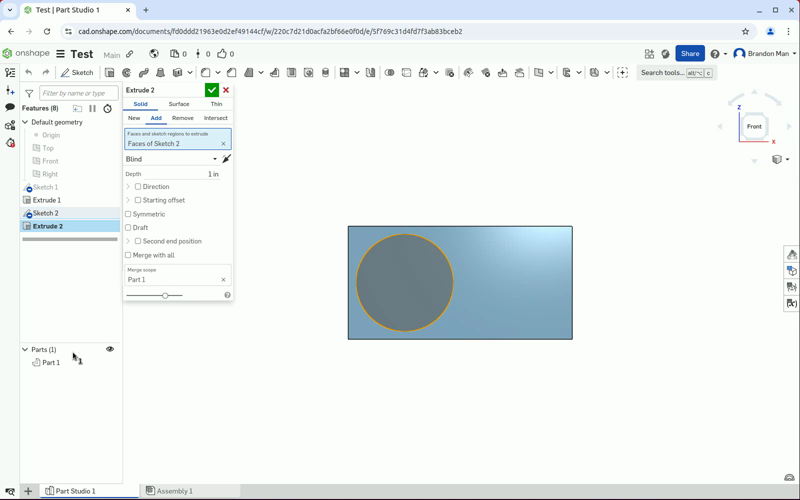
mouse_move(143, 106)
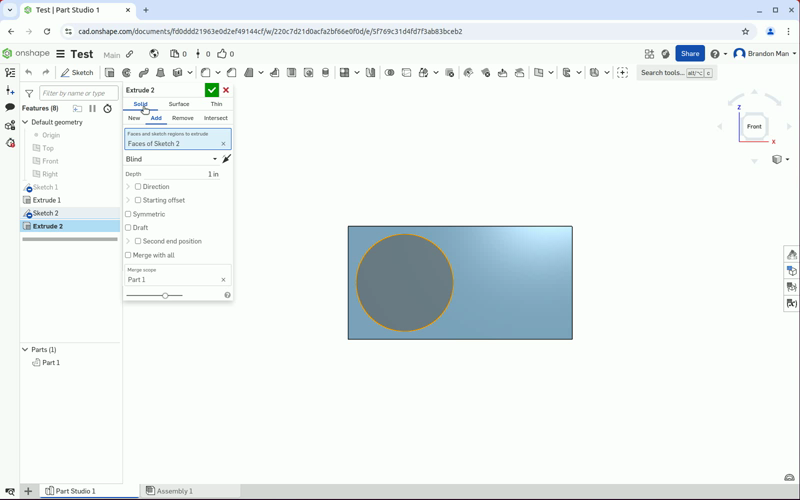
click(143, 106)
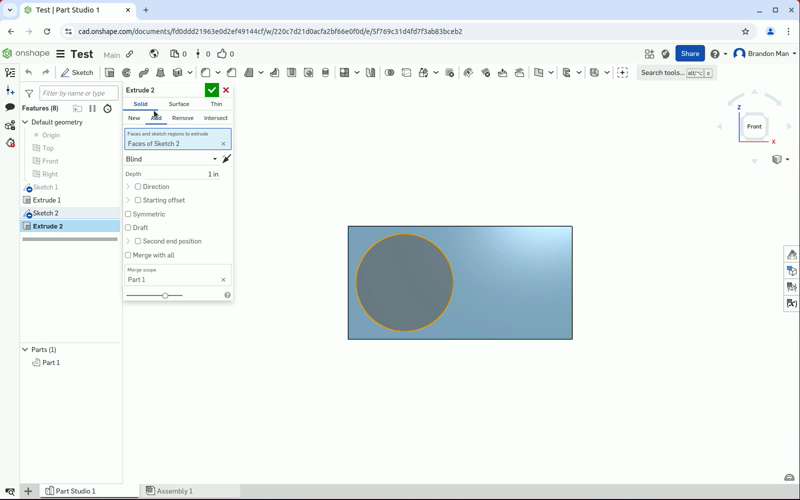
mouse_move(186, 120)
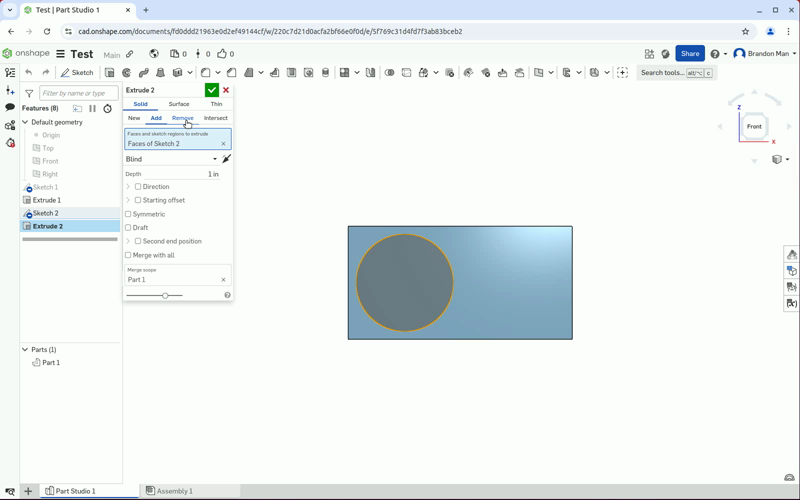
click(186, 120)
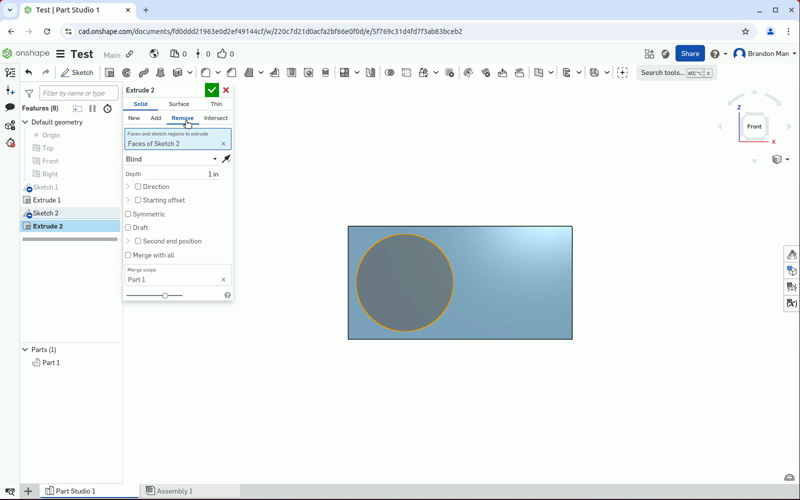
key(tab, 4)
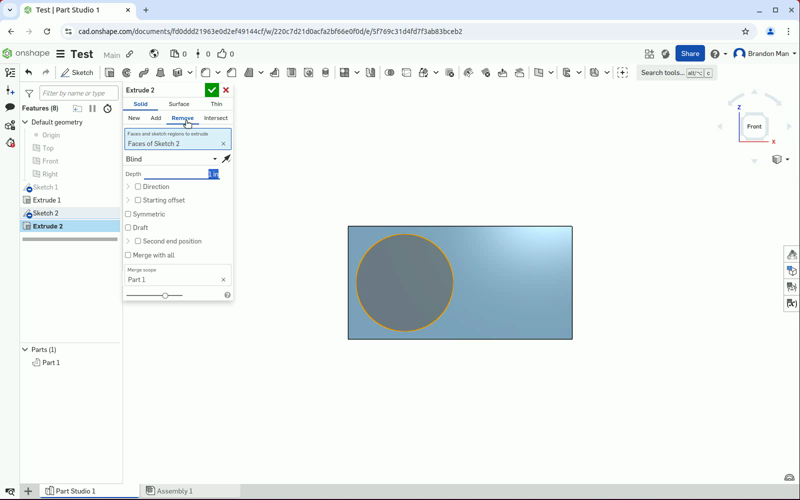
text(0.722)
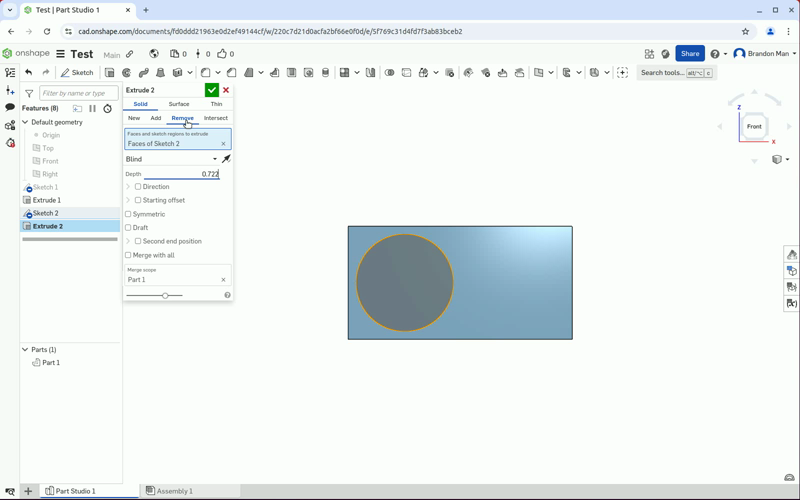
key(tab, 6)
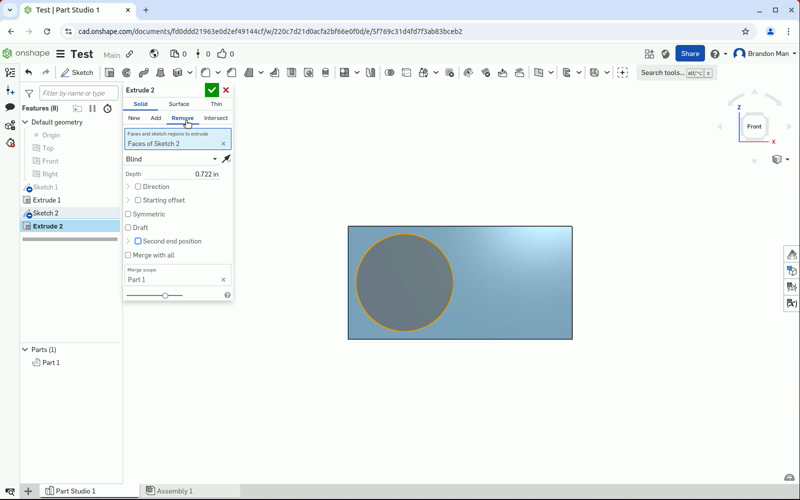
key(space)
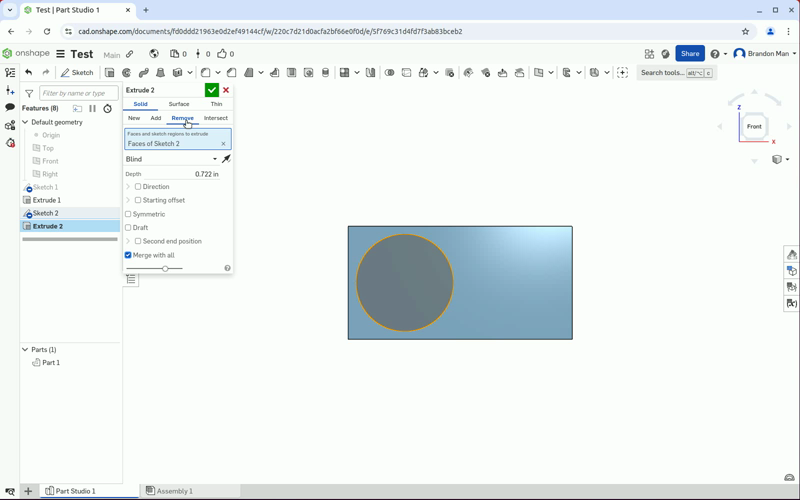
key(enter)
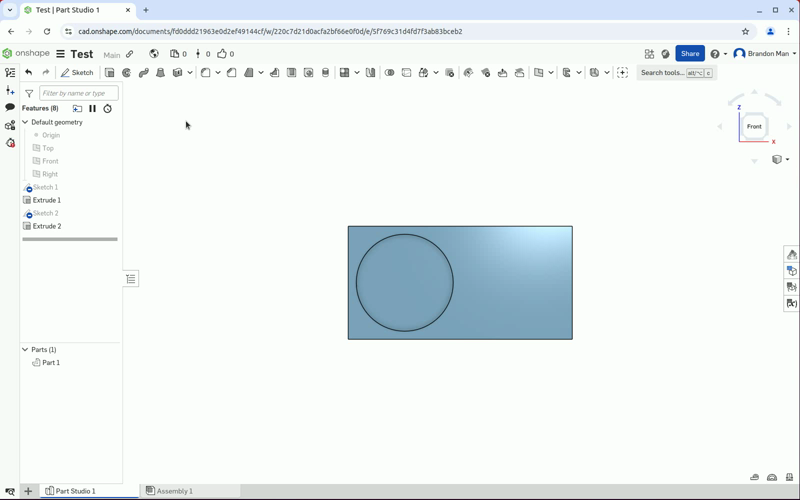
key(shift+h)
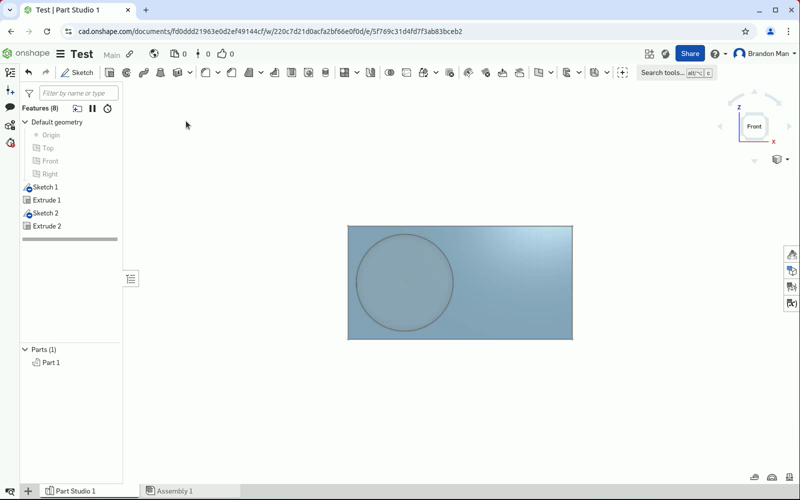
key(shift+h)
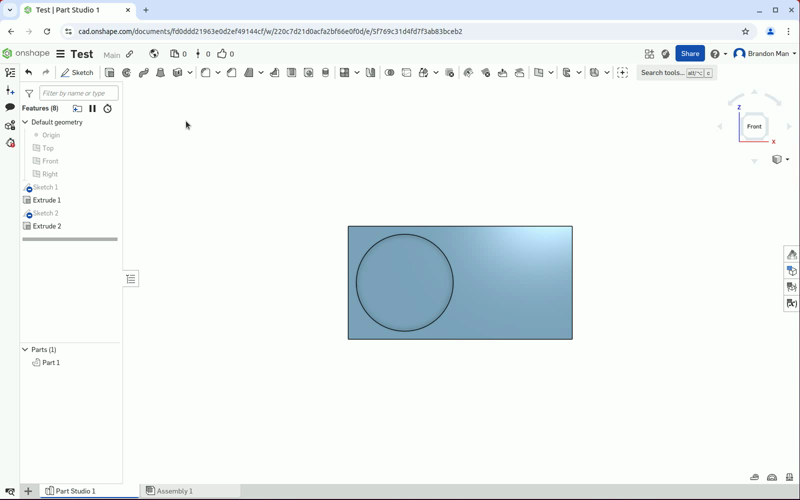
mouse_move(73, 189)
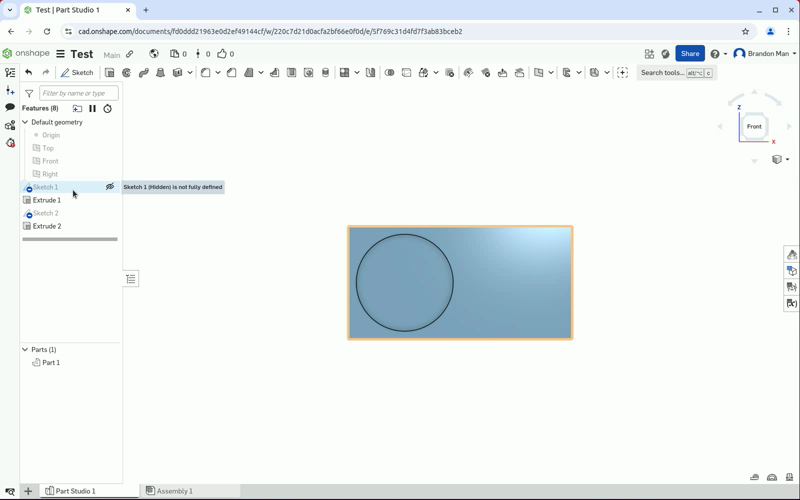
click(73, 189)
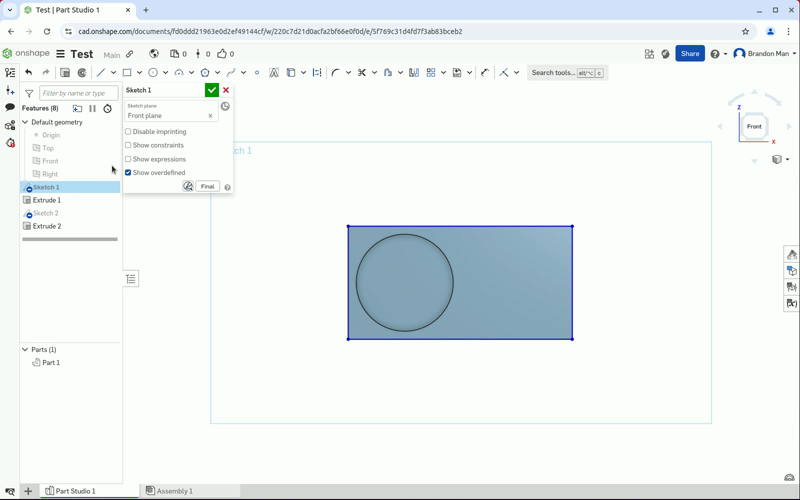
mouse_move(229, 92)
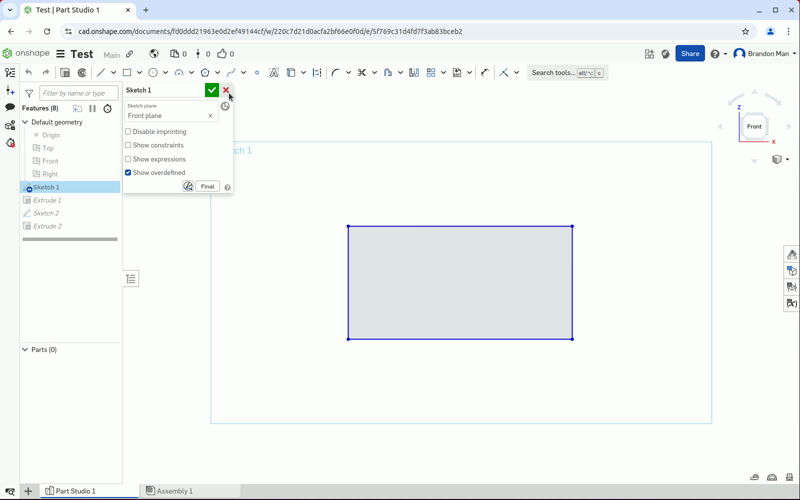
click(229, 92)
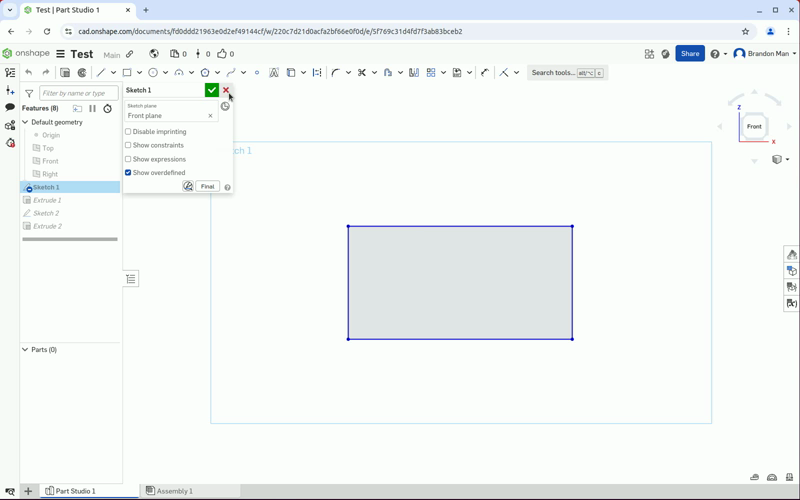
key(shift+s)
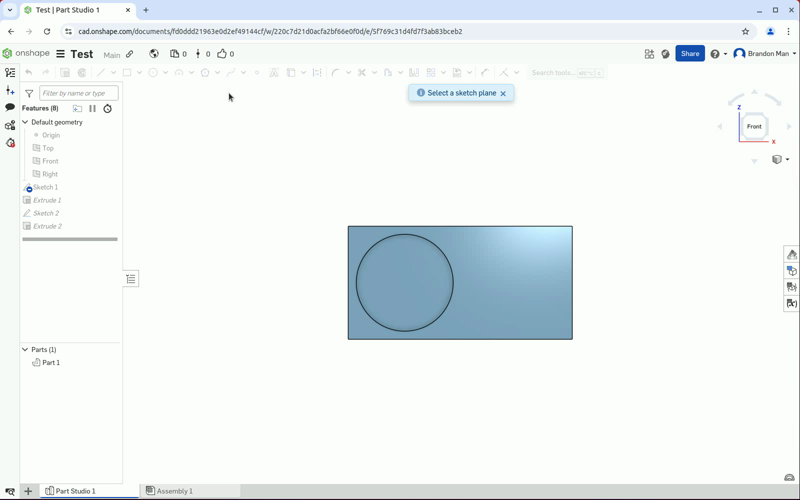
mouse_move(73, 163)
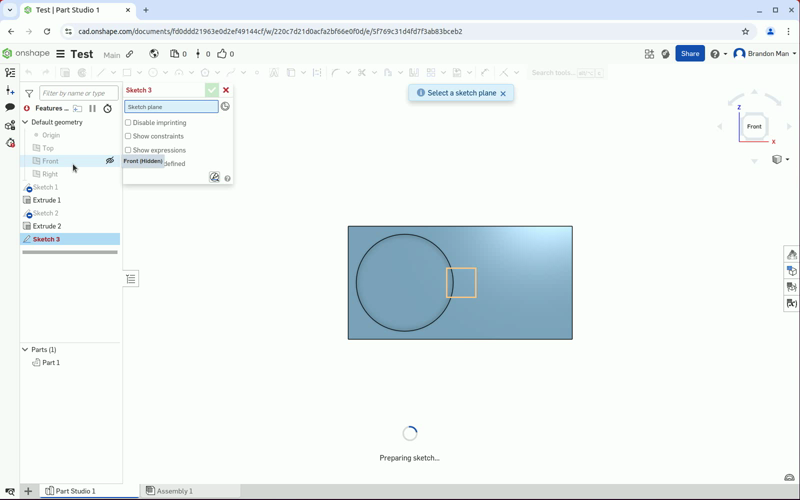
click(73, 163)
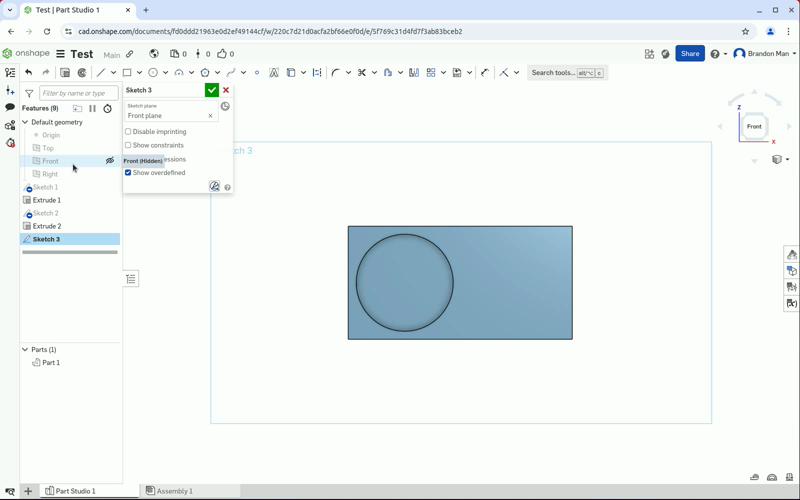
mouse_move(73, 352)
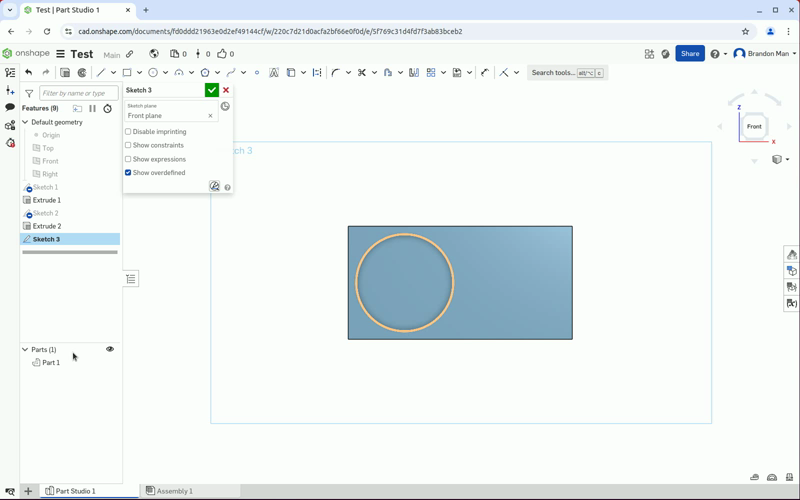
key(y)
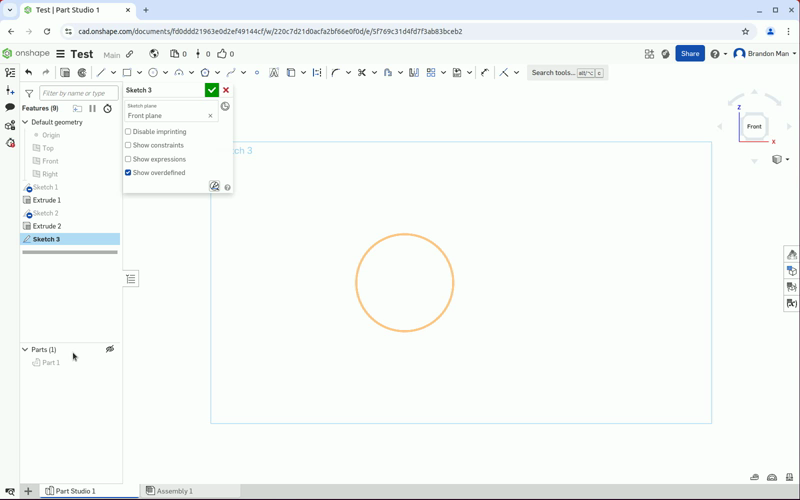
key(c)
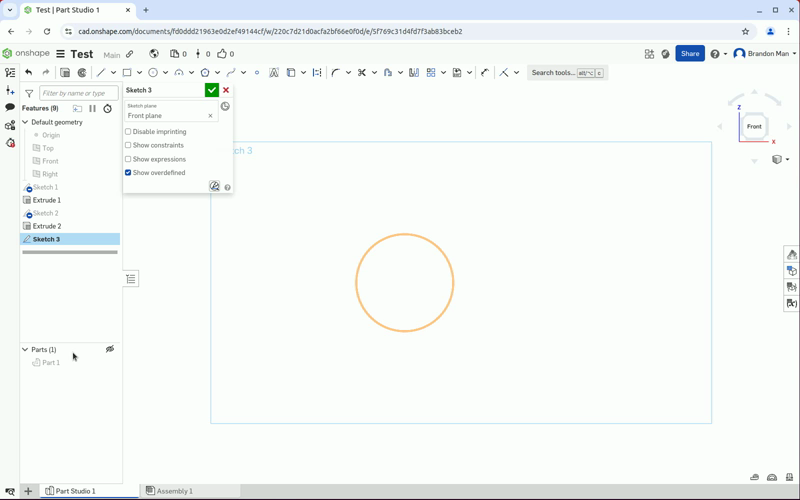
key_down(shift)
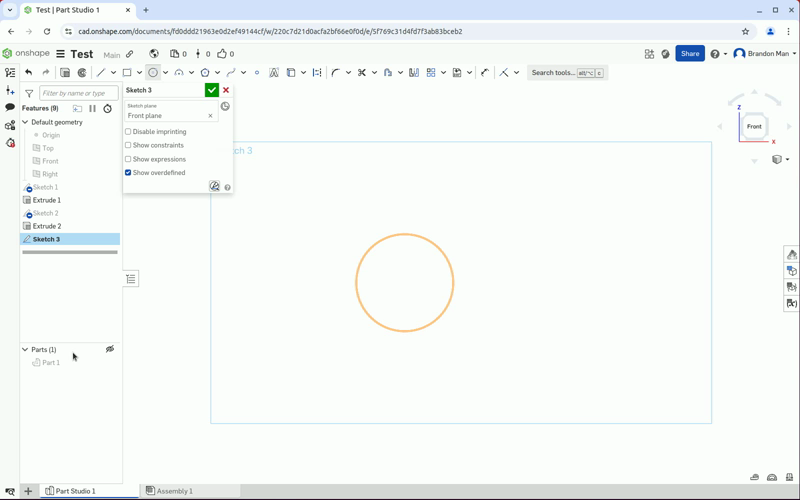
mouse_move(517, 282)
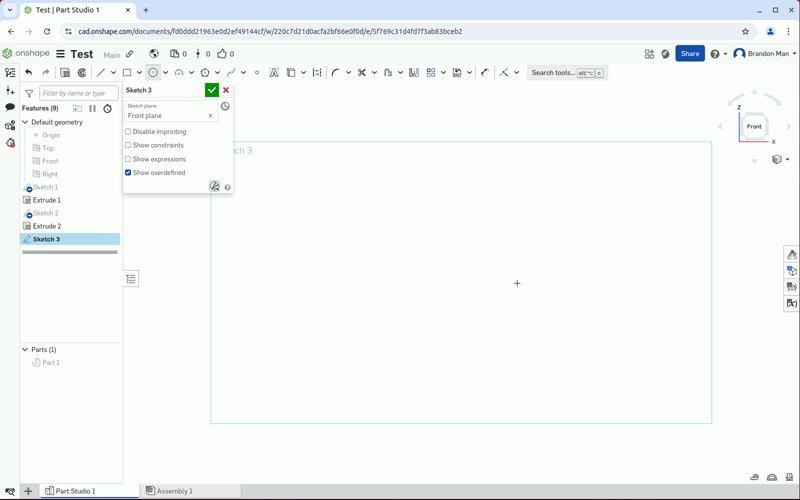
click(517, 282)
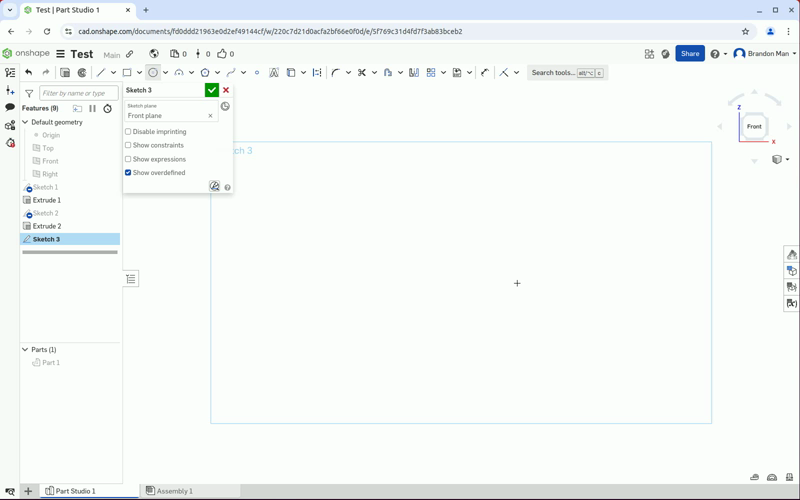
key_up(shift)
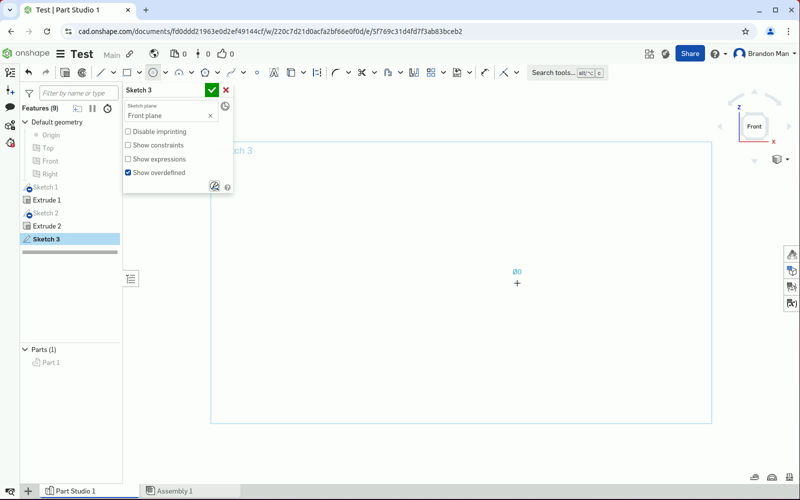
mouse_move(565, 282)
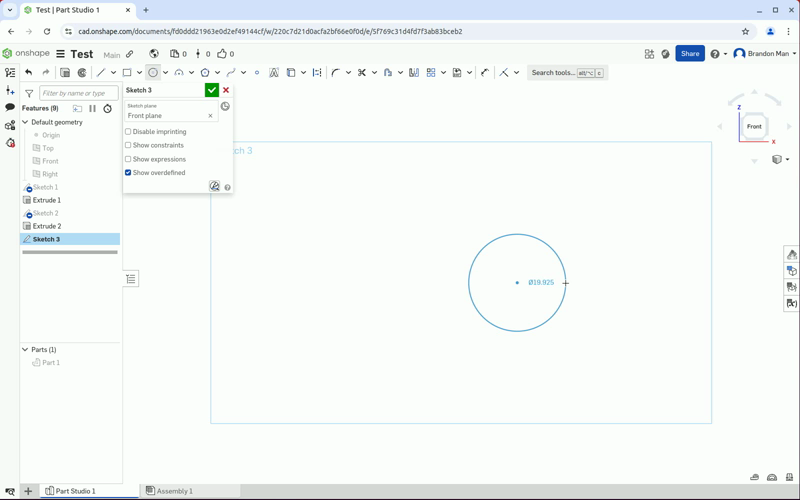
click(565, 282)
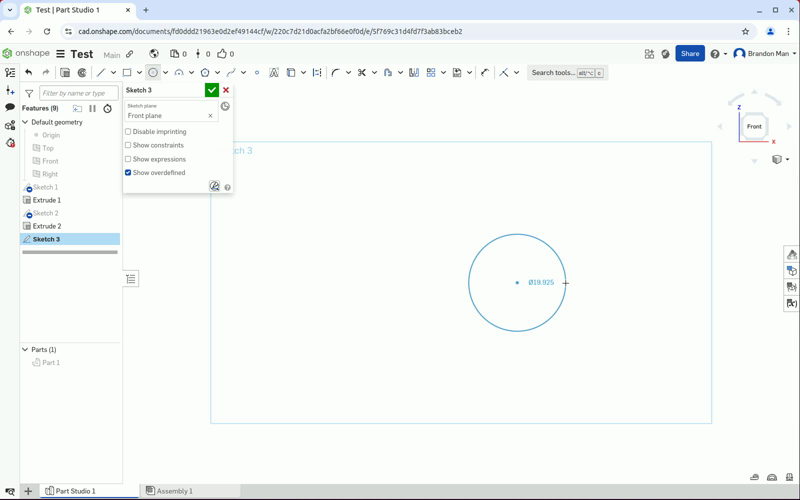
key(esc)
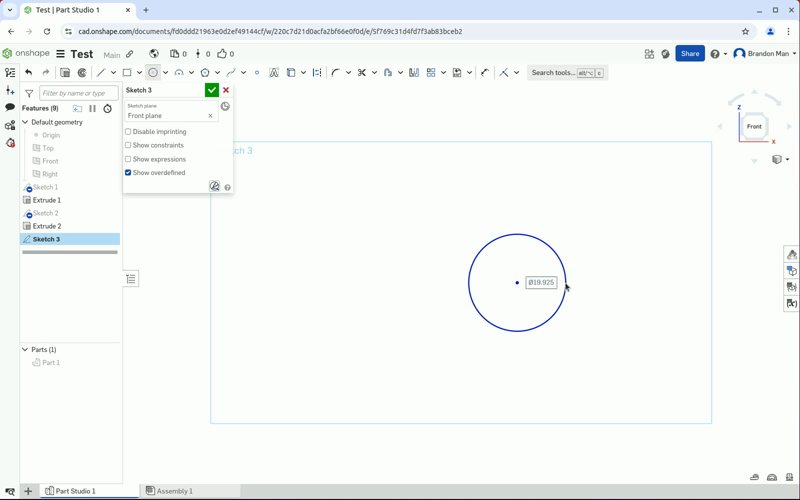
mouse_move(479, 290)
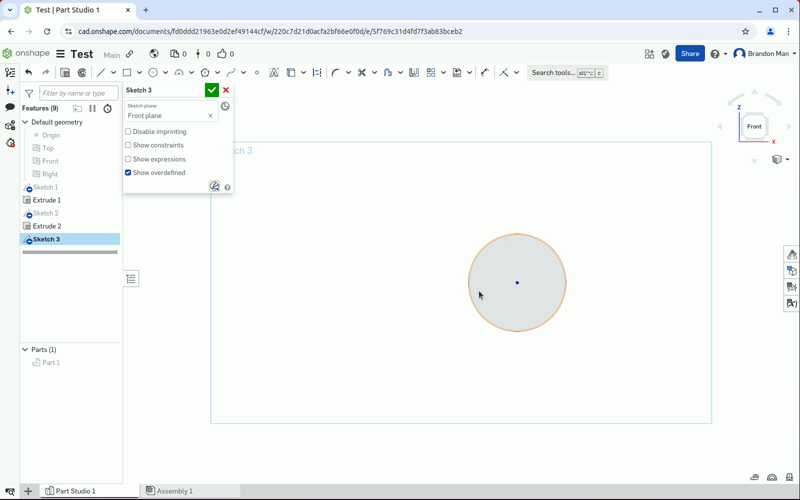
click(479, 290)
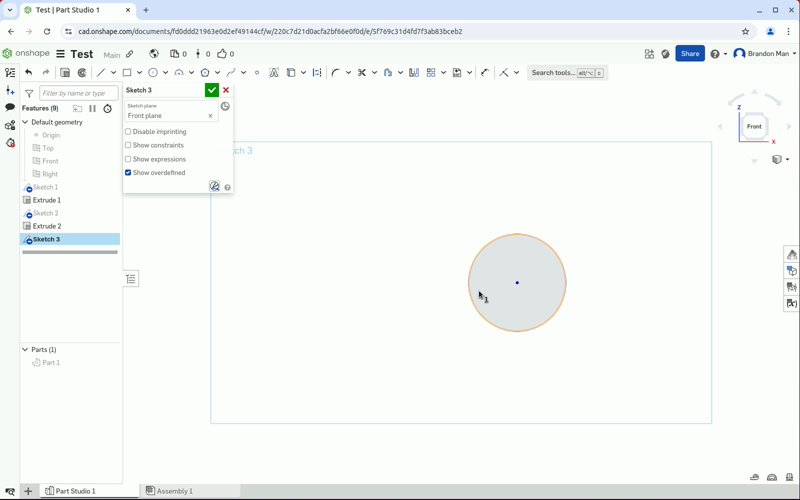
mouse_move(73, 352)
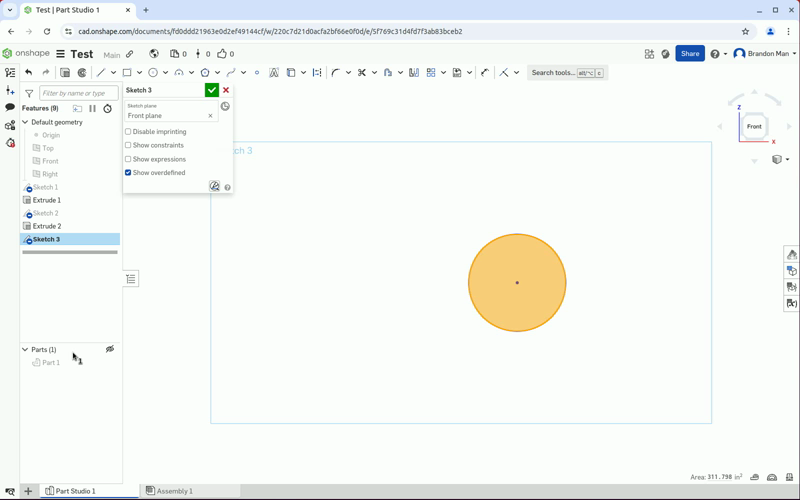
key(shift+y)
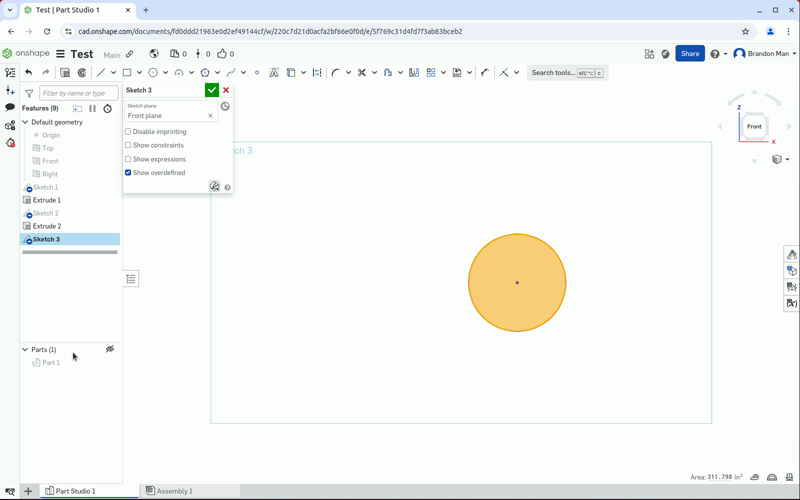
key(shift+e)
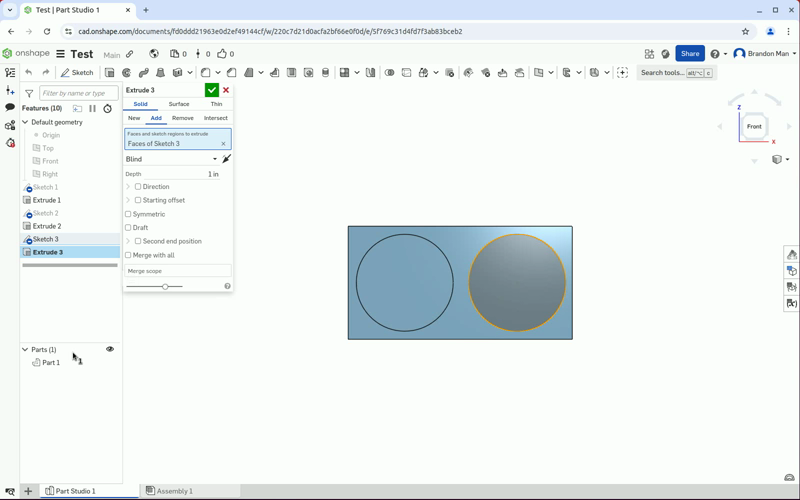
mouse_move(143, 106)
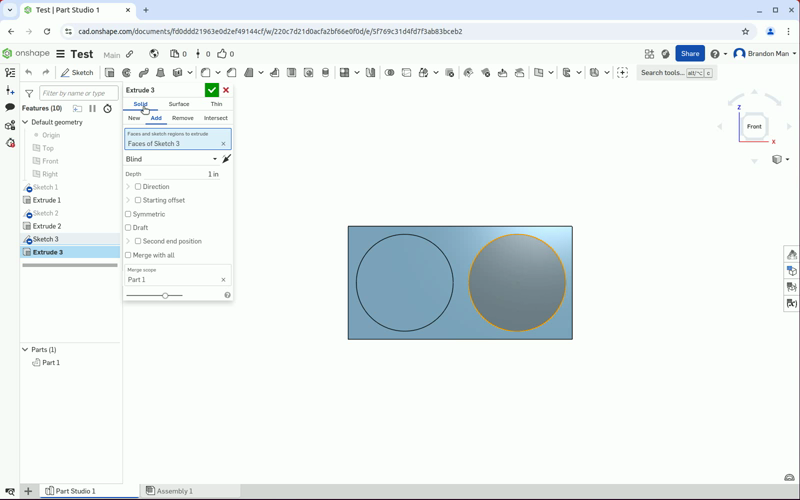
click(143, 106)
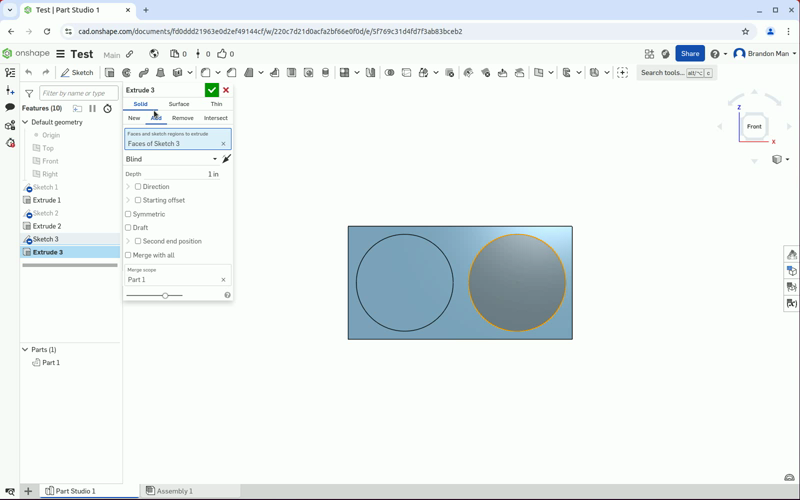
mouse_move(186, 120)
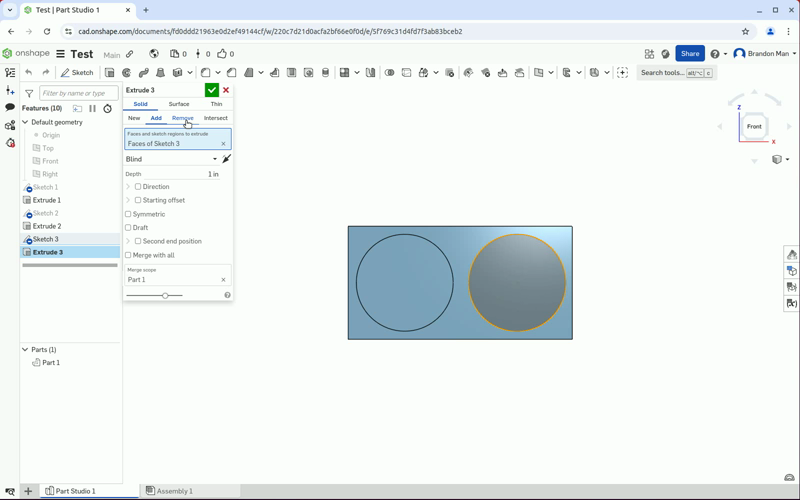
click(186, 120)
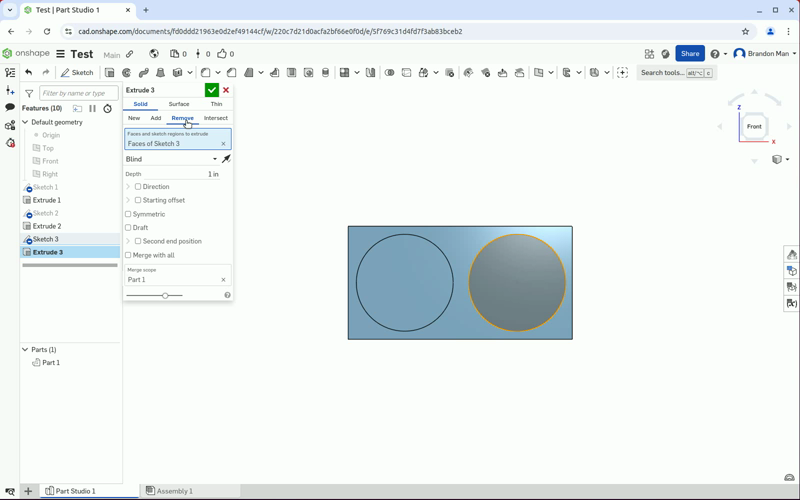
key(tab, 4)
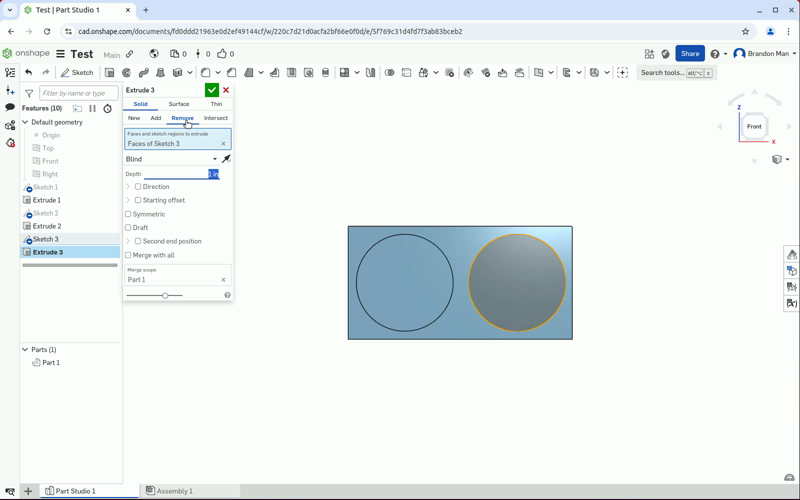
text(0.722)
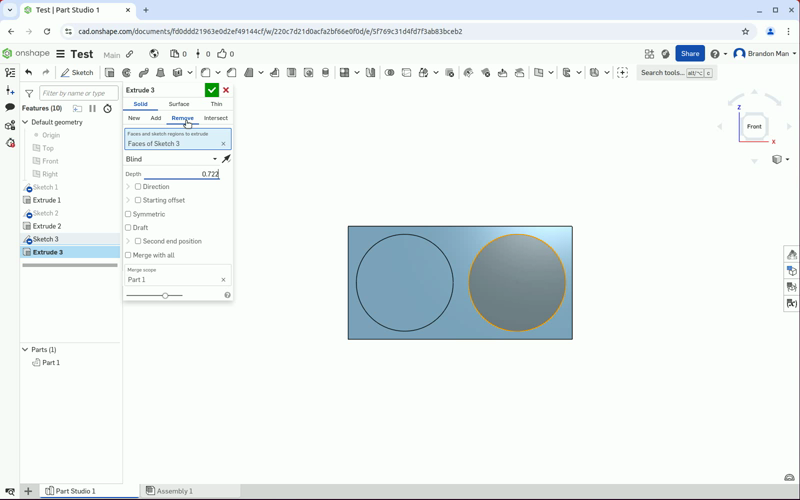
key(tab, 6)
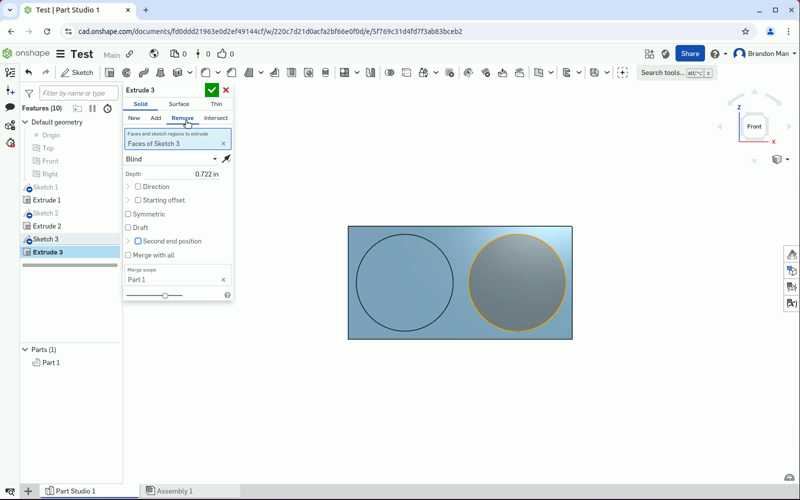
key(space)
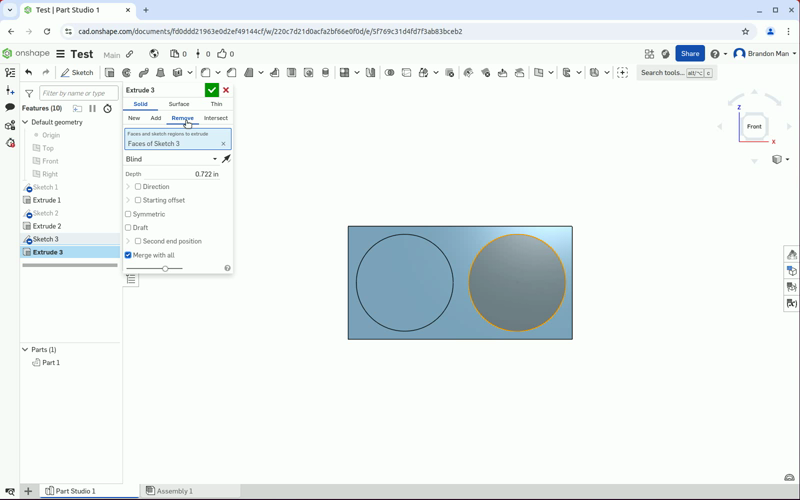
key(enter)
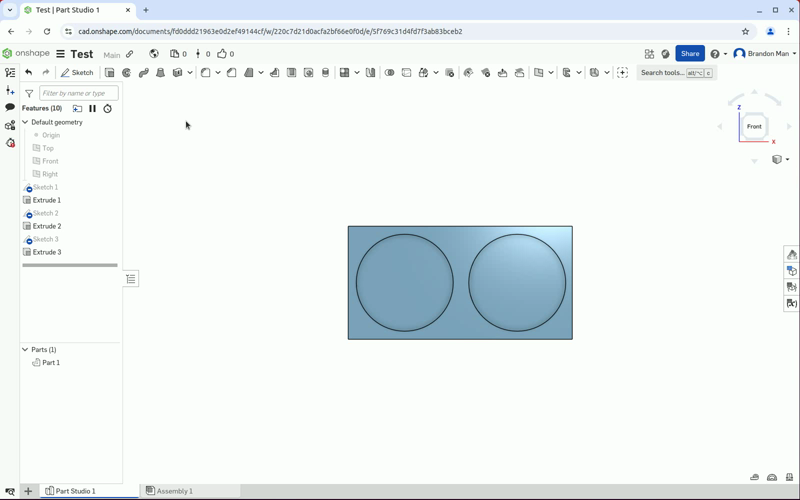
key(shift+h)
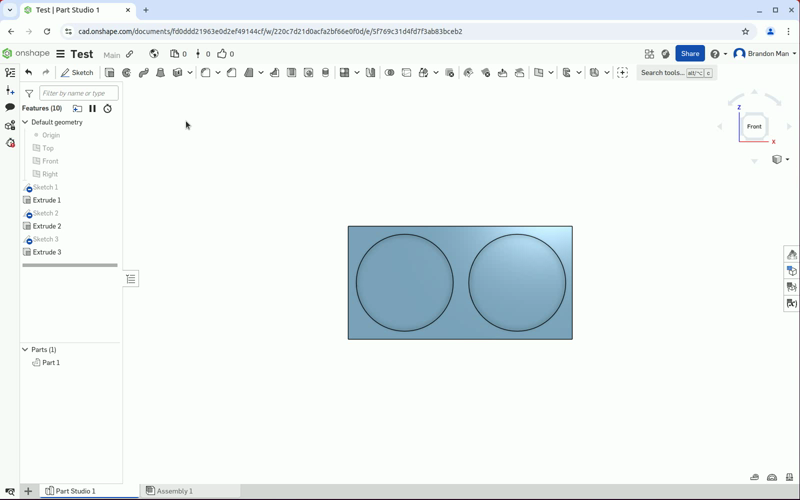
key(shift+h)
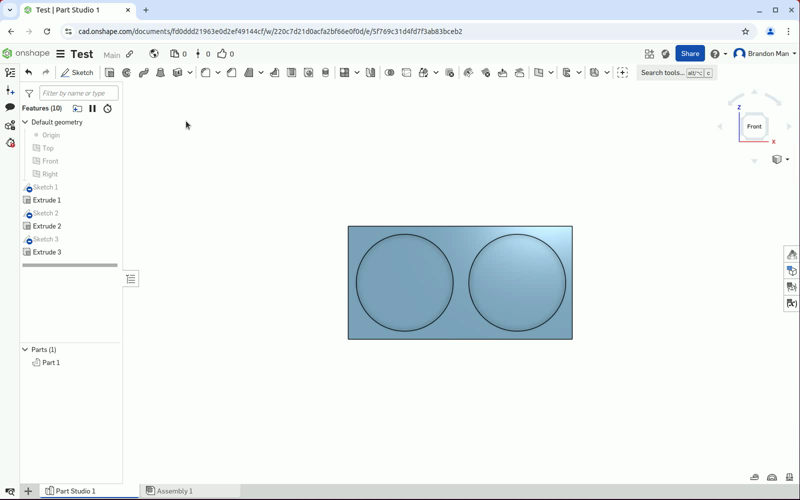
mouse_move(73, 189)
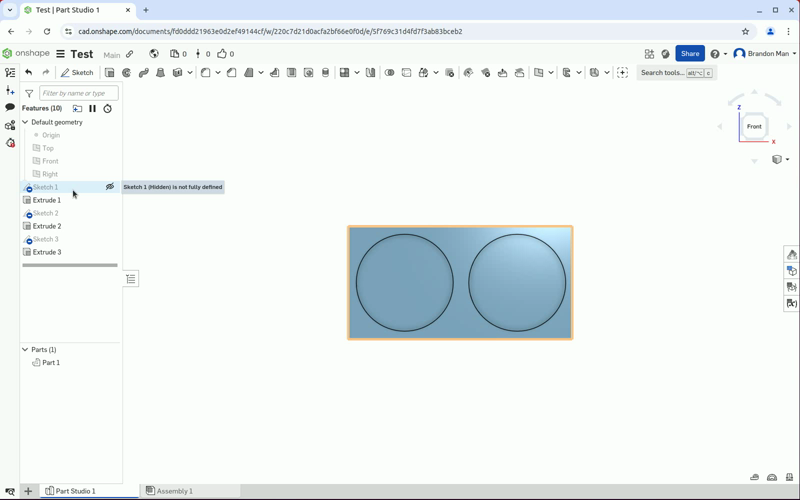
click(73, 189)
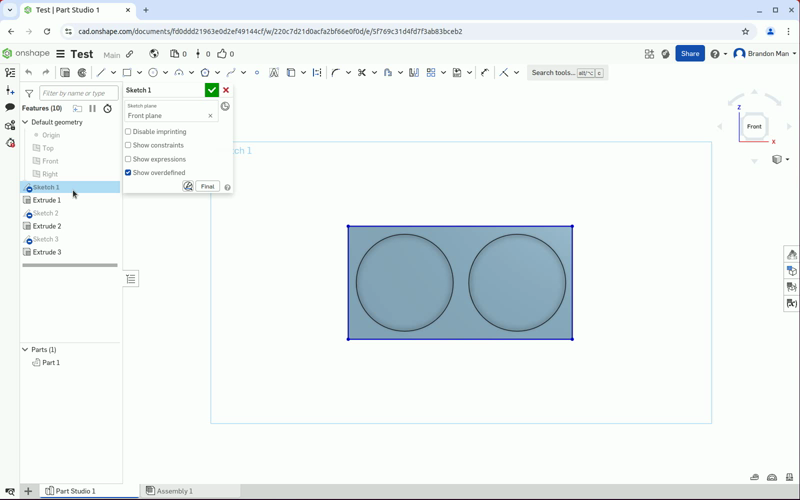
mouse_move(229, 92)
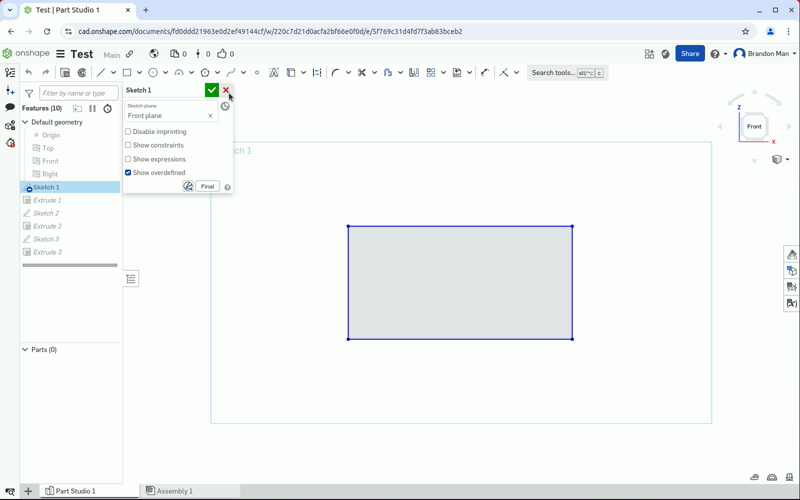
click(229, 92)
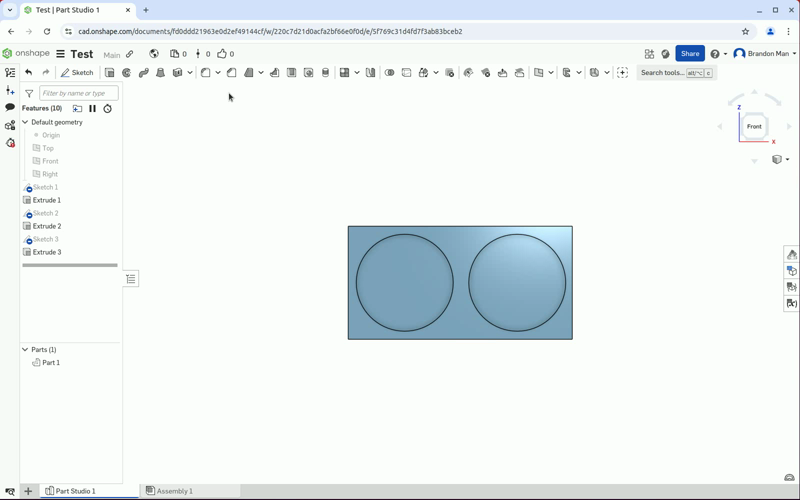
mouse_move(541, 75)
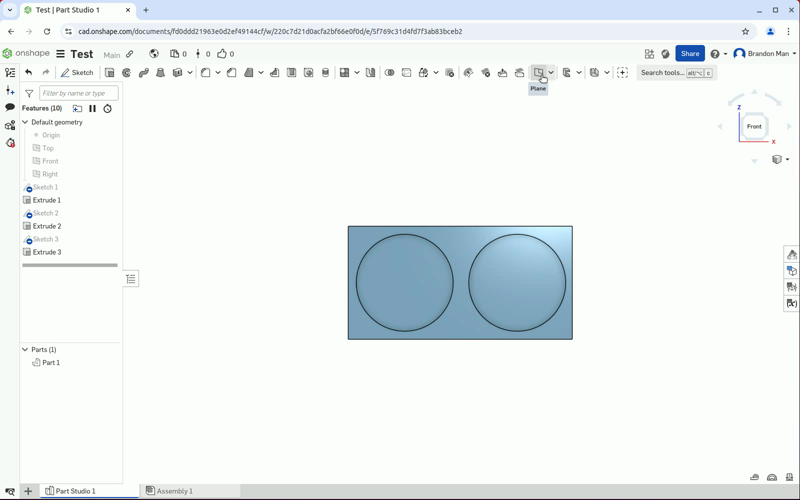
click(541, 75)
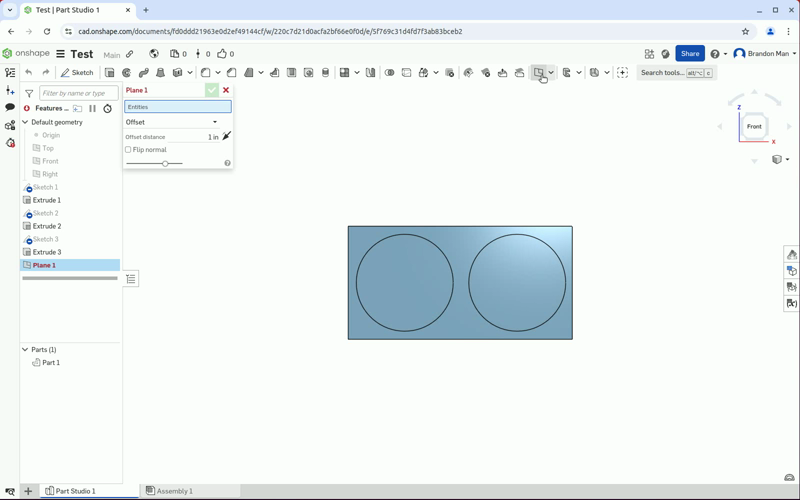
mouse_move(73, 163)
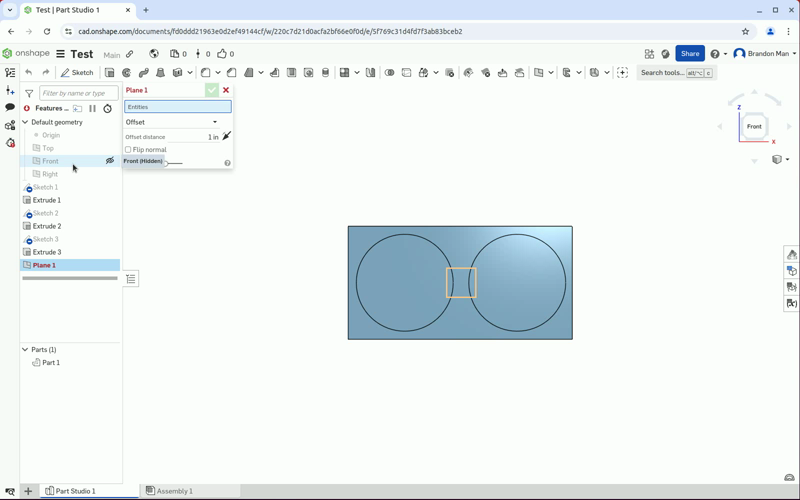
click(73, 163)
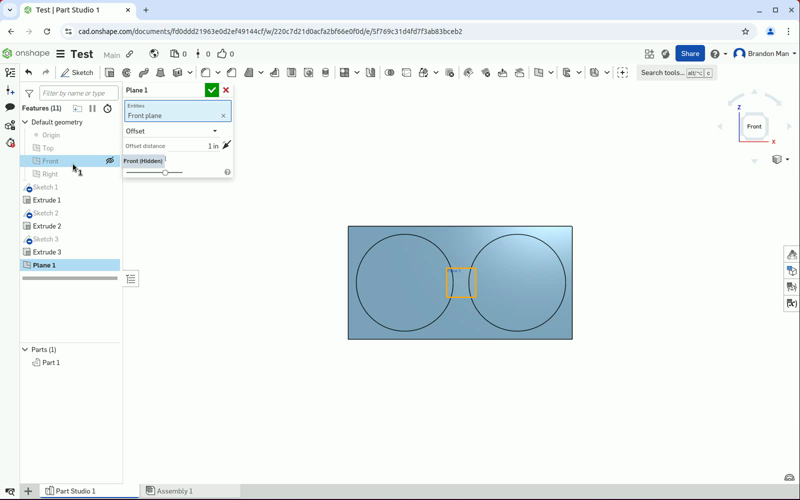
key(tab, 2)
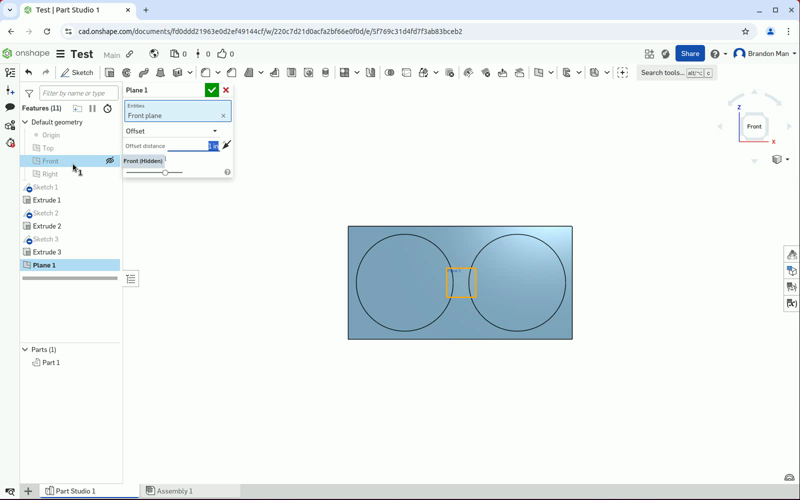
text(0.709)
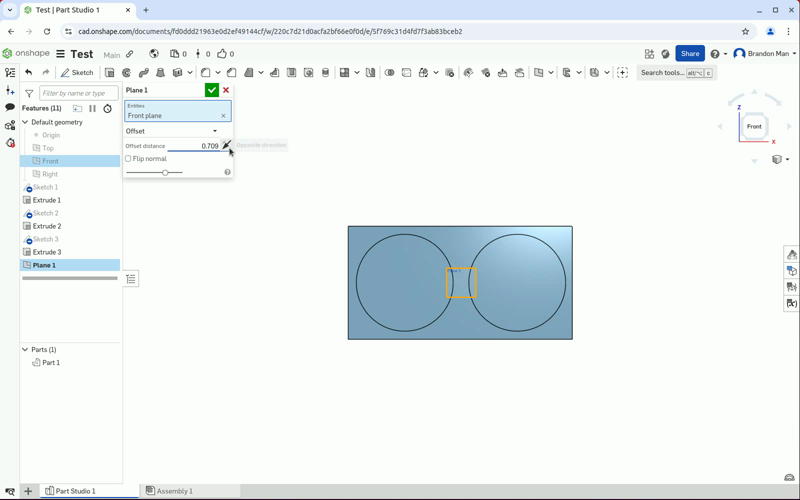
mouse_move(229, 147)
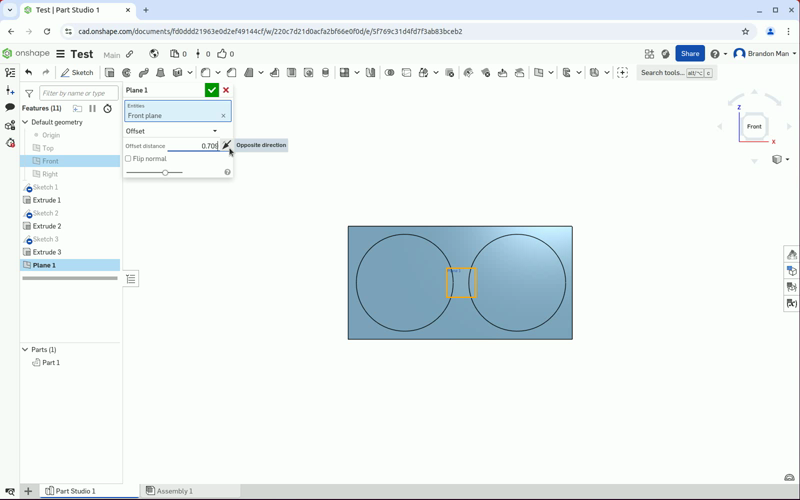
click(229, 147)
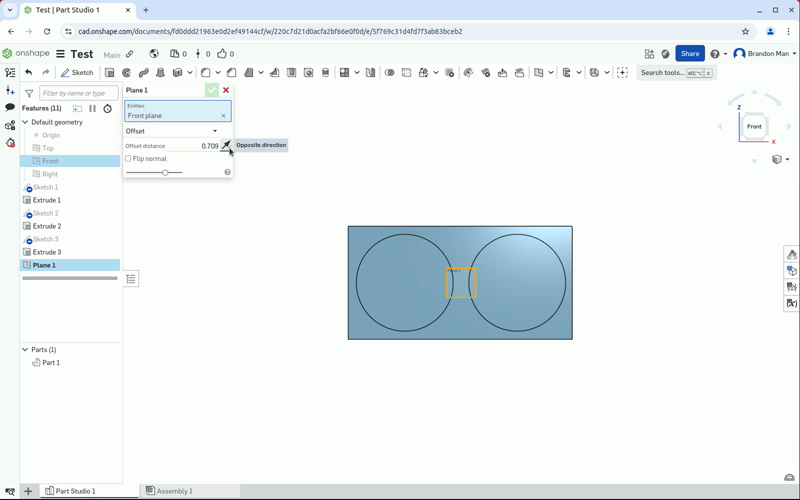
key(enter, 2)
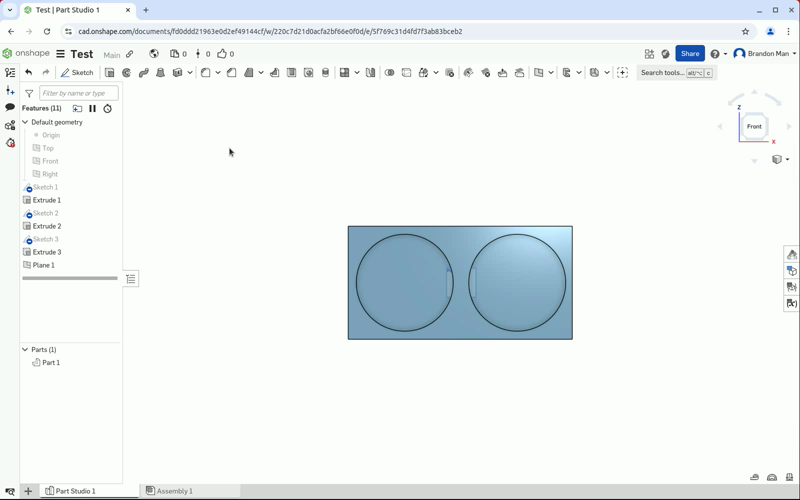
key(shift+s)
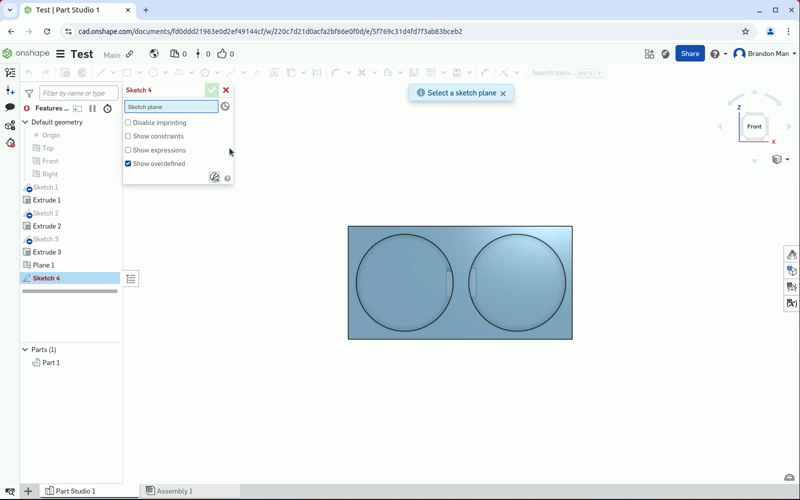
mouse_move(73, 267)
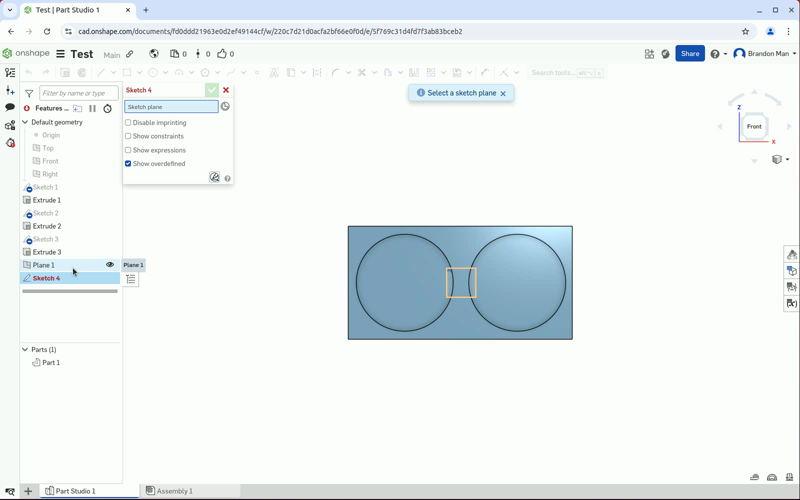
click(73, 267)
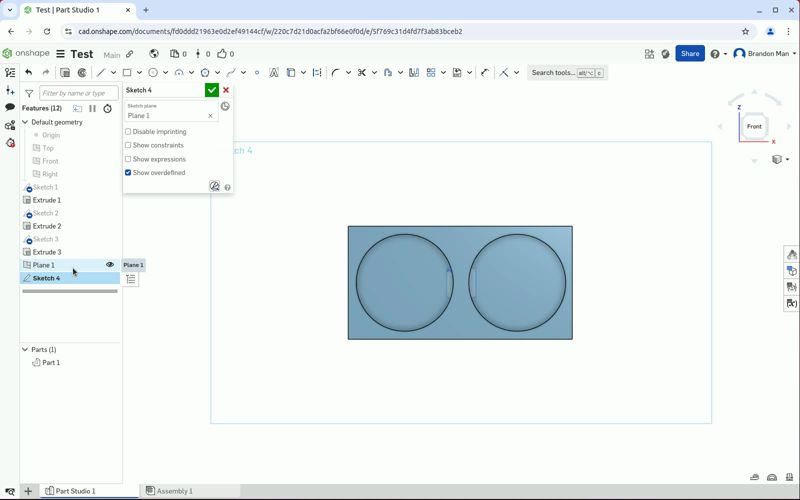
mouse_move(73, 352)
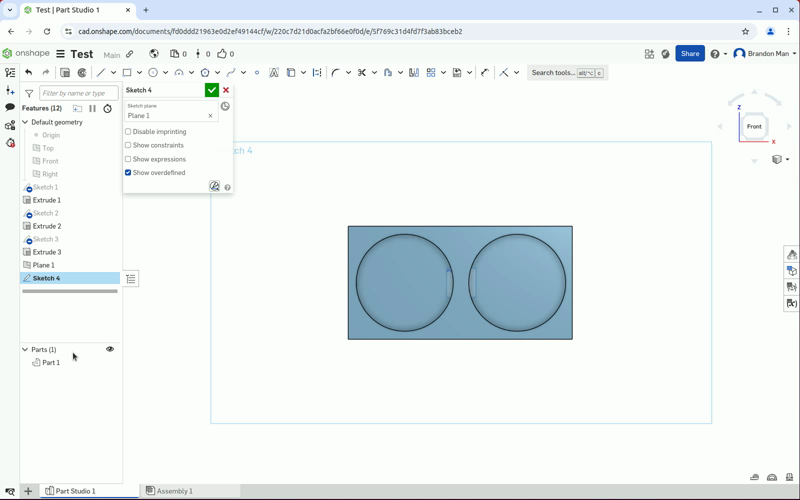
key(y)
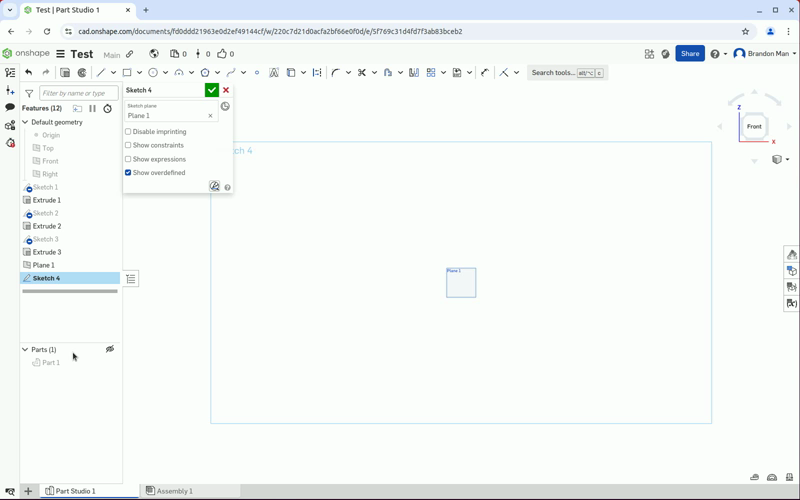
key(c)
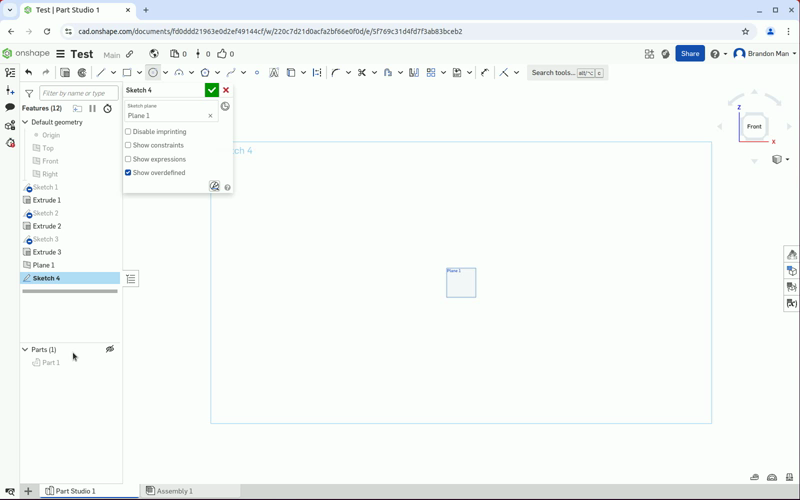
key_down(shift)
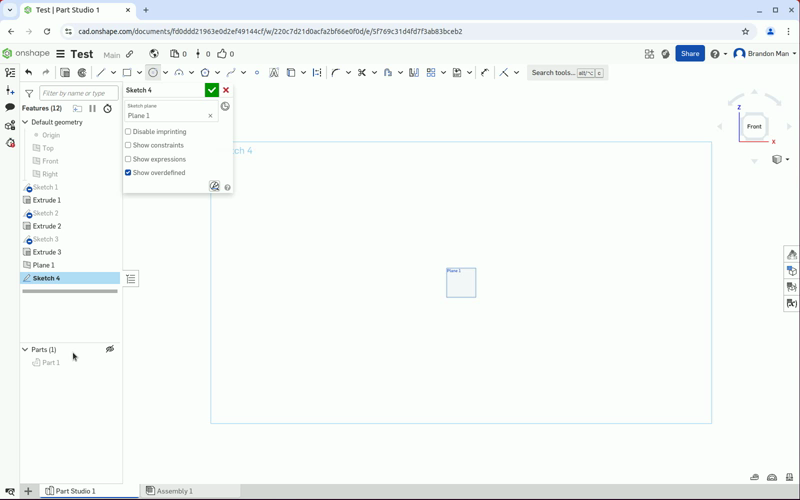
mouse_move(518, 282)
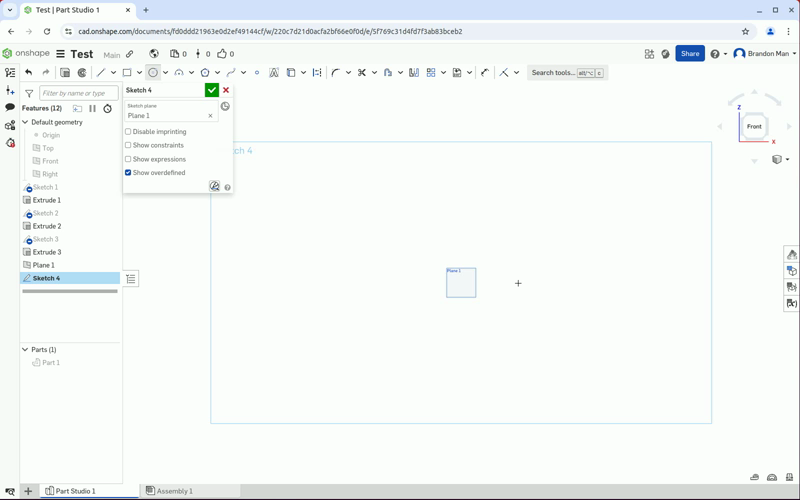
click(518, 282)
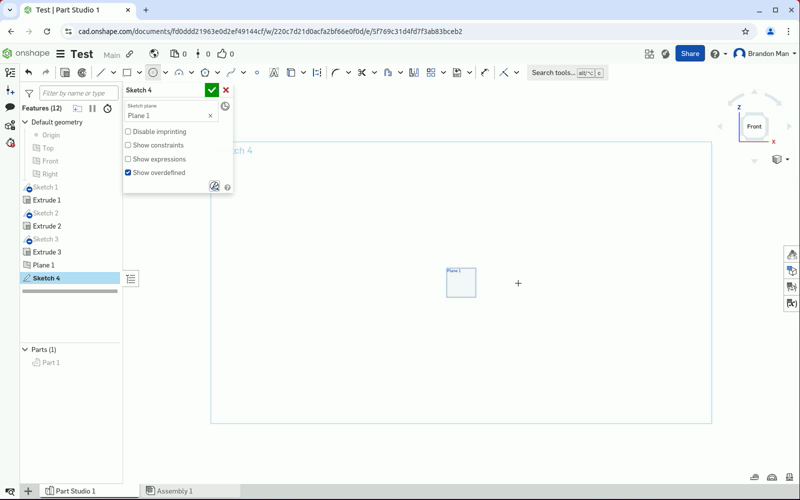
key_up(shift)
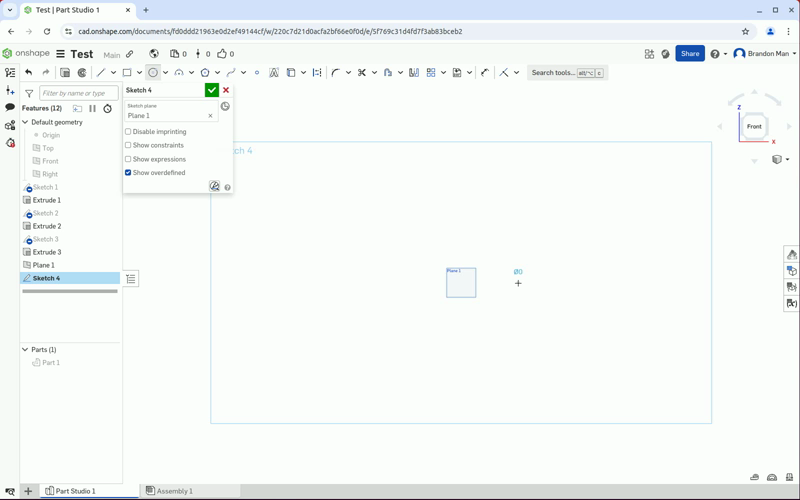
mouse_move(563, 282)
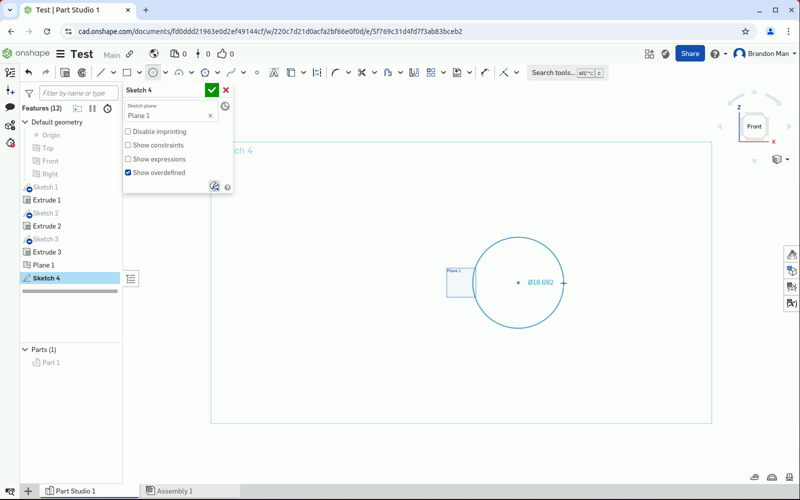
click(563, 282)
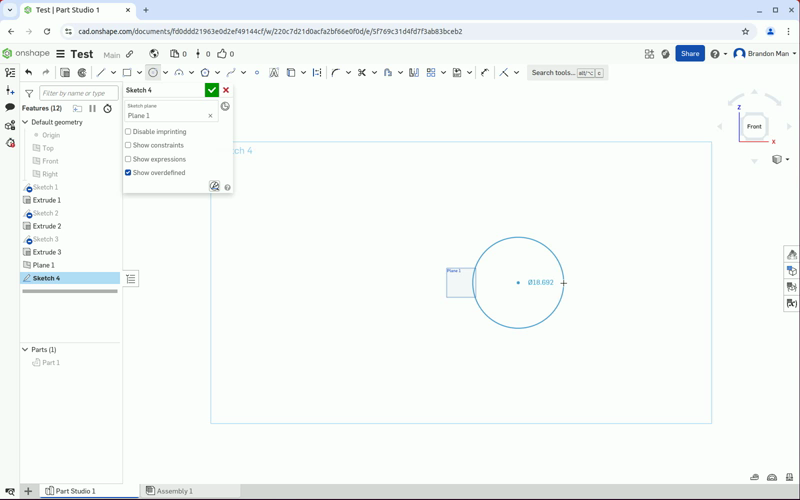
key(esc)
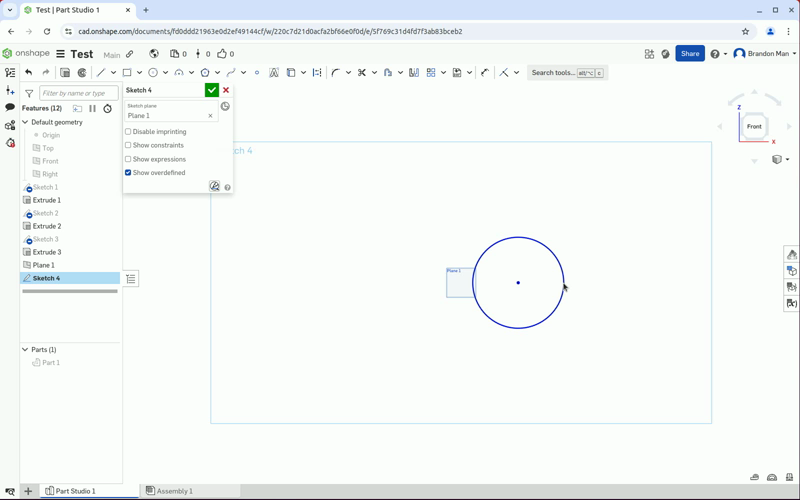
mouse_move(494, 259)
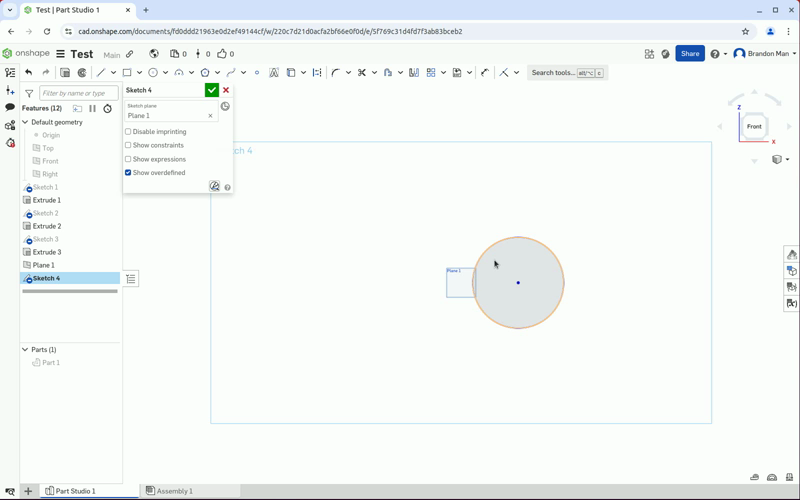
click(494, 259)
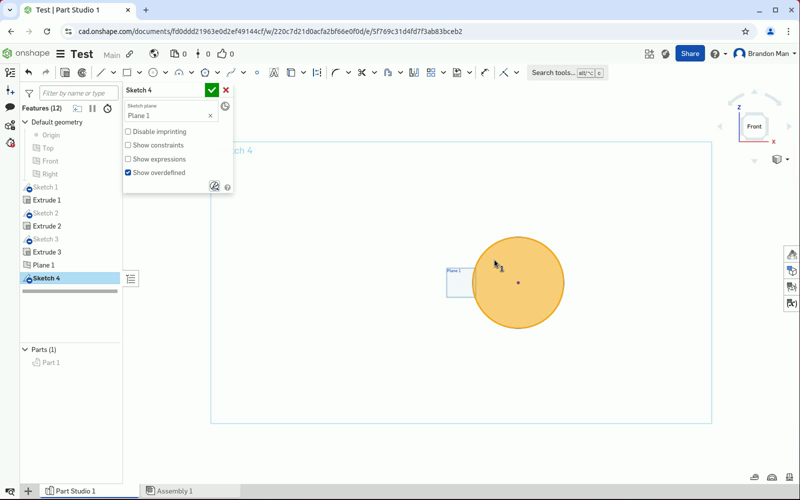
mouse_move(73, 352)
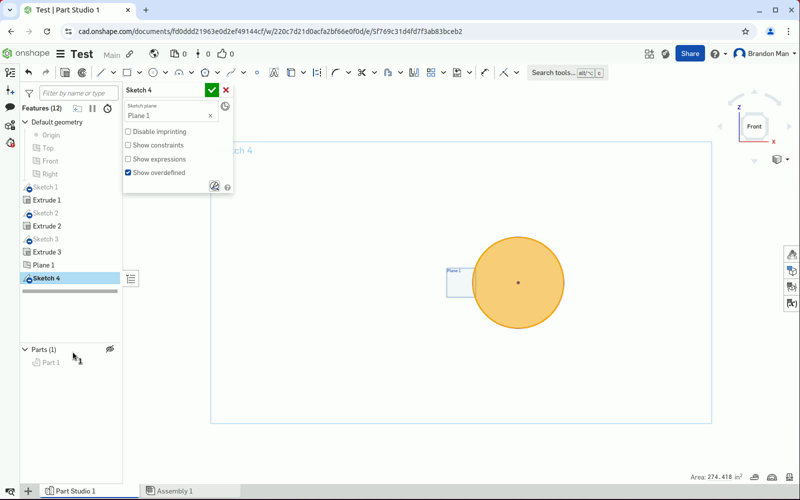
key(shift+y)
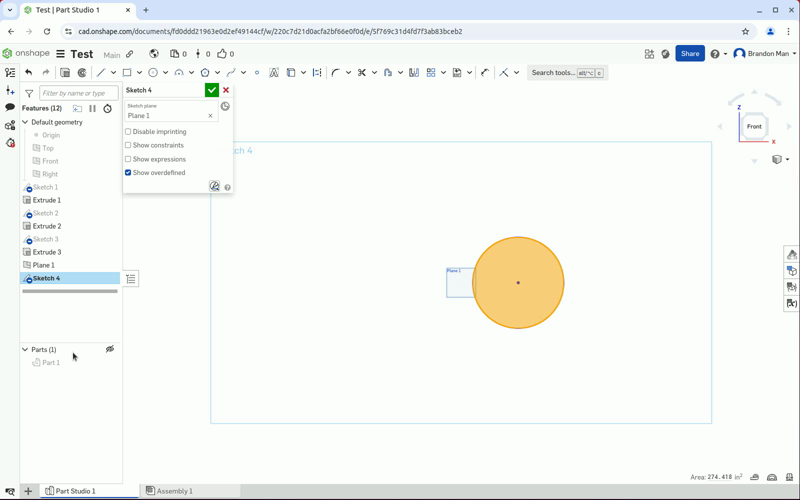
key(shift+e)
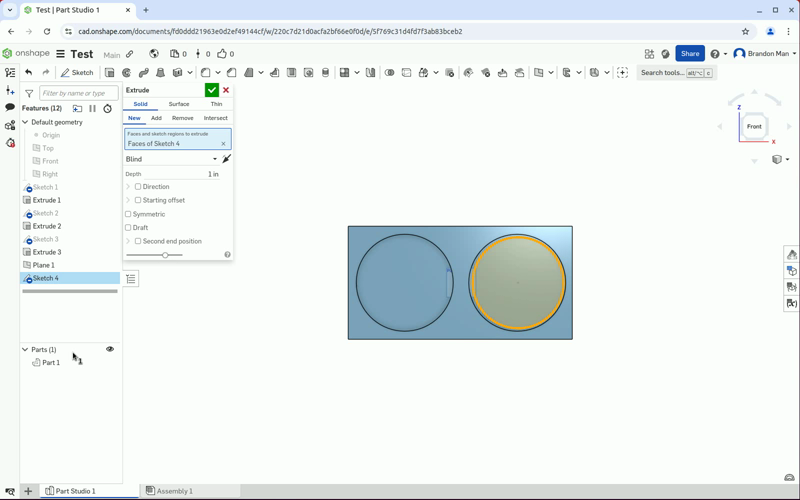
mouse_move(143, 106)
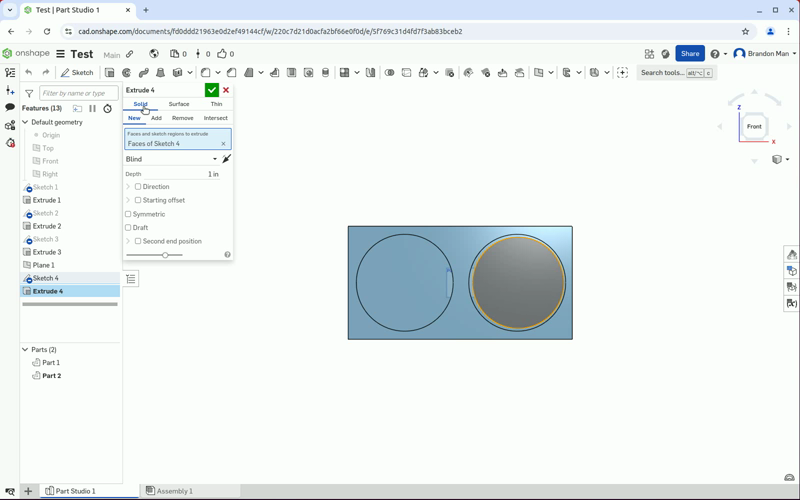
click(143, 106)
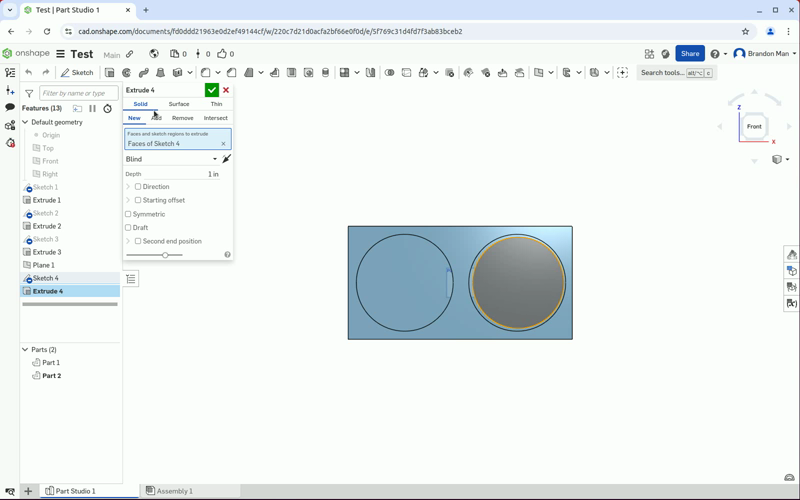
mouse_move(186, 120)
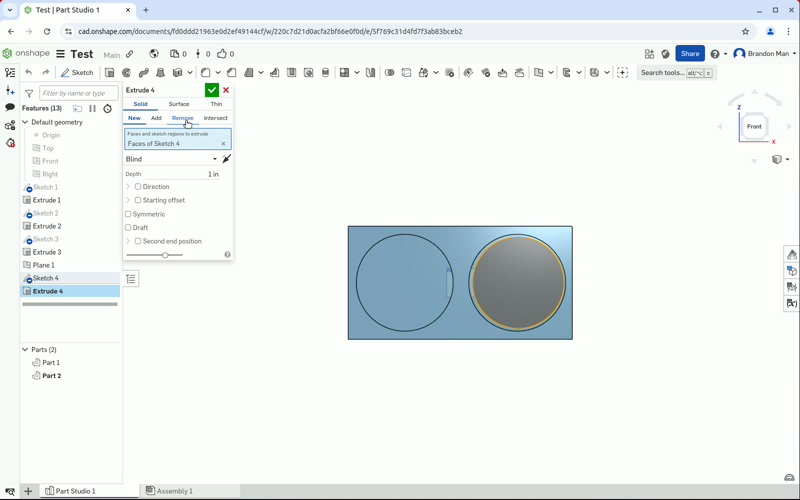
click(186, 120)
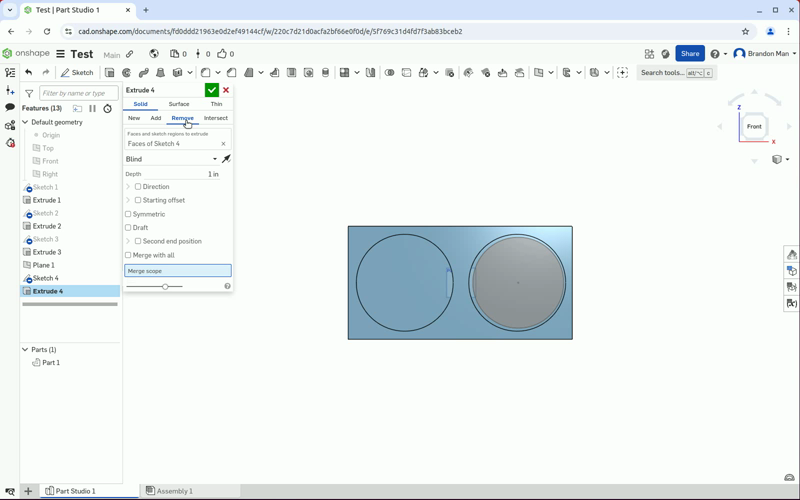
key(tab, 4)
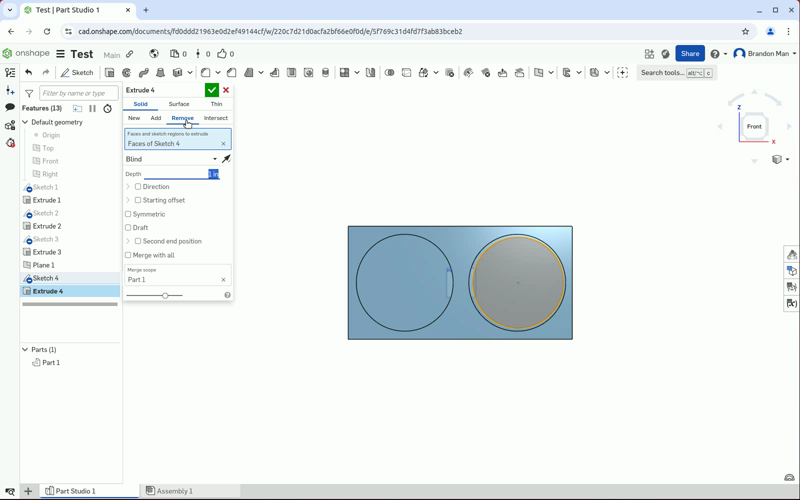
text(1.444)
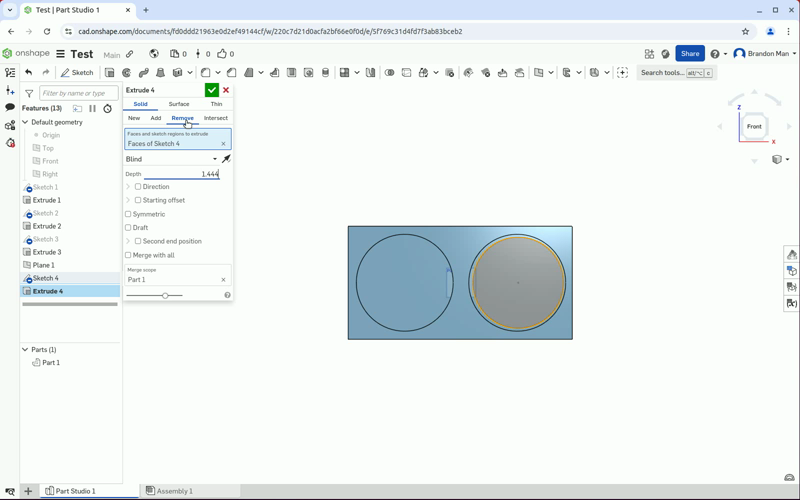
key(tab, 6)
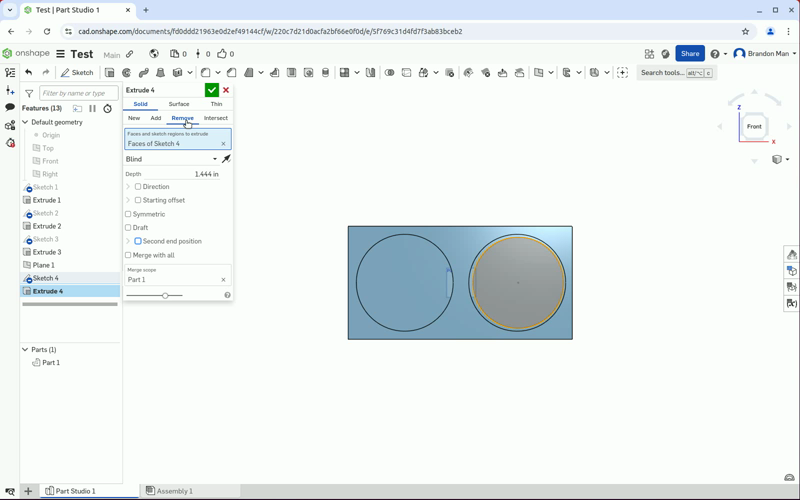
key(space)
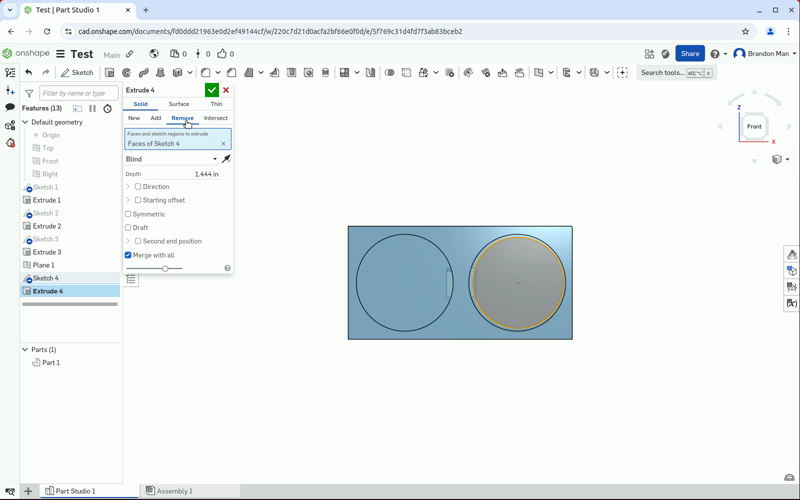
key(enter)
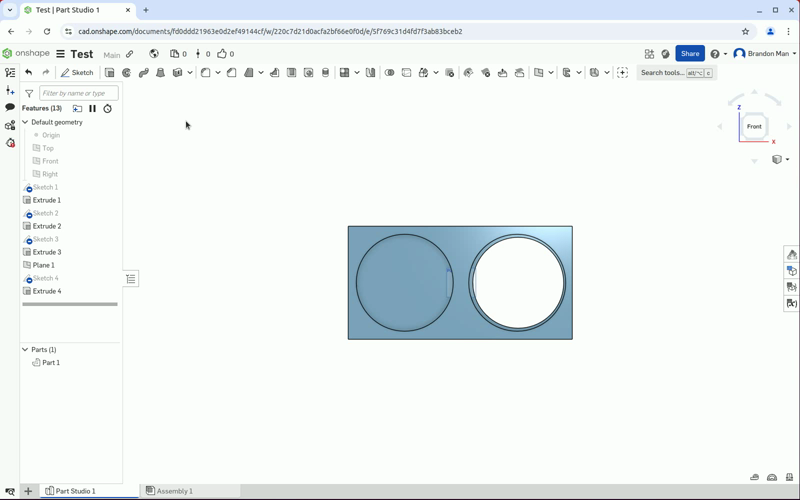
key(shift+h)
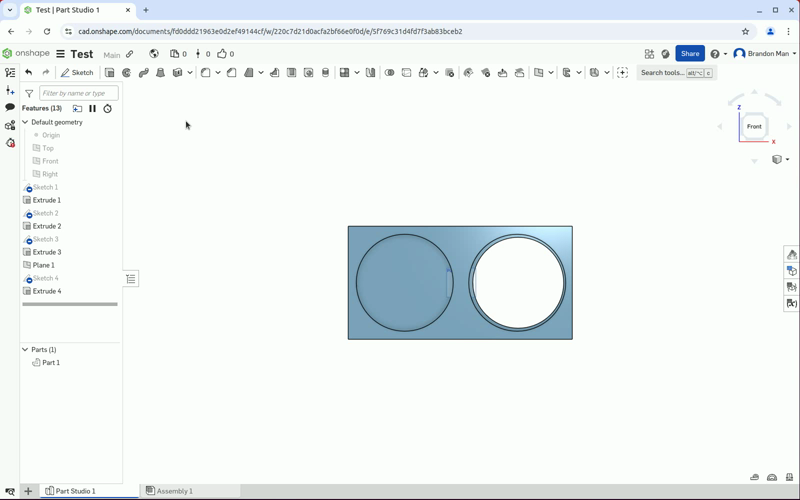
key(shift+h)
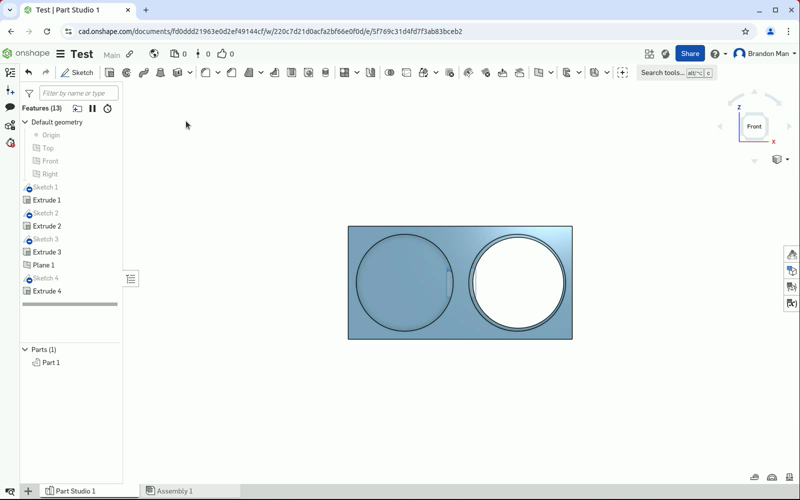
mouse_move(73, 189)
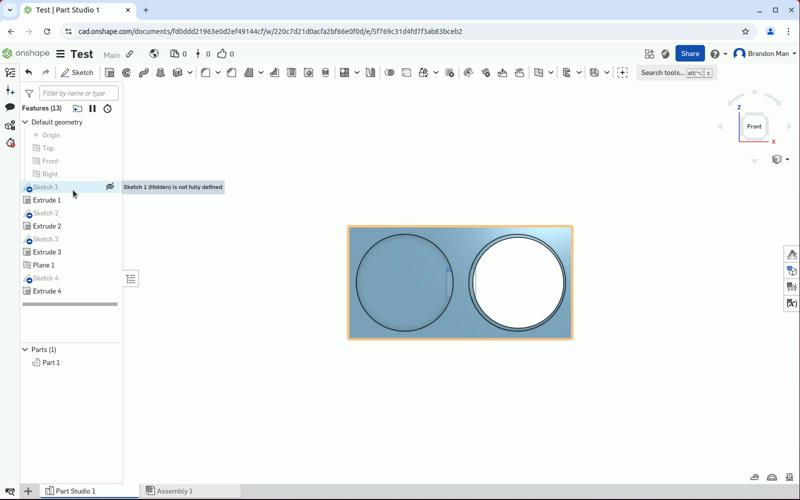
click(73, 189)
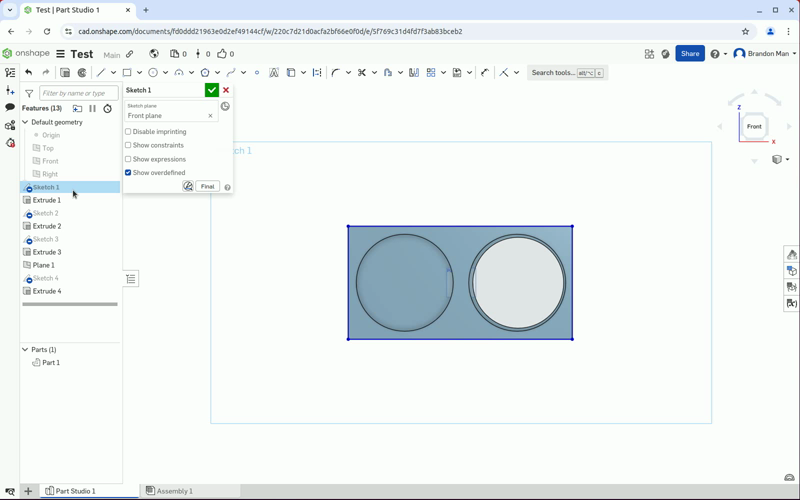
mouse_move(229, 92)
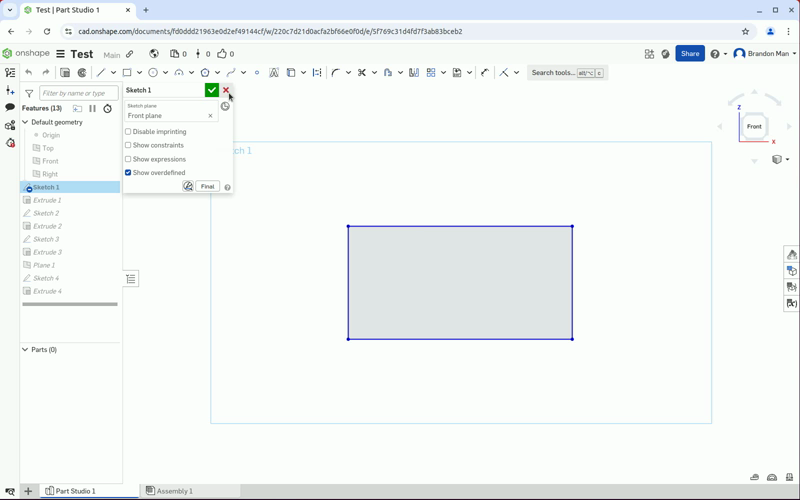
click(229, 92)
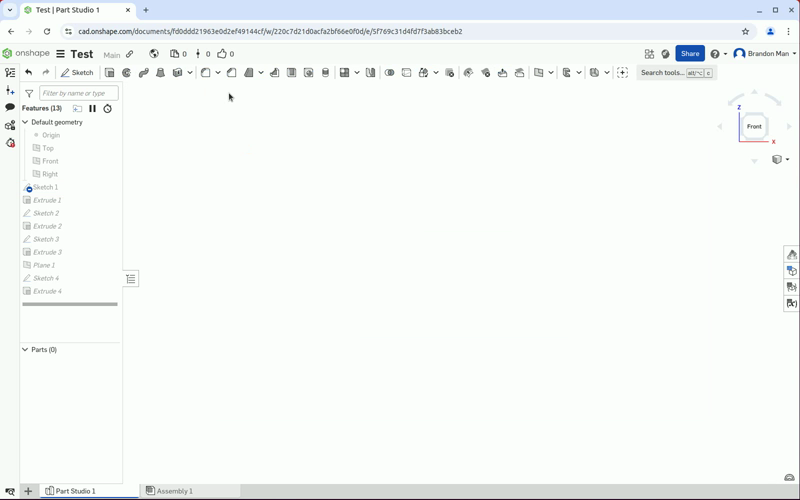
key(shift+s)
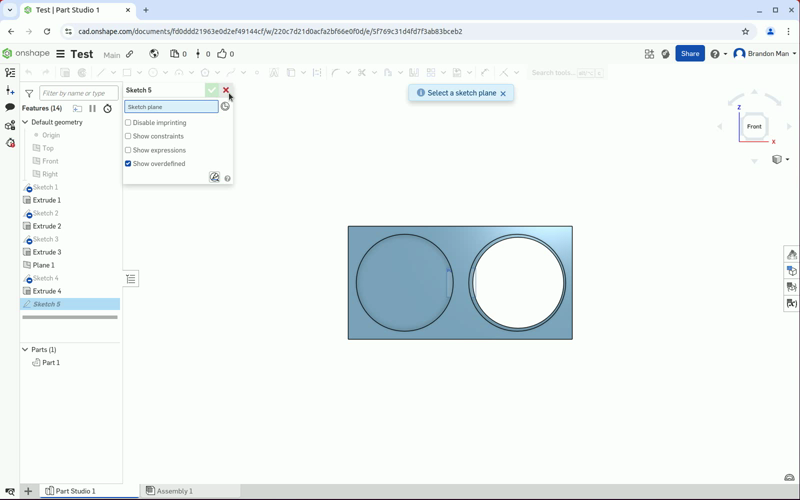
mouse_move(73, 267)
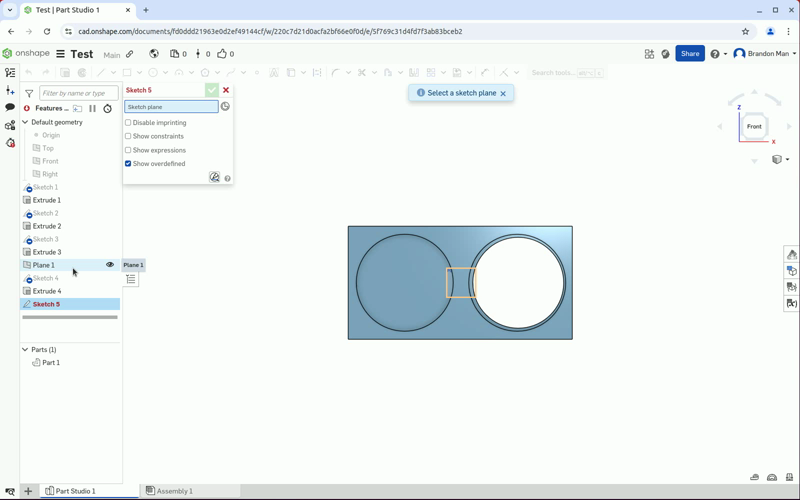
click(73, 267)
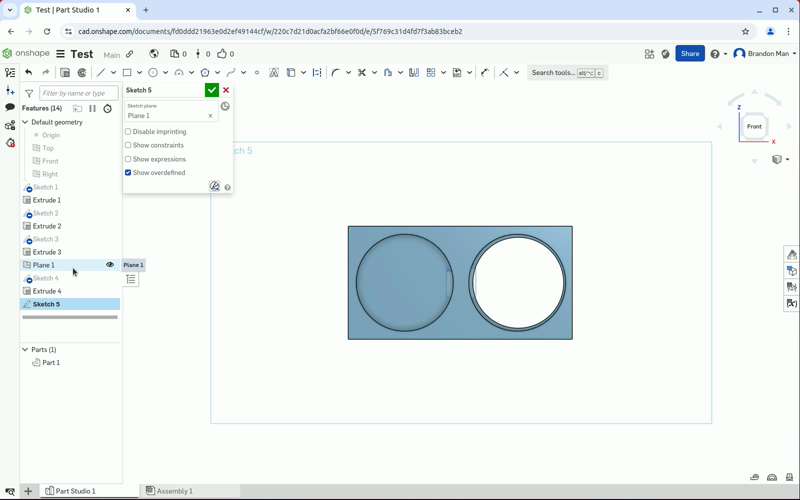
mouse_move(73, 352)
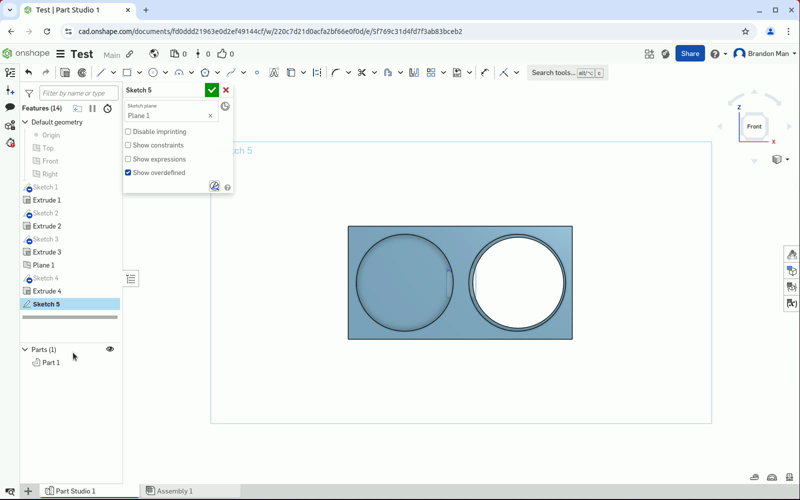
key(y)
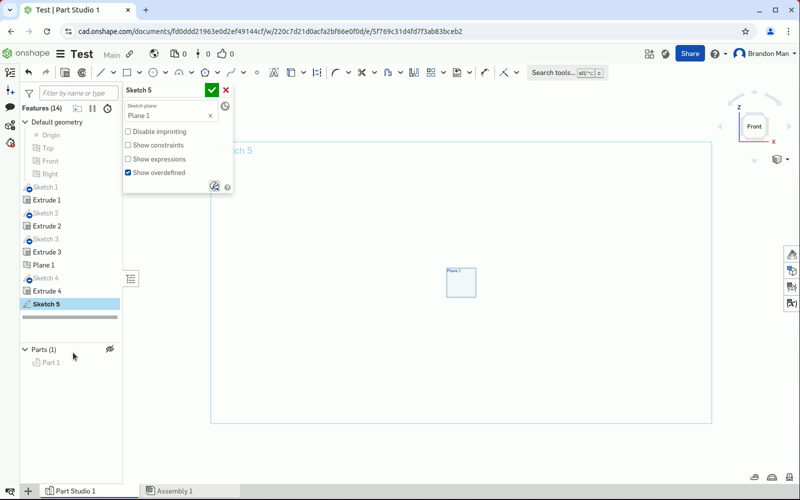
key(c)
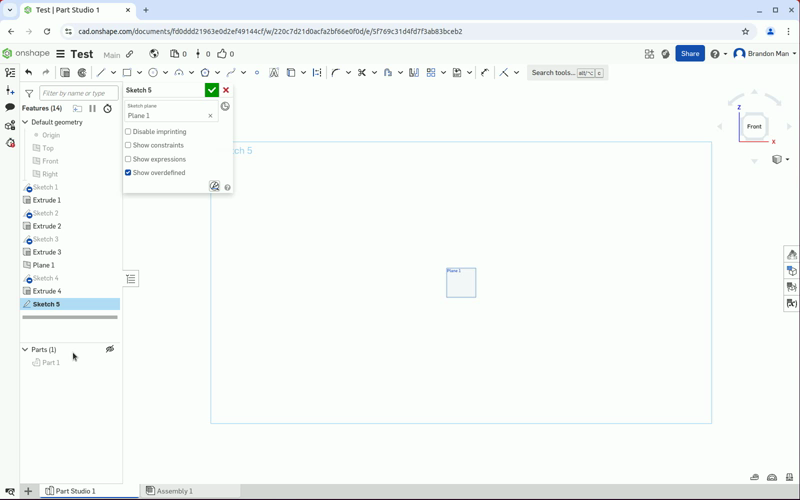
key_down(shift)
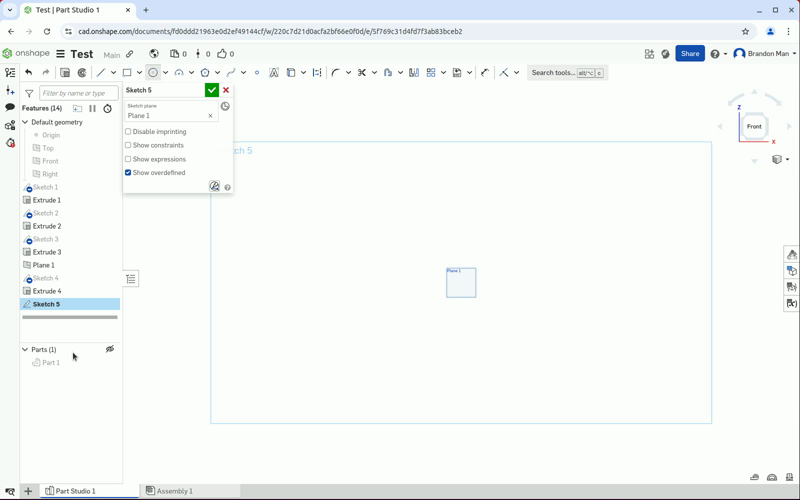
mouse_move(405, 282)
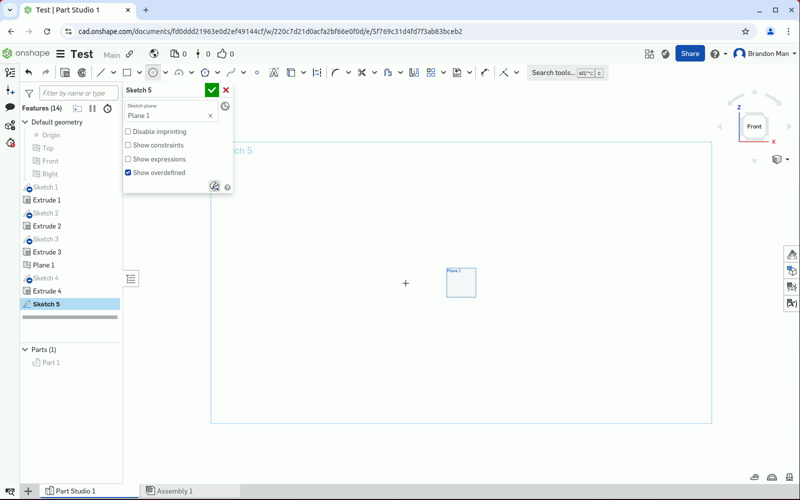
click(405, 282)
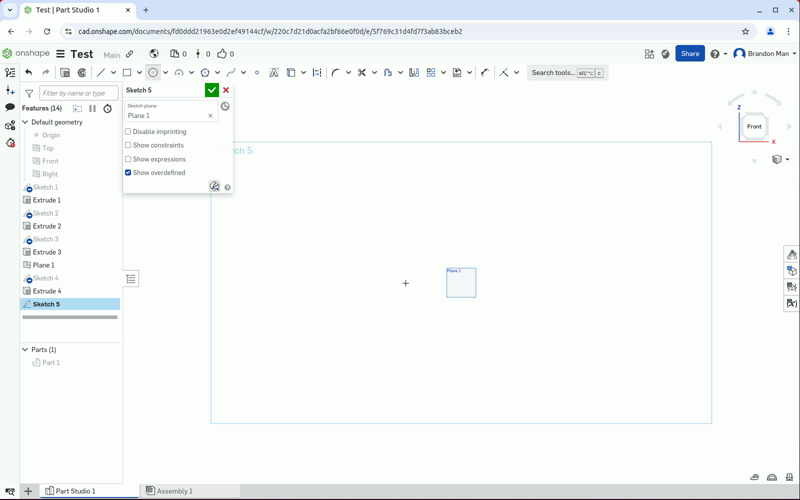
key_up(shift)
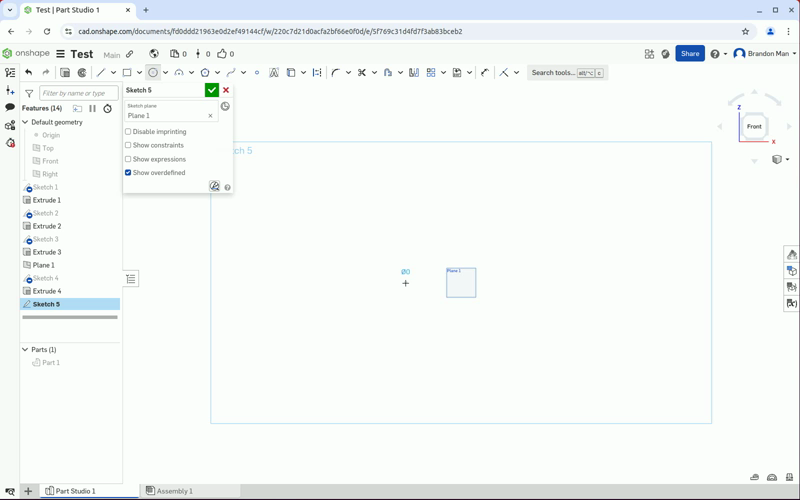
mouse_move(450, 282)
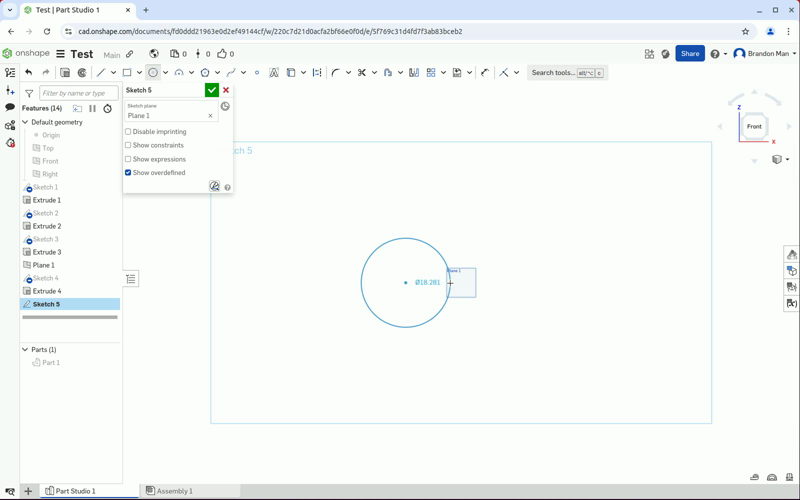
click(450, 282)
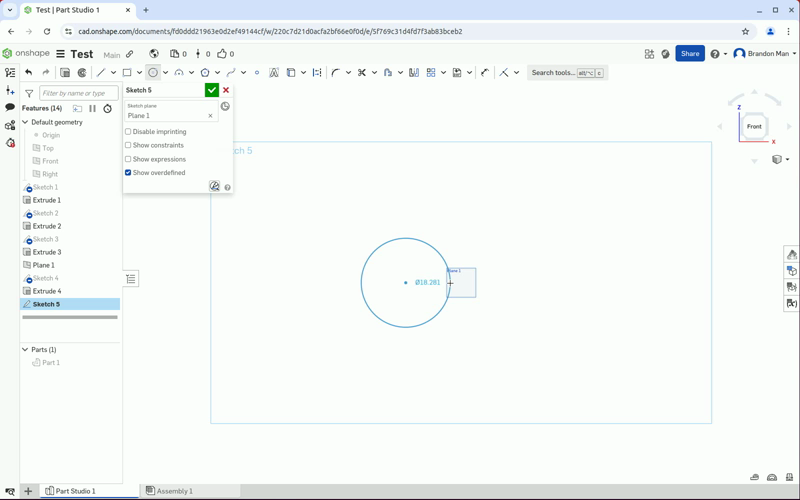
key(esc)
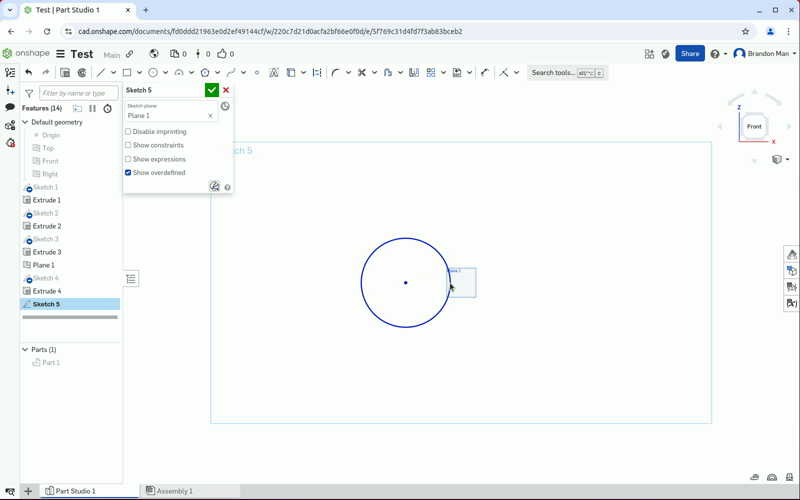
mouse_move(375, 302)
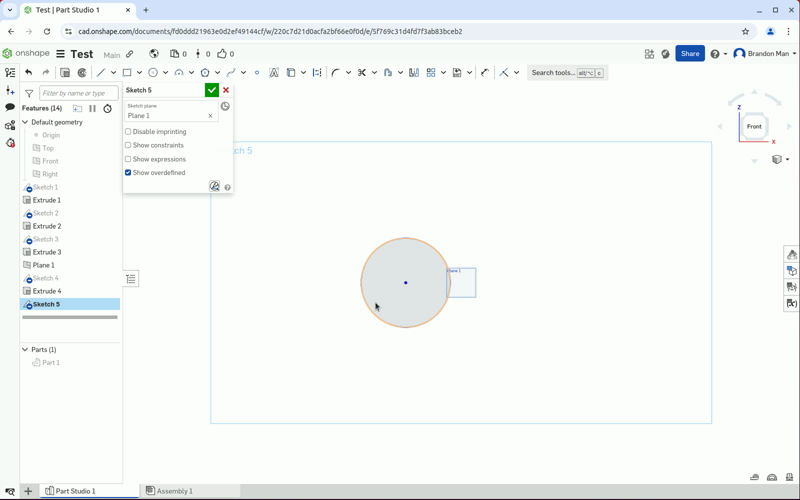
click(375, 302)
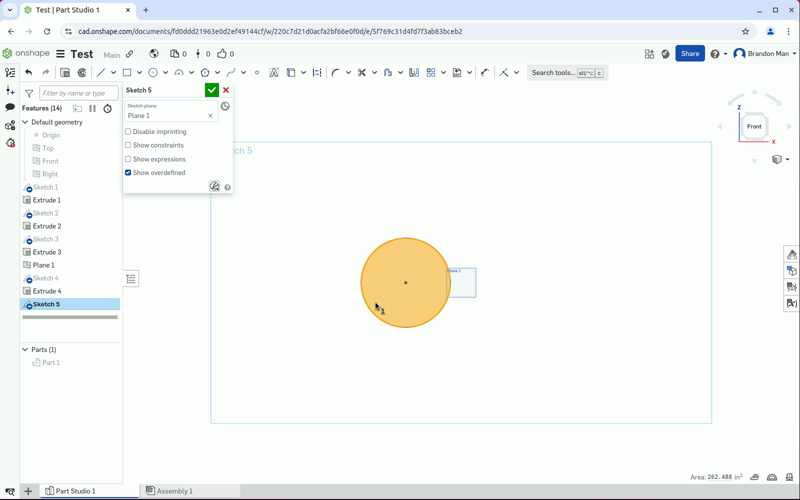
mouse_move(73, 352)
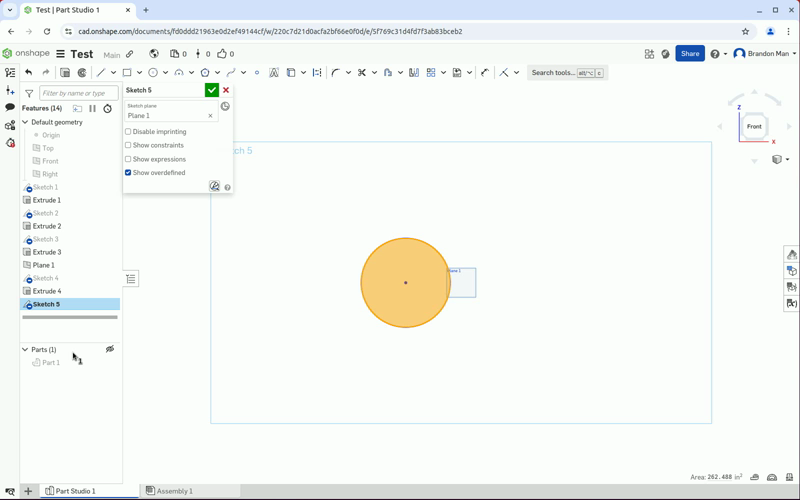
key(shift+y)
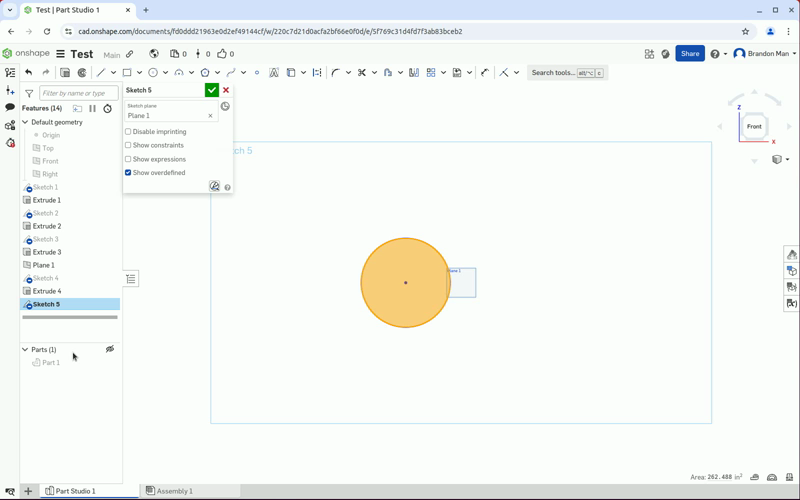
key(shift+e)
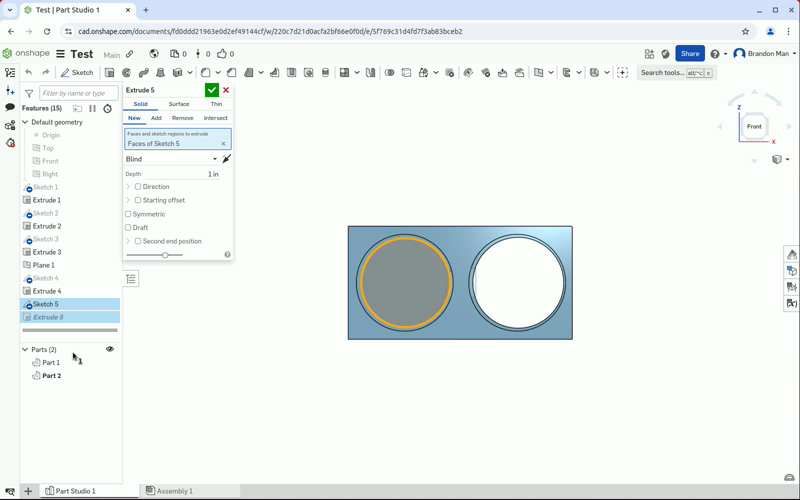
mouse_move(143, 106)
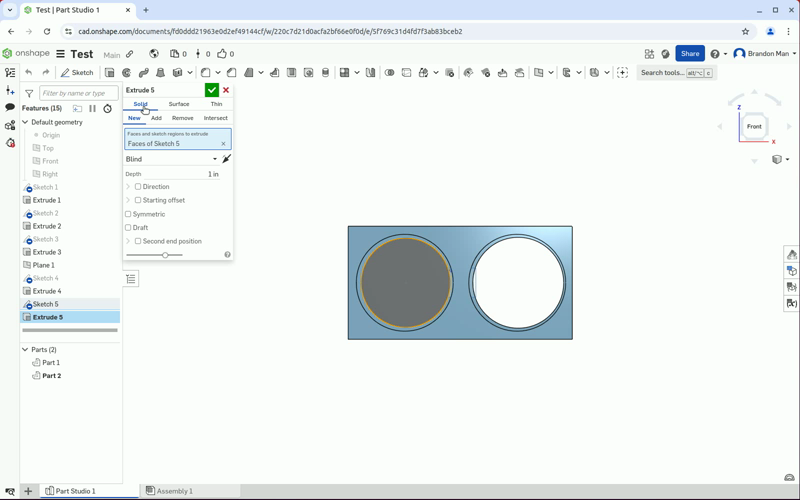
click(143, 106)
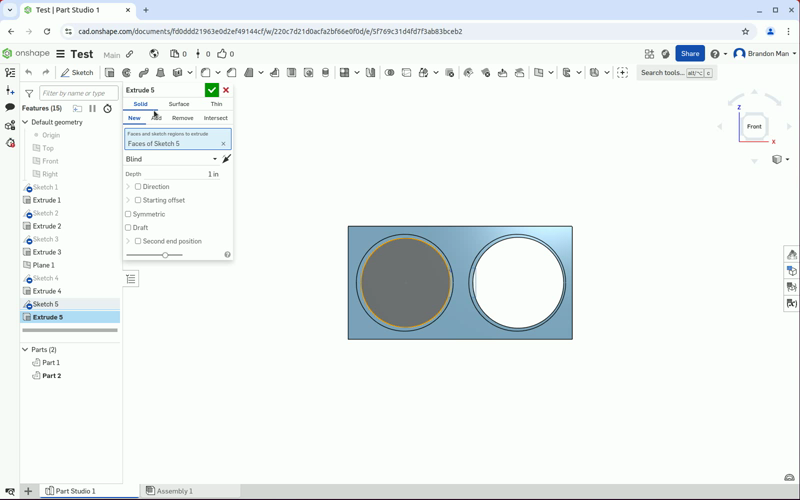
mouse_move(186, 120)
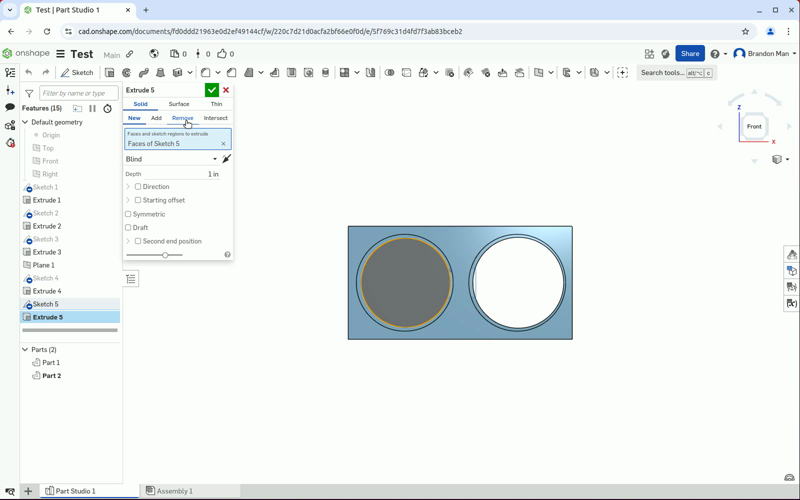
click(186, 120)
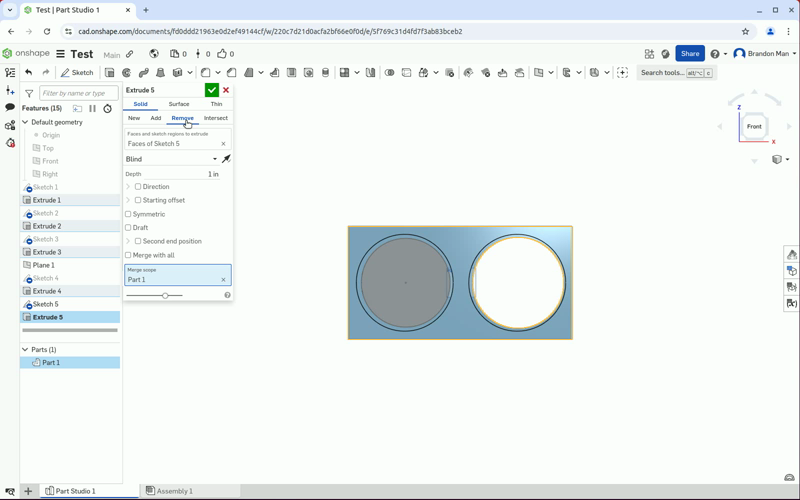
key(tab, 4)
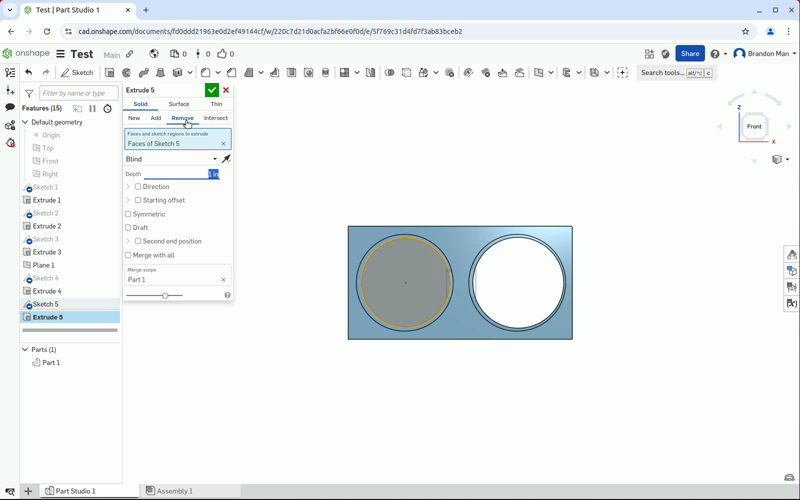
text(1.444)
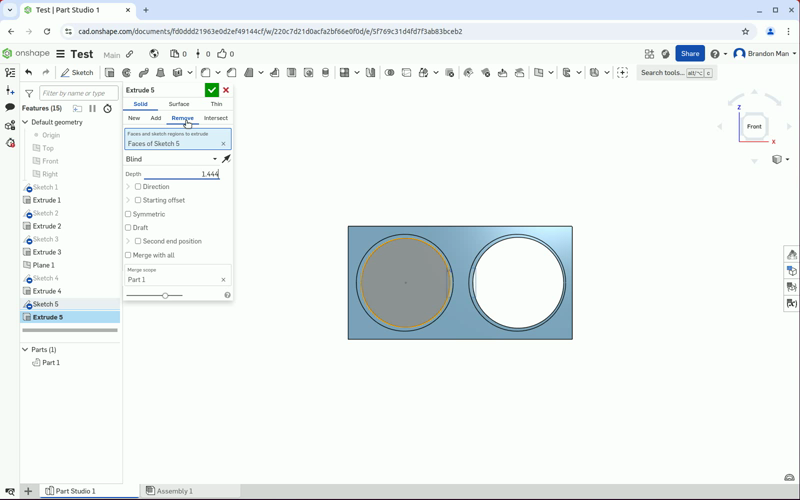
key(tab, 6)
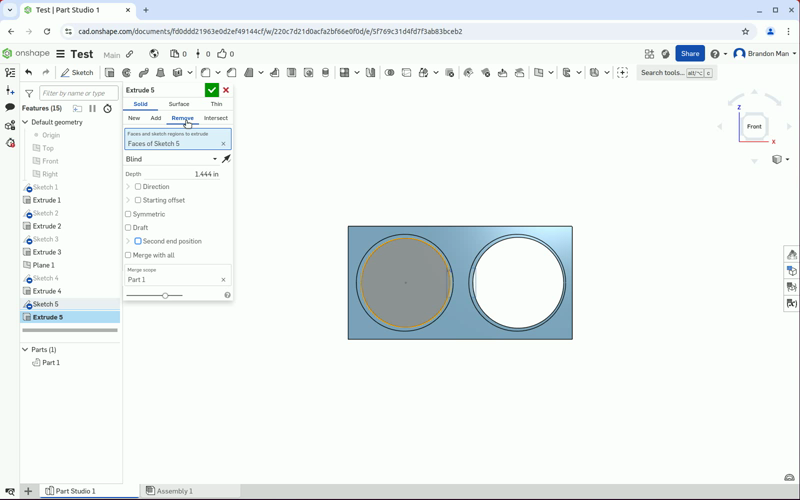
key(space)
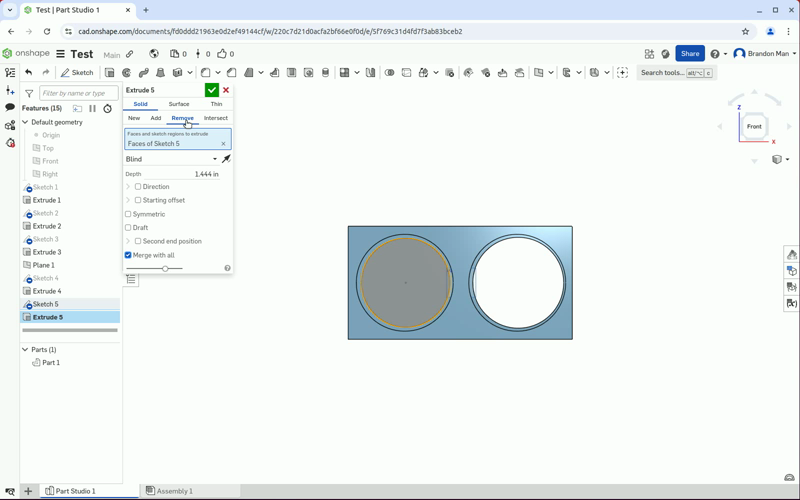
key(enter)
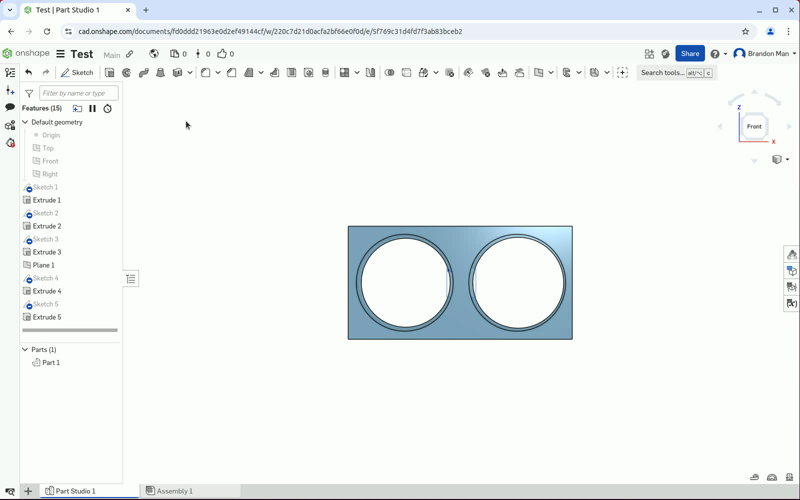
key(shift+h)
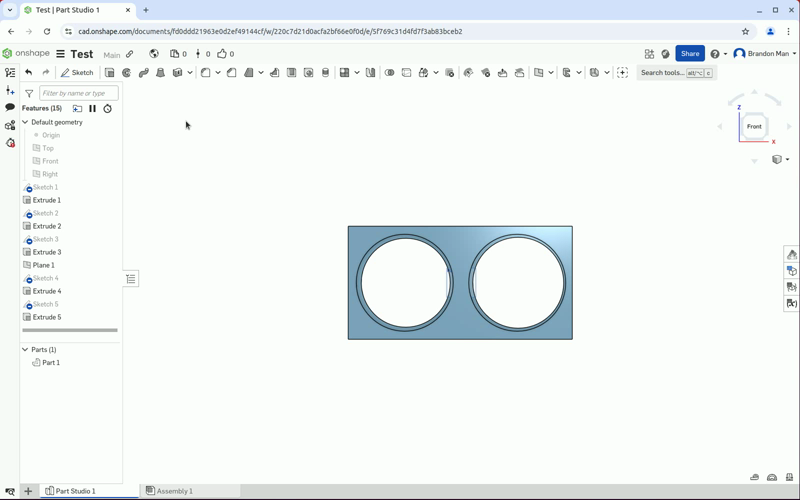
key(shift+h)
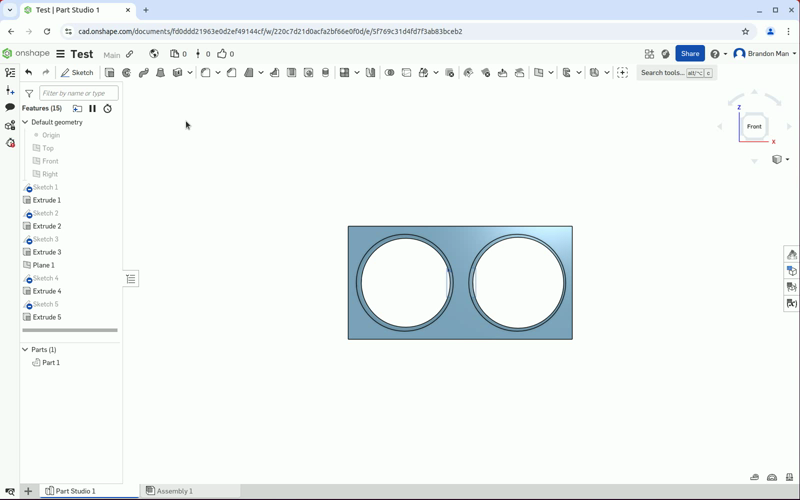
mouse_move(73, 189)
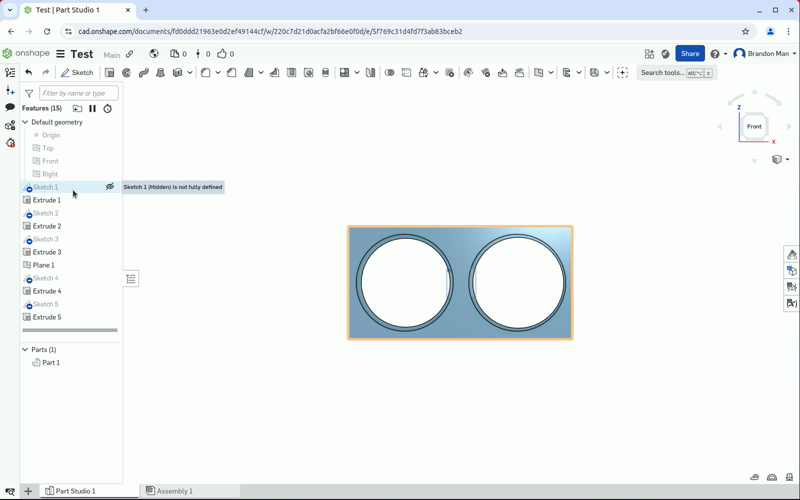
click(73, 189)
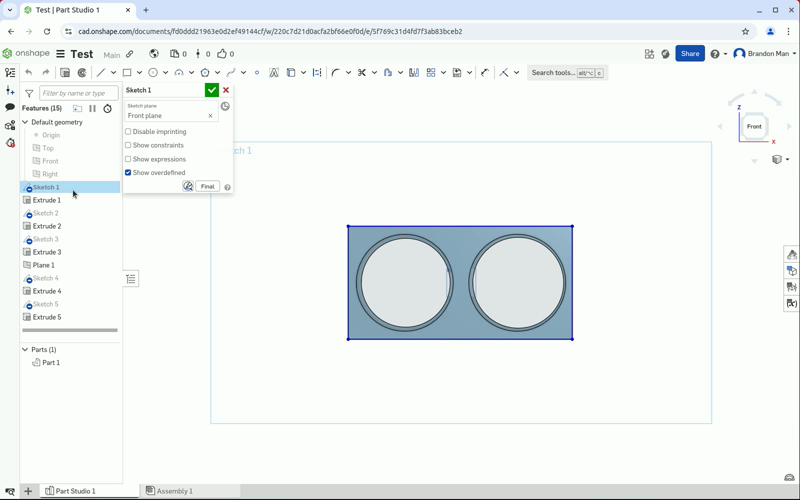
mouse_move(229, 92)
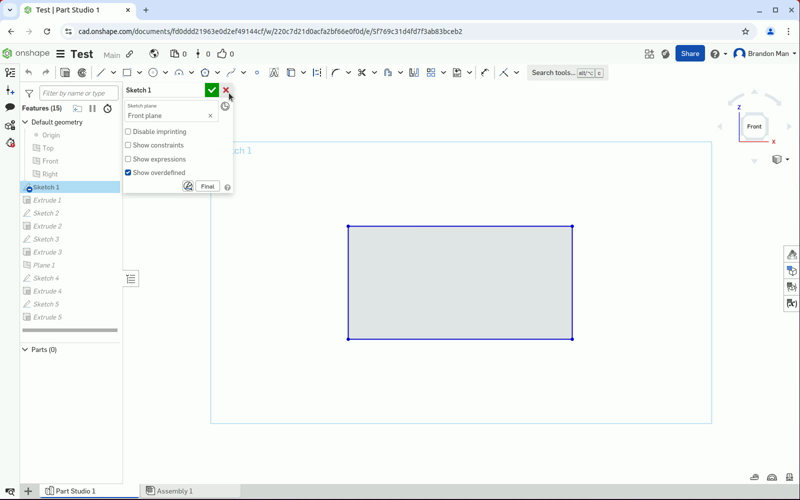
click(229, 92)
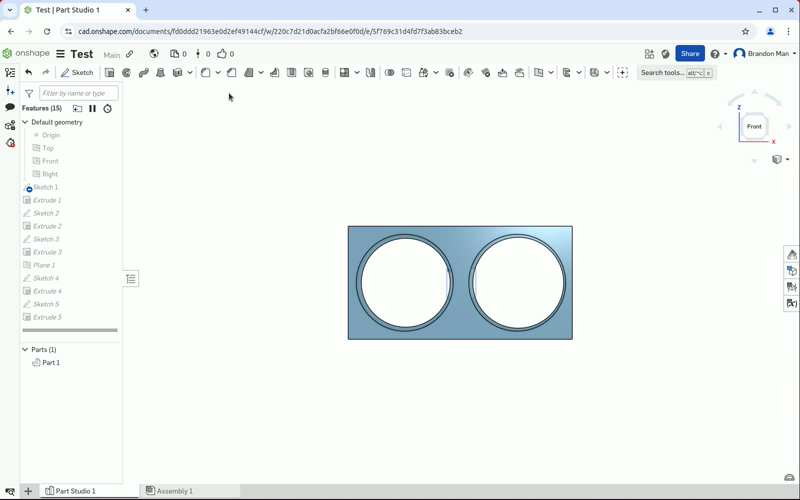
mouse_move(73, 352)
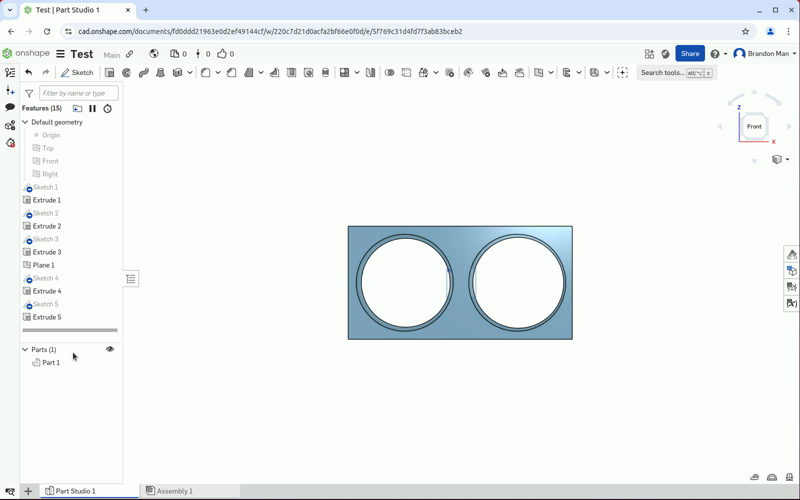
key(y)
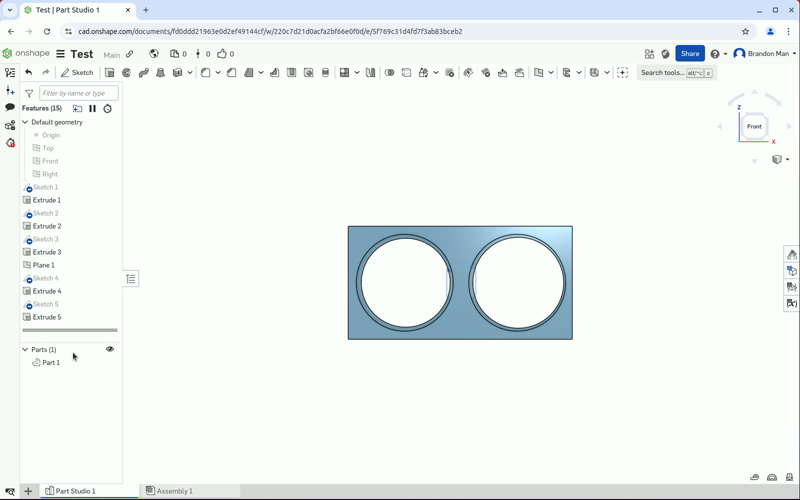
key(shift+p)
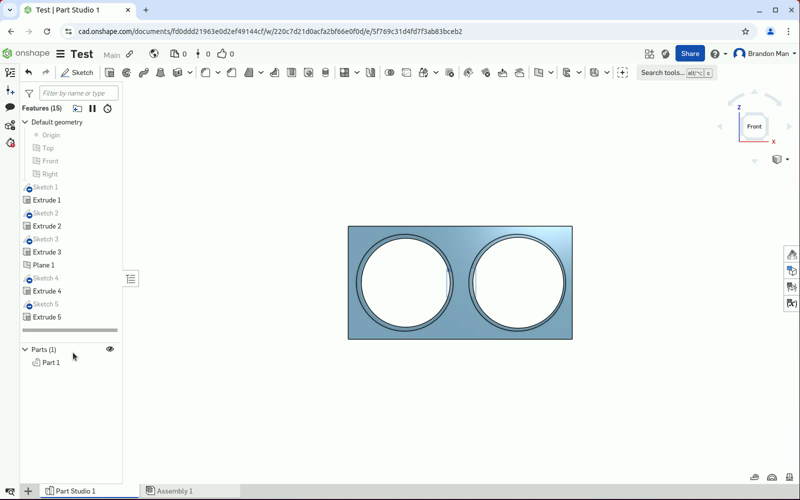
key(space)
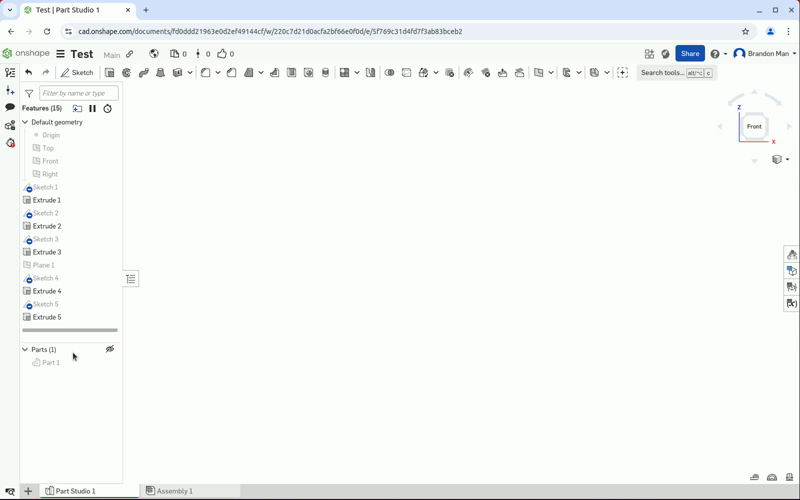
key_down(shift)
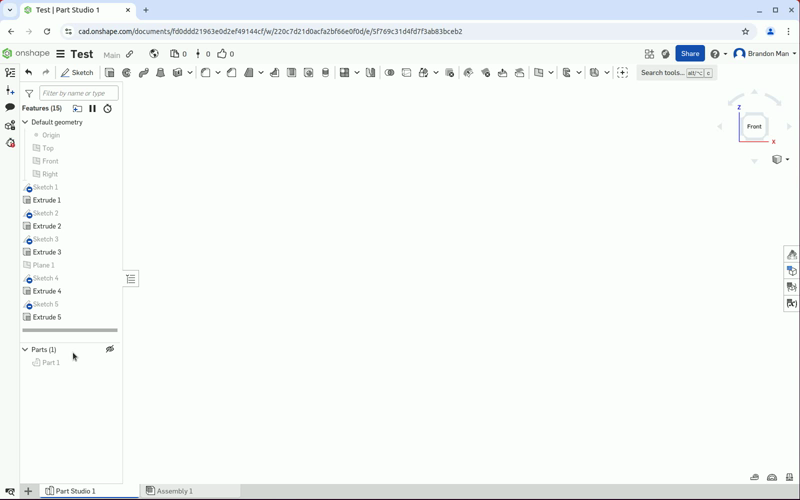
key(left)
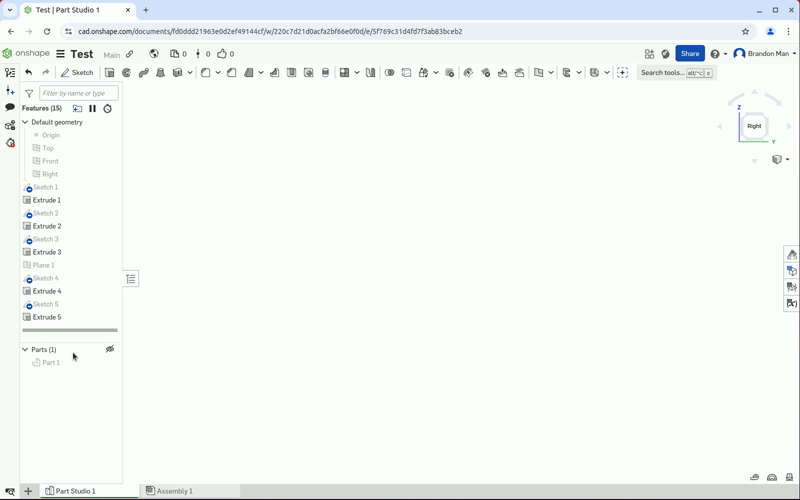
key_up(shift)
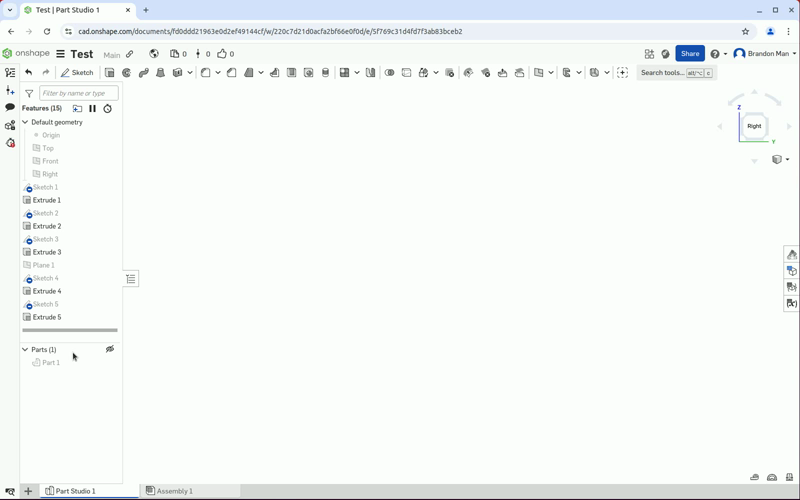
mouse_move(73, 352)
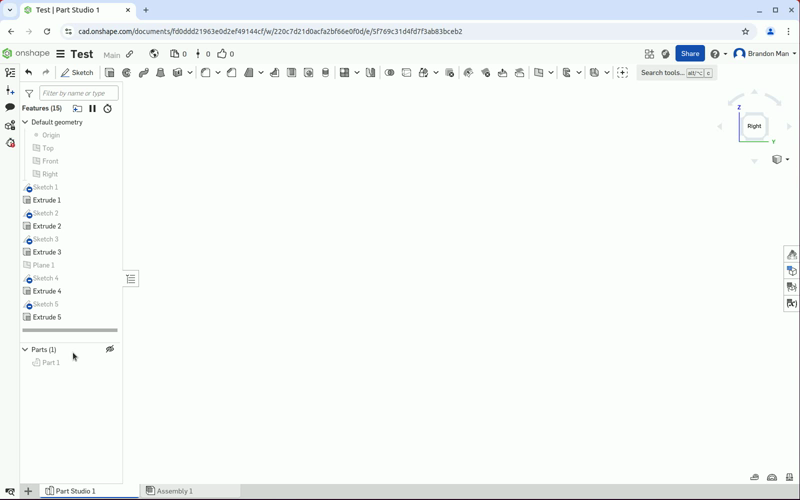
key(shift+y)
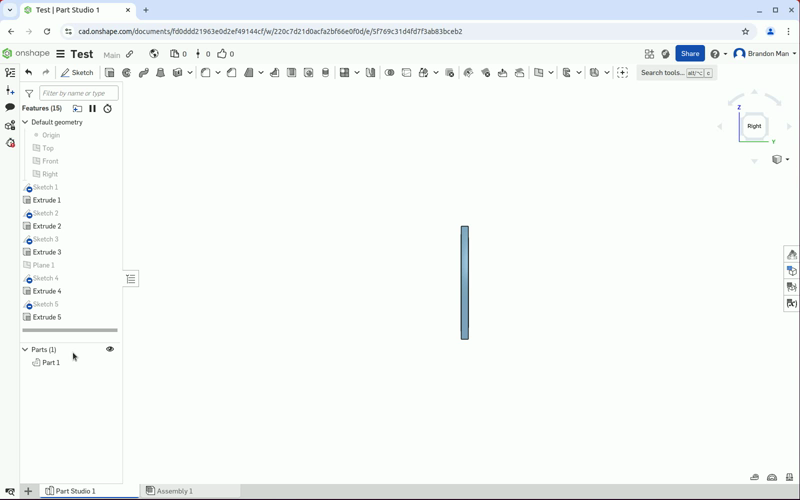
mouse_move(541, 75)
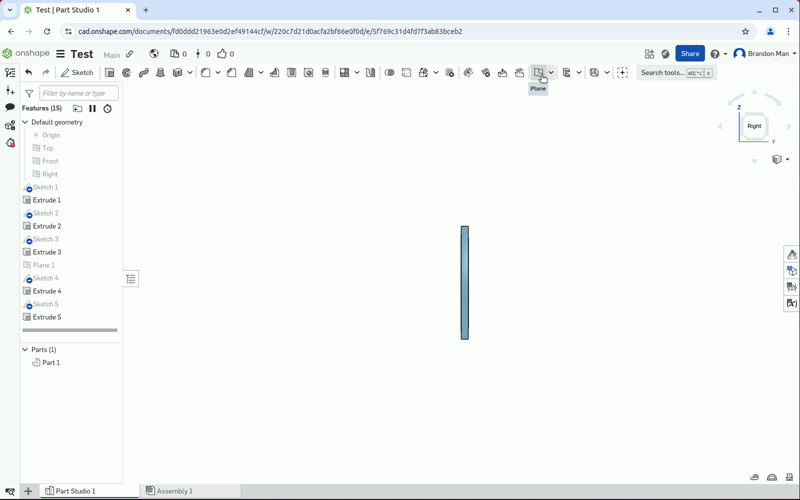
click(541, 75)
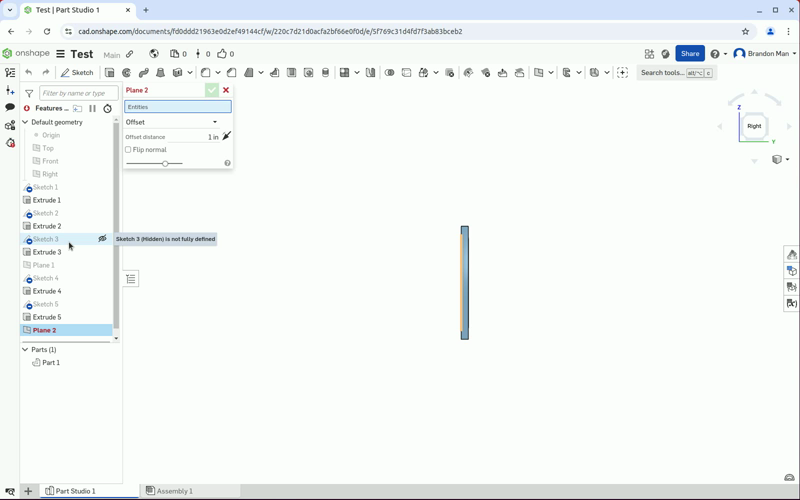
scroll(3)
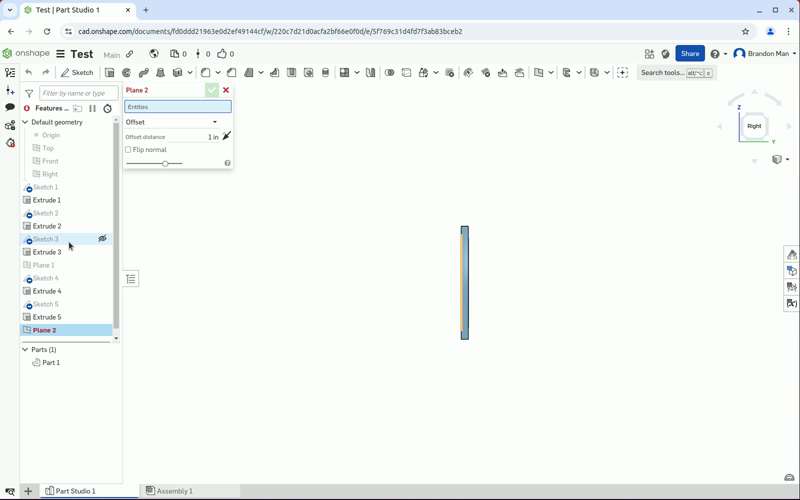
mouse_move(69, 176)
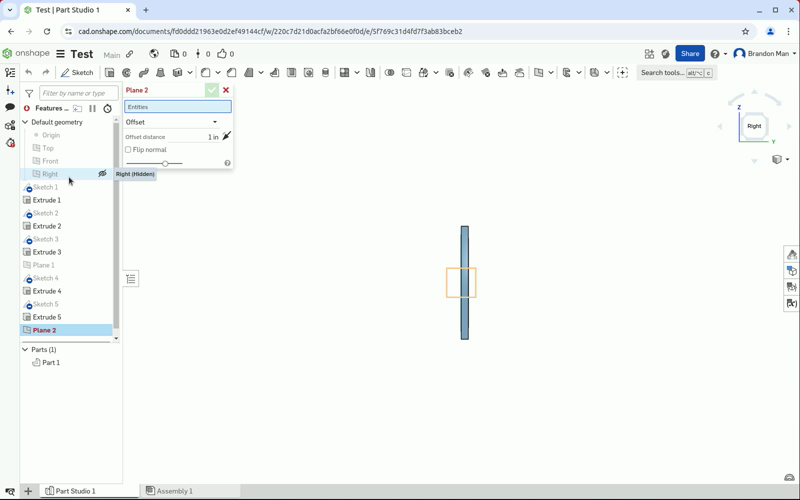
click(69, 176)
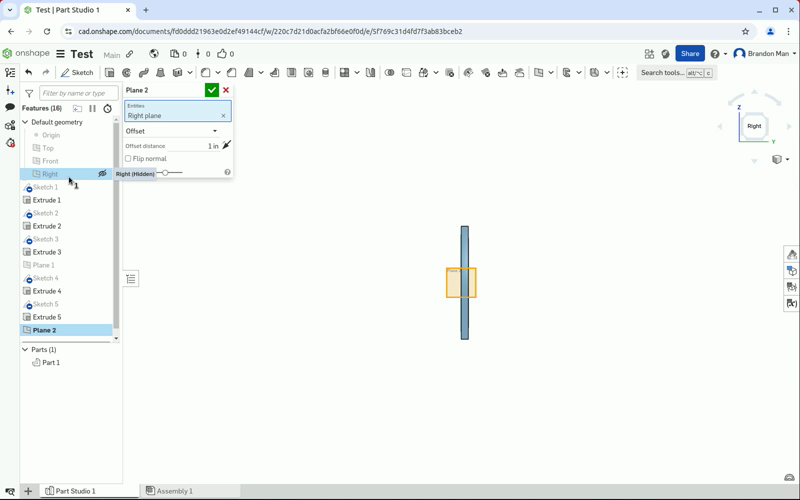
key(tab, 2)
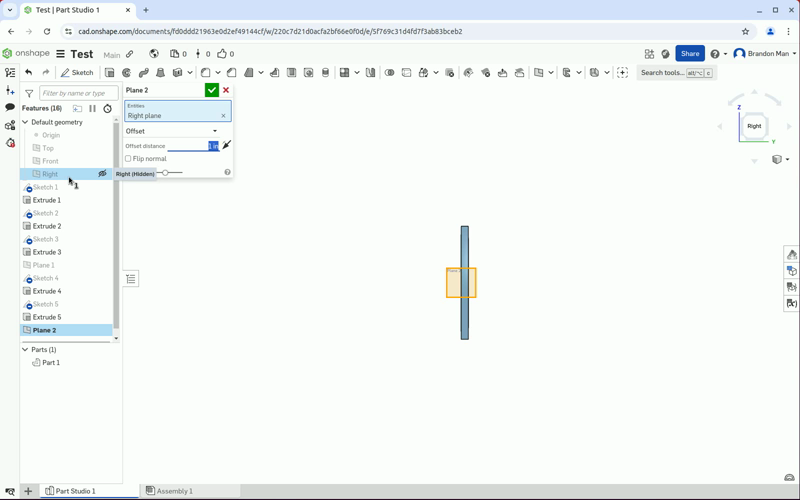
text(23.108)
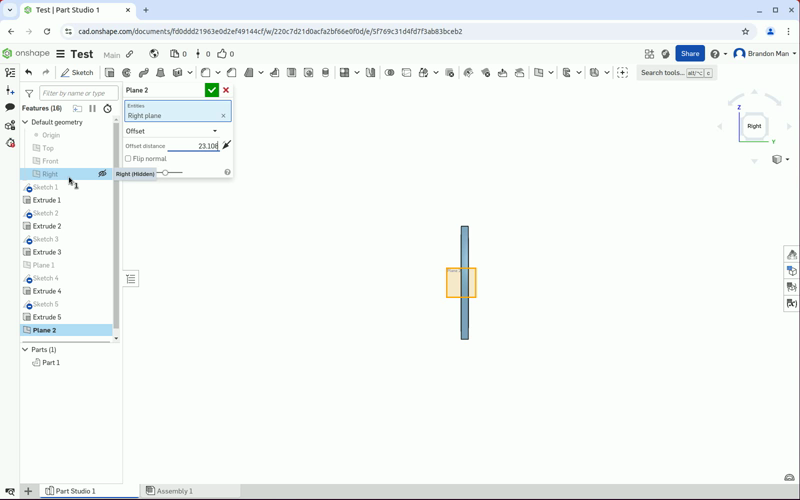
key(enter, 2)
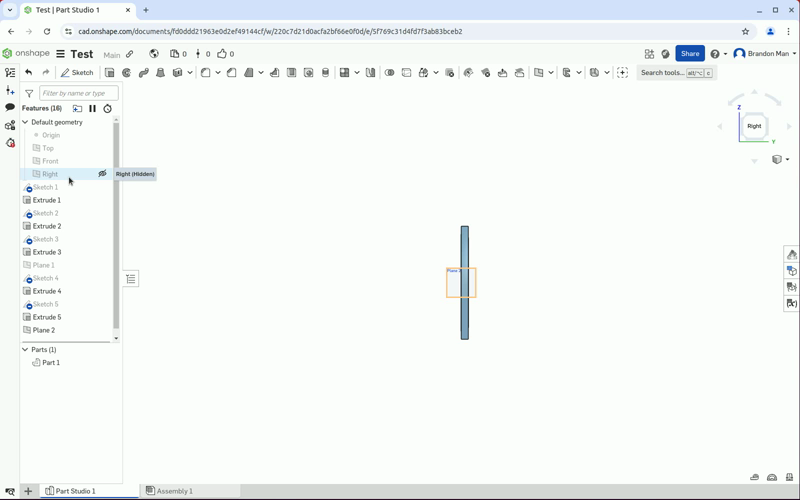
key(shift+s)
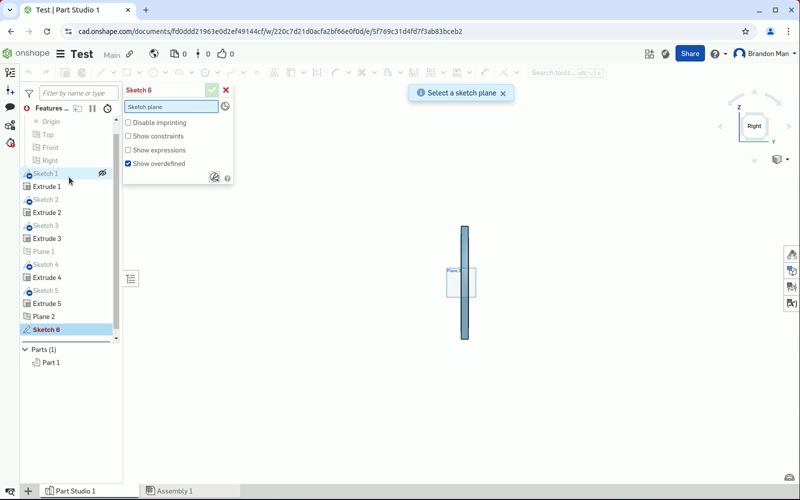
mouse_move(69, 319)
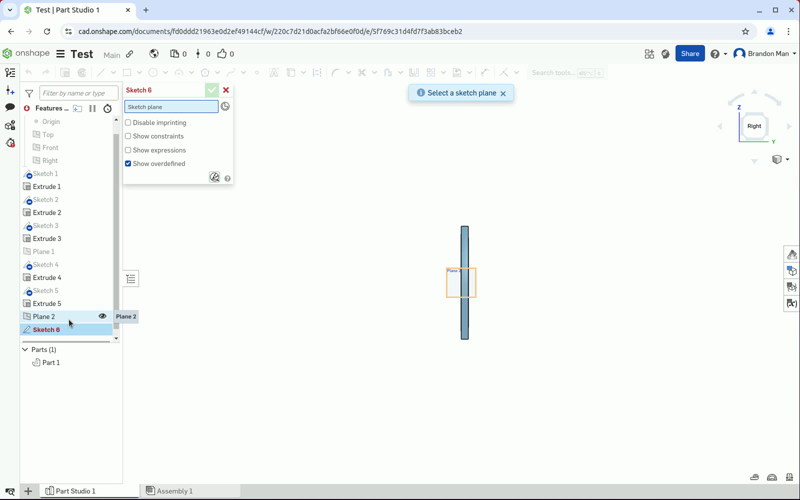
click(69, 319)
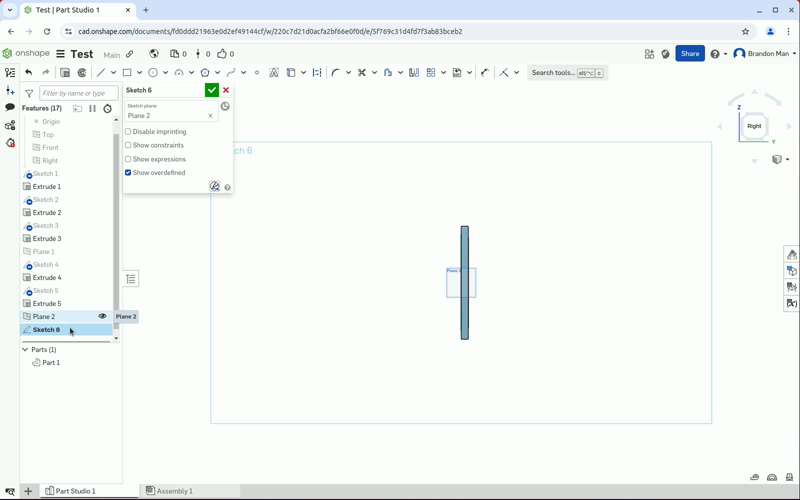
mouse_move(73, 352)
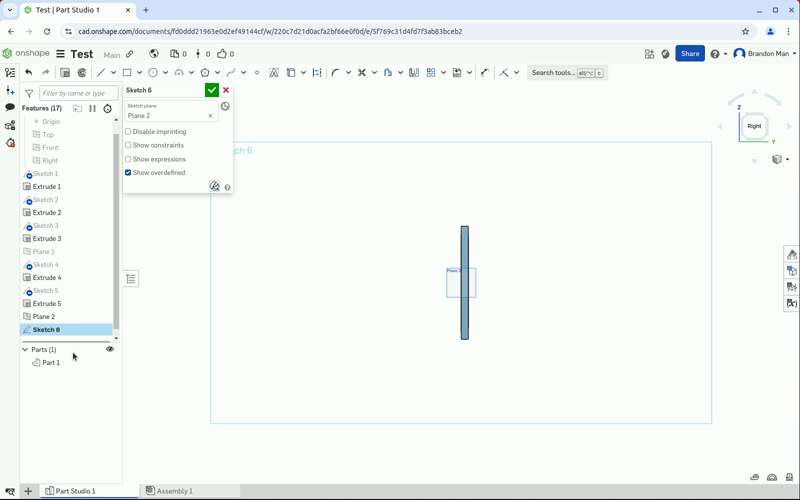
key(y)
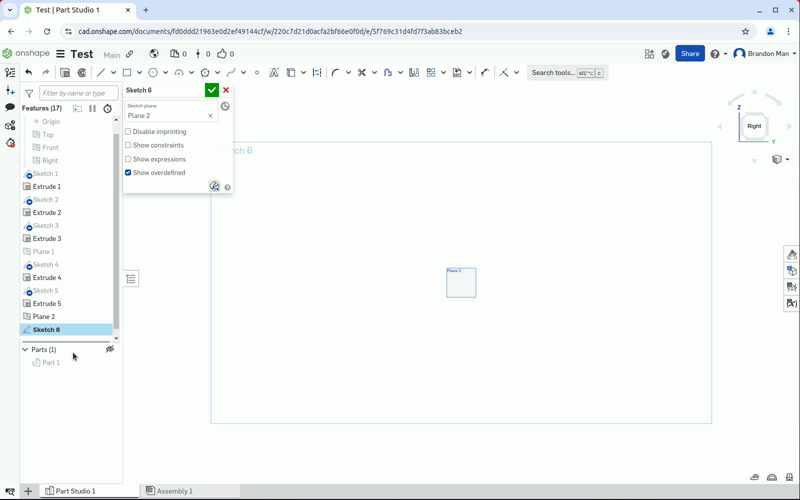
key(l)
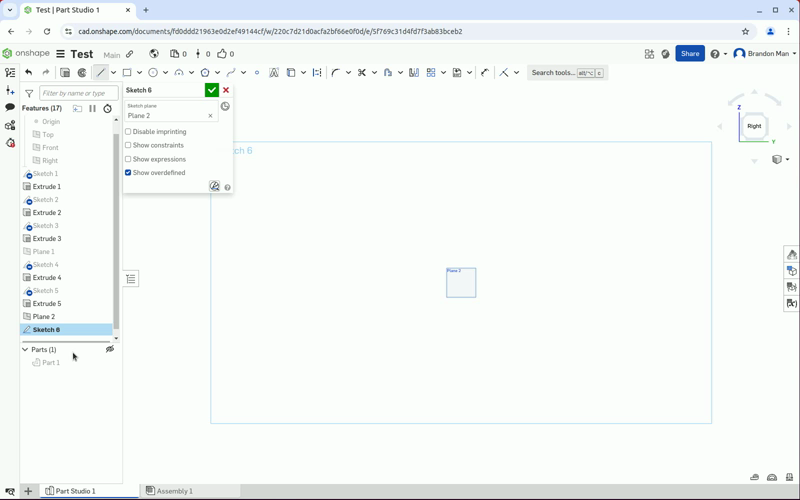
key_down(shift)
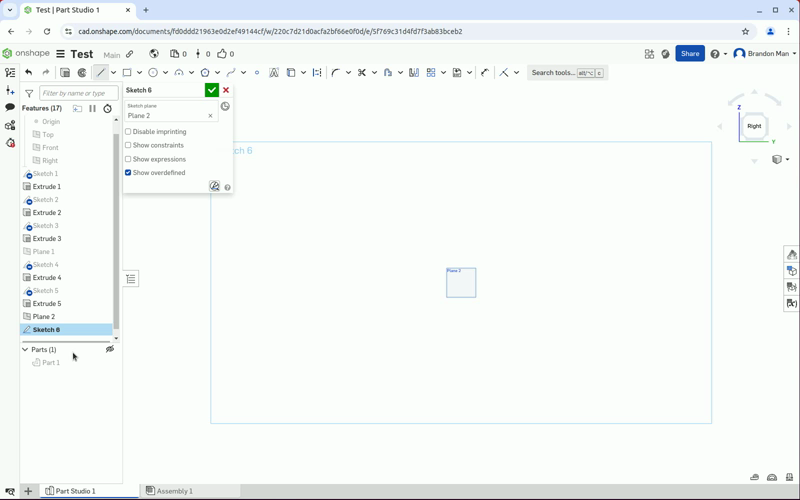
mouse_move(460, 339)
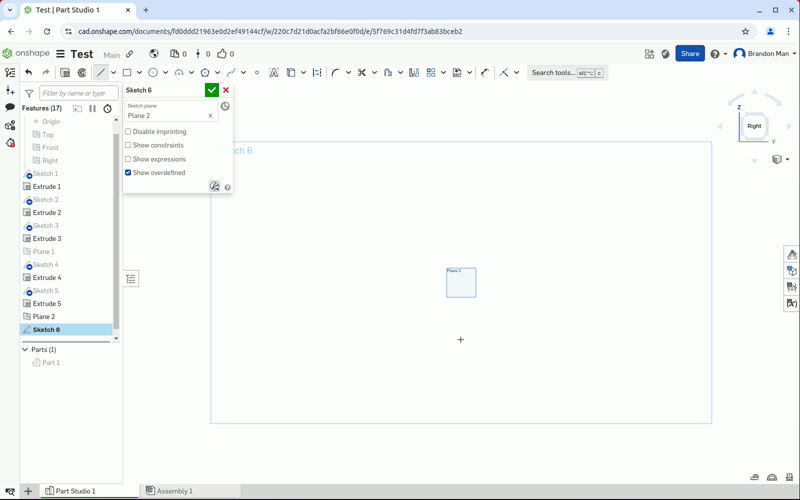
click(460, 339)
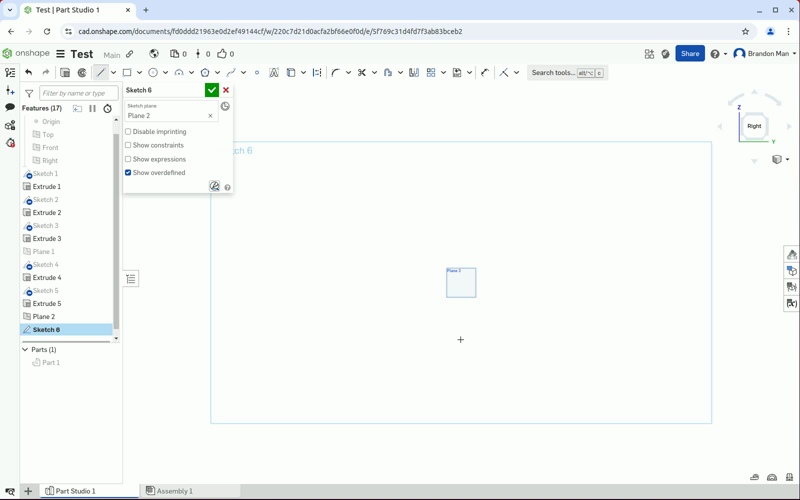
key_up(shift)
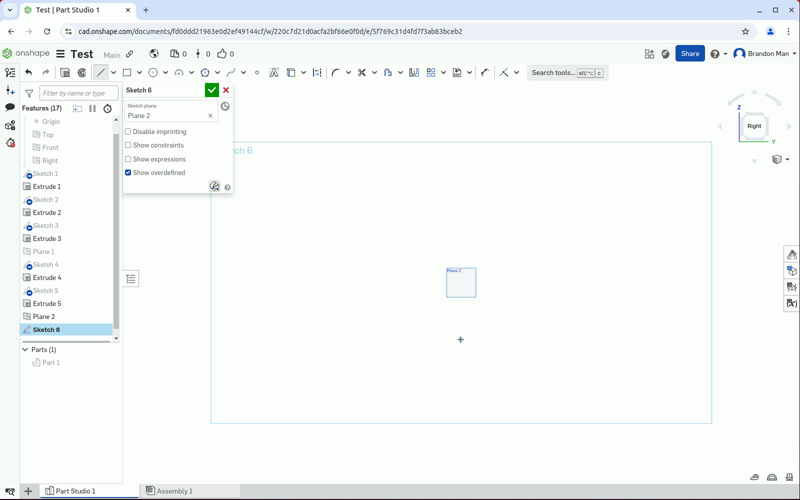
key_down(shift)
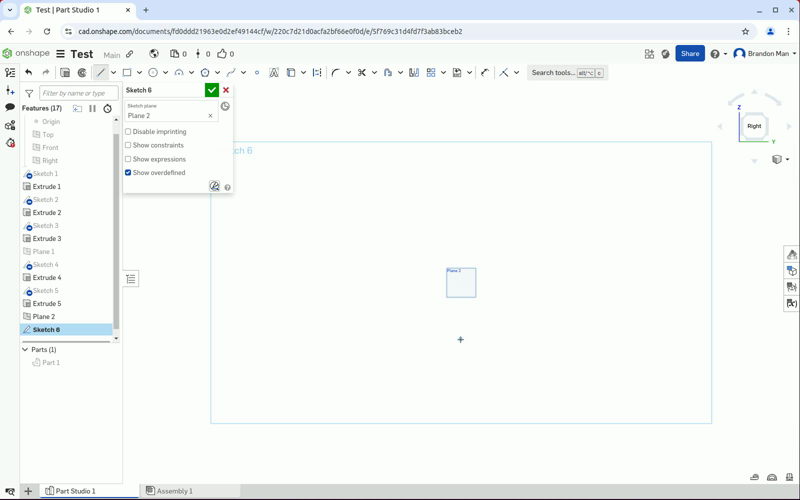
mouse_move(490, 339)
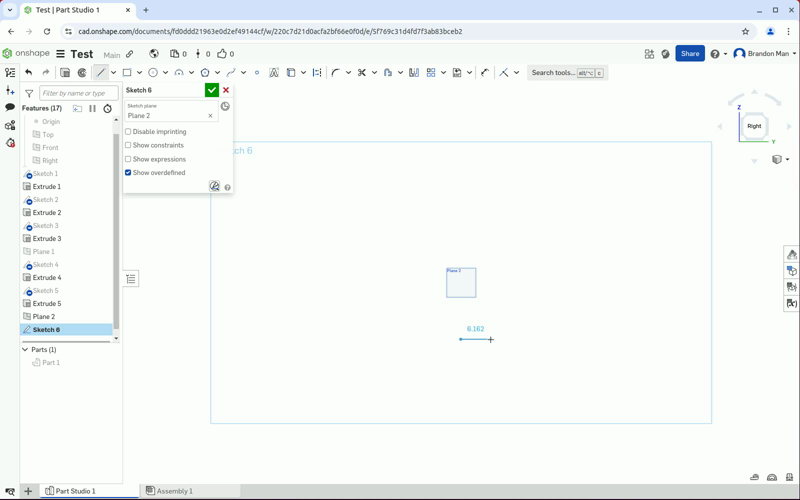
mouse_move(469, 339)
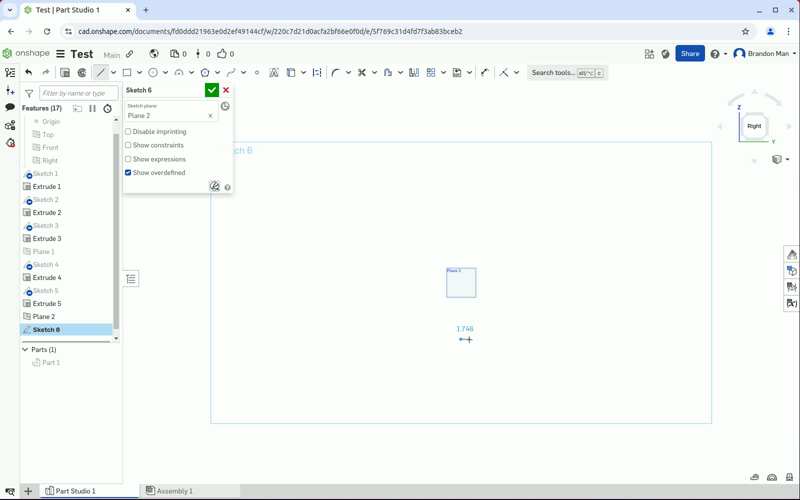
click(469, 339)
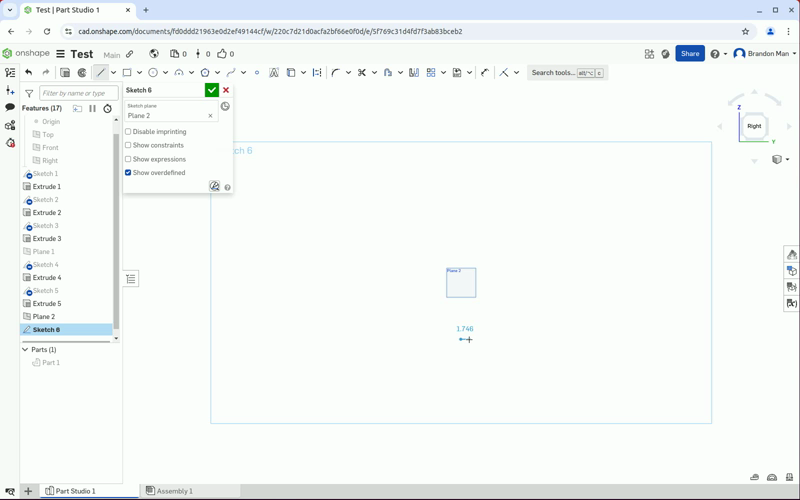
key_up(shift)
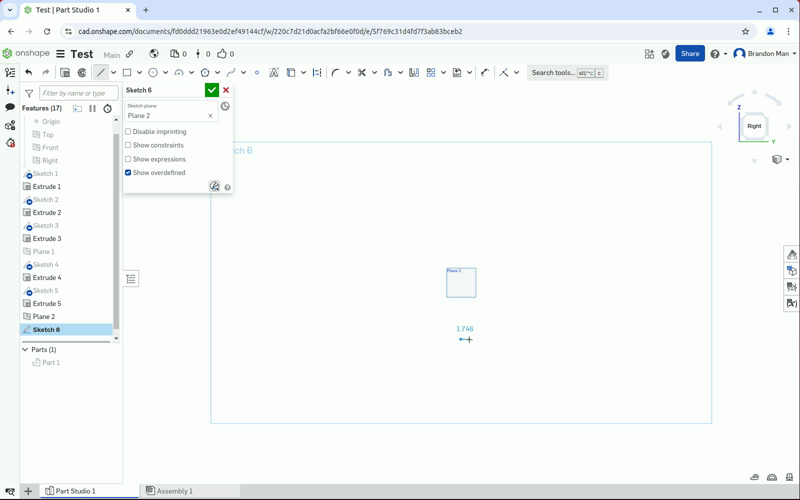
key_down(shift)
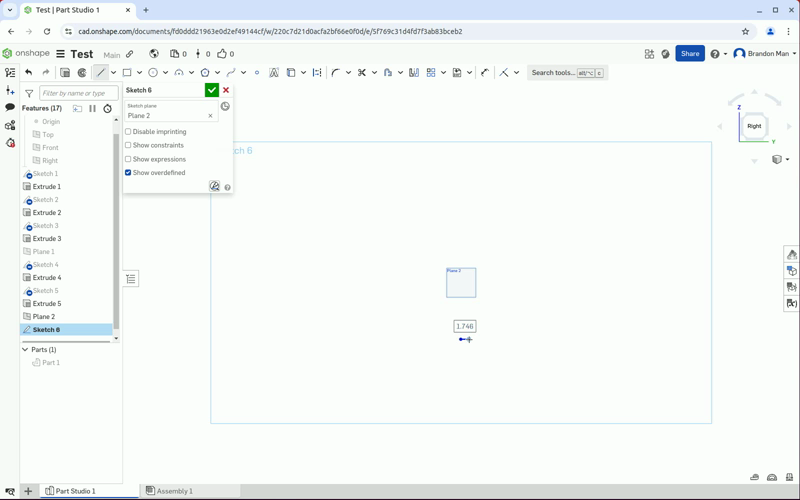
mouse_move(499, 339)
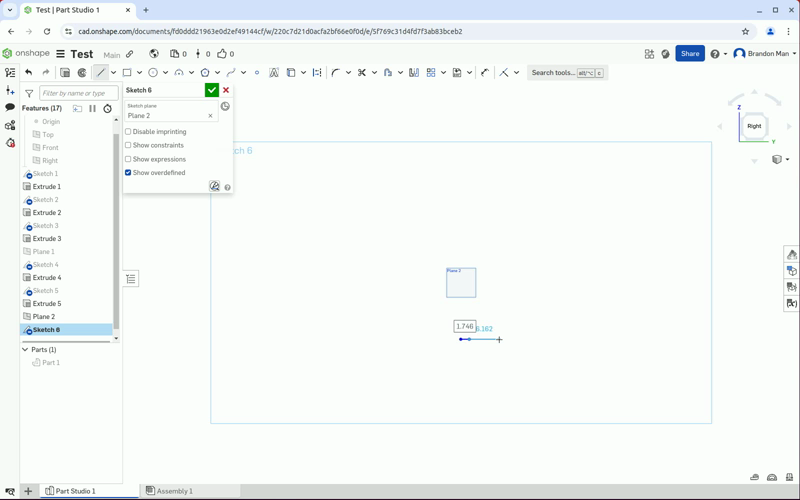
mouse_move(469, 326)
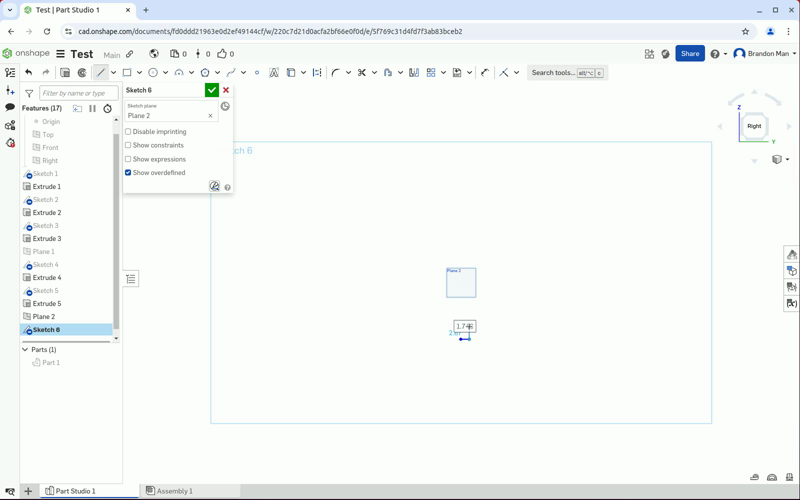
click(469, 326)
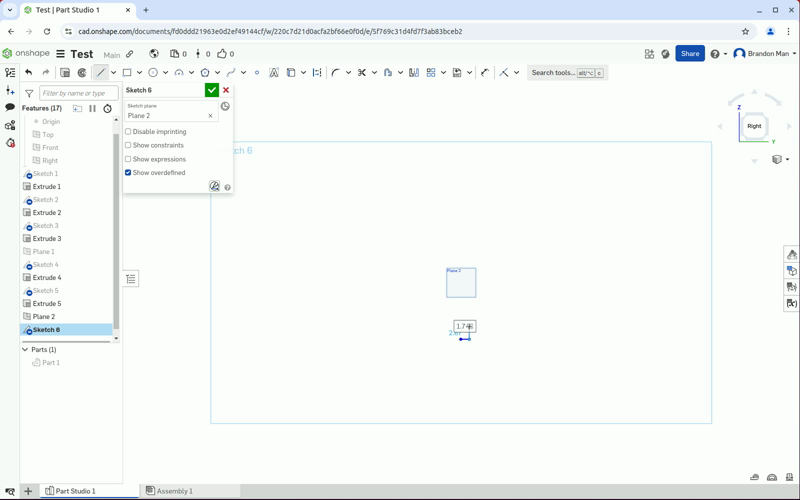
key_up(shift)
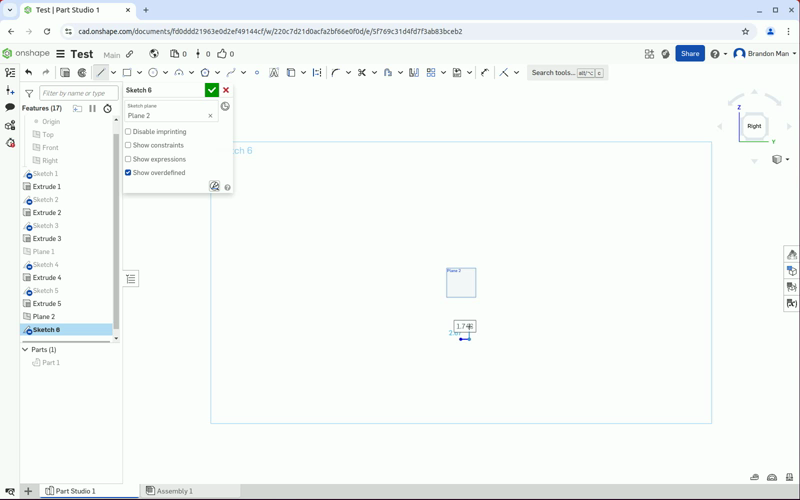
mouse_move(499, 326)
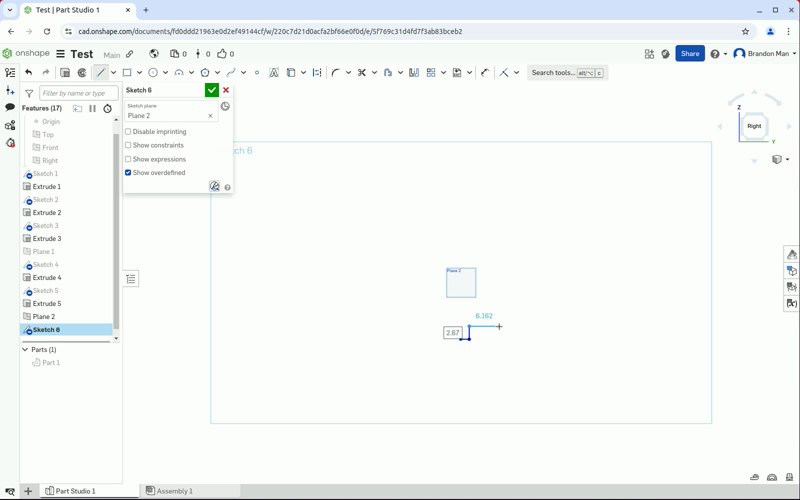
key_down(shift)
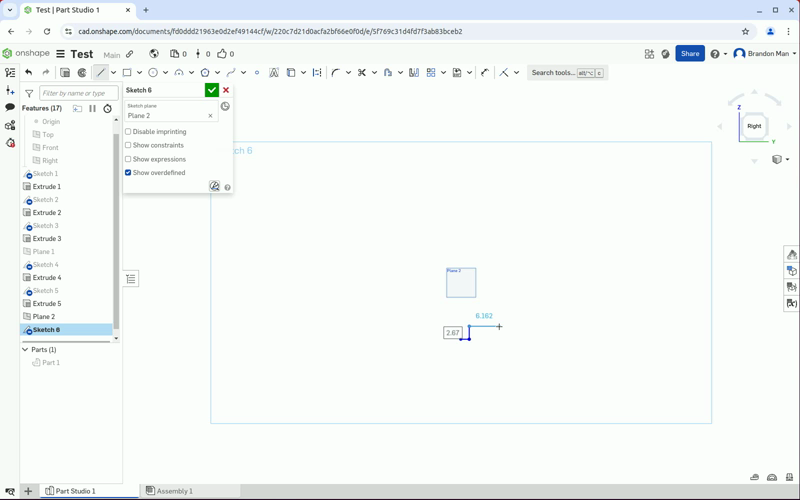
mouse_move(460, 339)
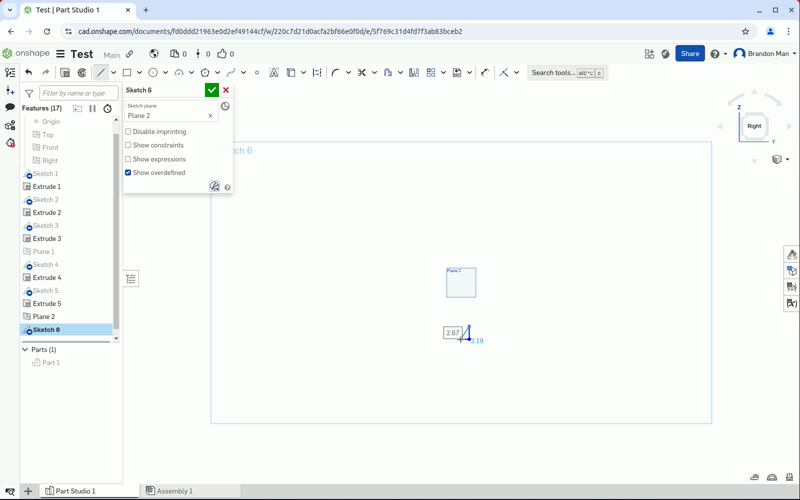
key_up(shift)
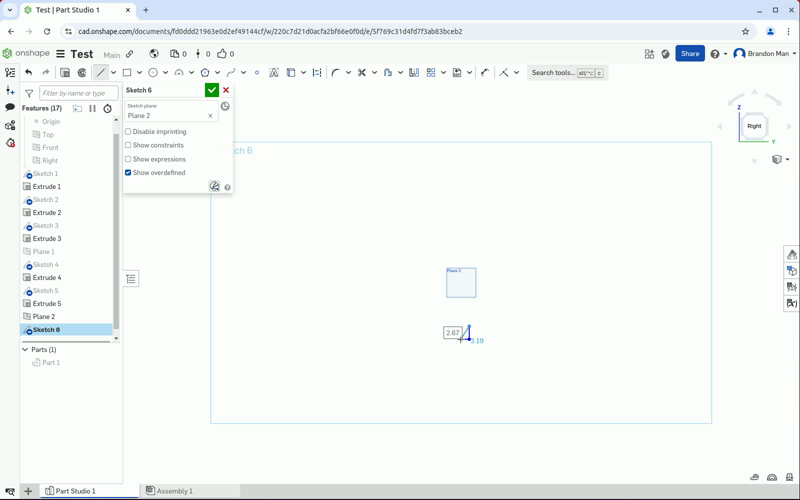
click(460, 339)
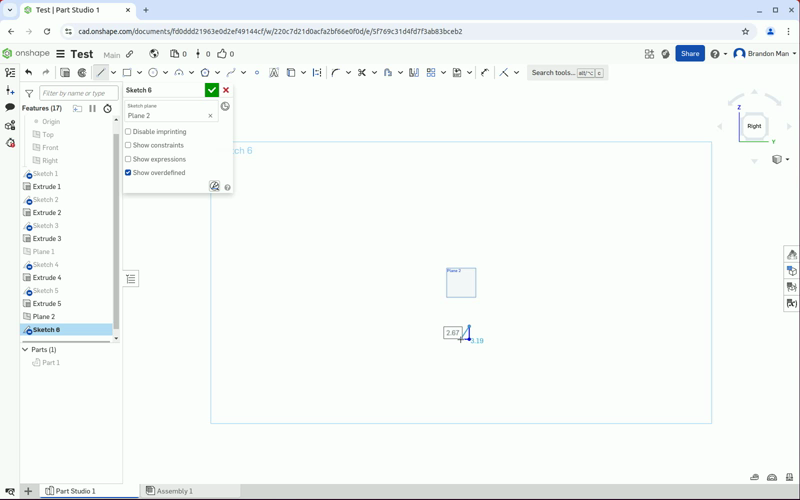
key(esc)
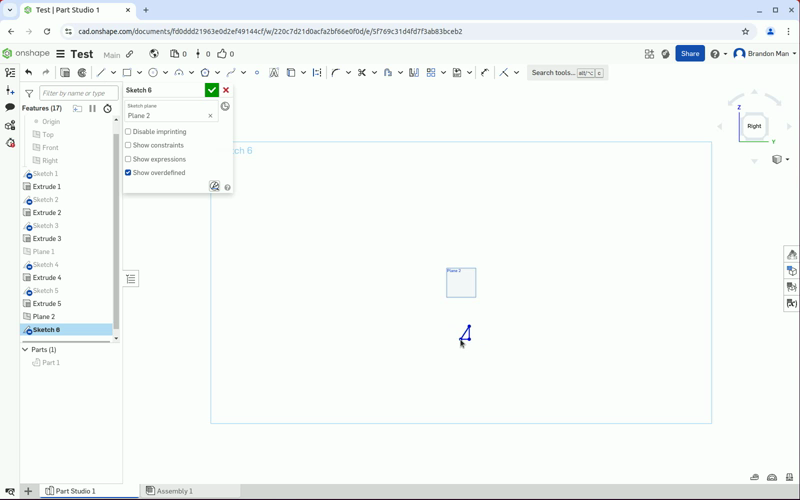
mouse_move(465, 334)
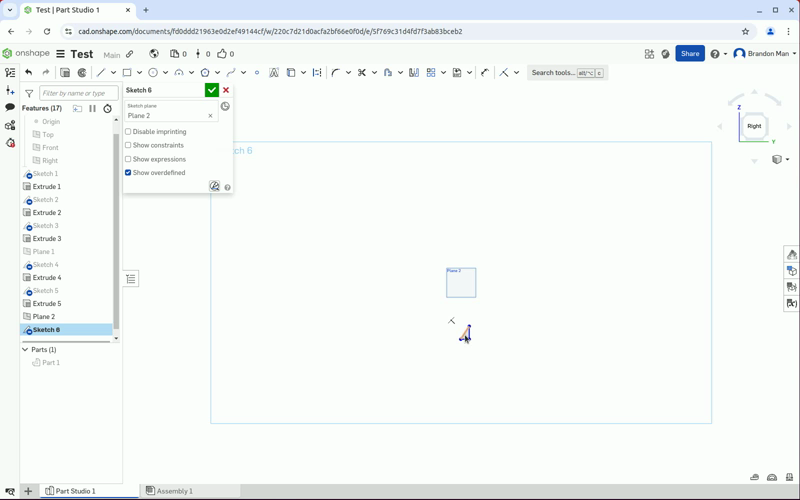
scroll(6)
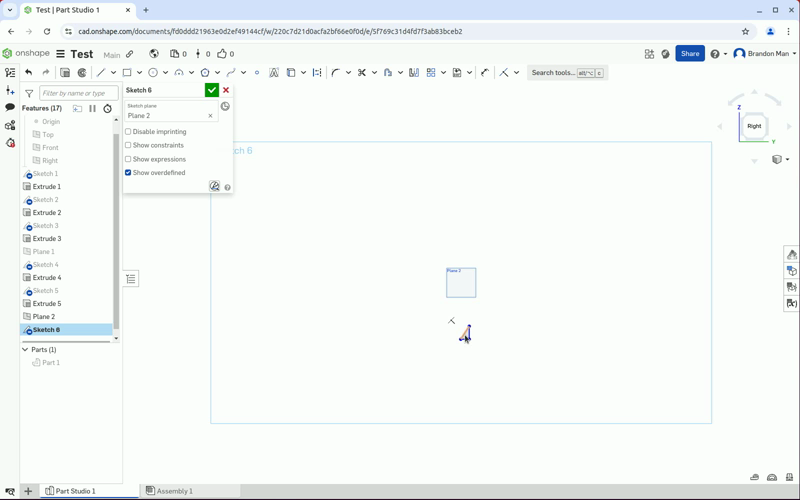
scroll(6)
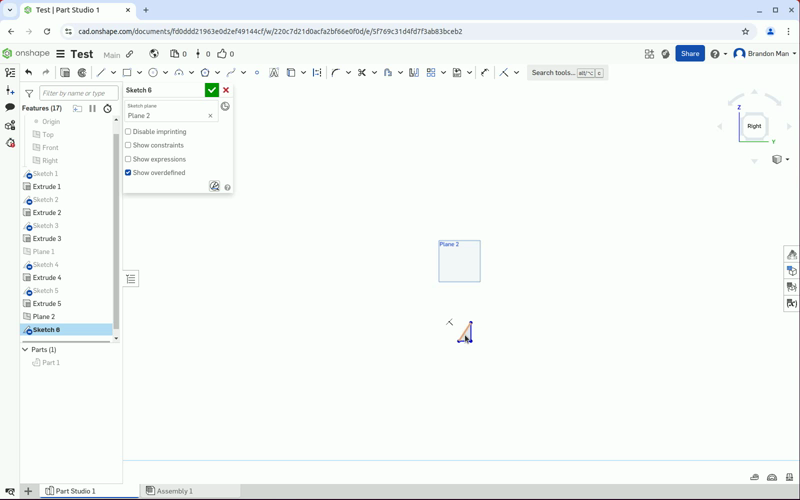
scroll(6)
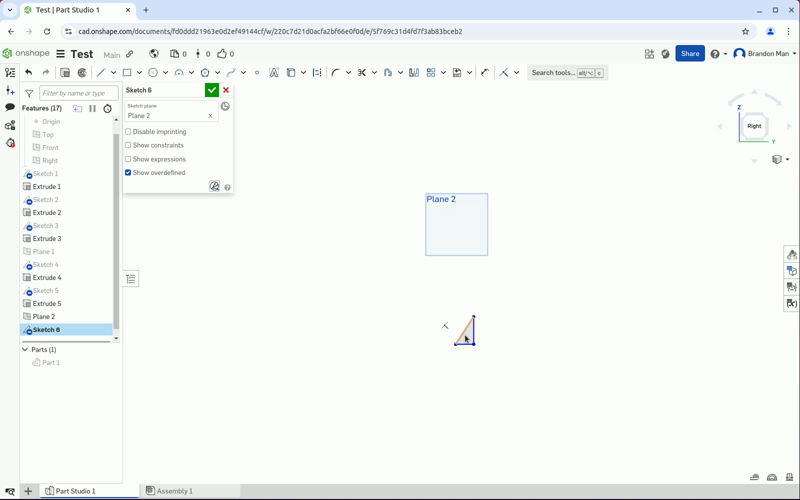
scroll(6)
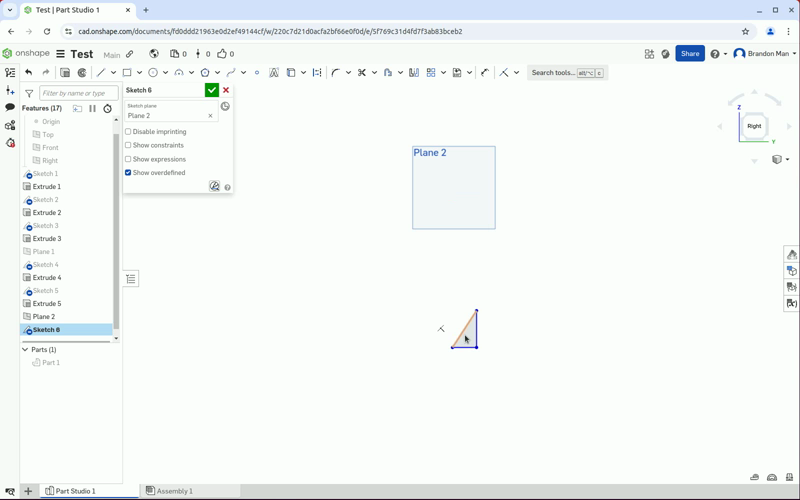
scroll(6)
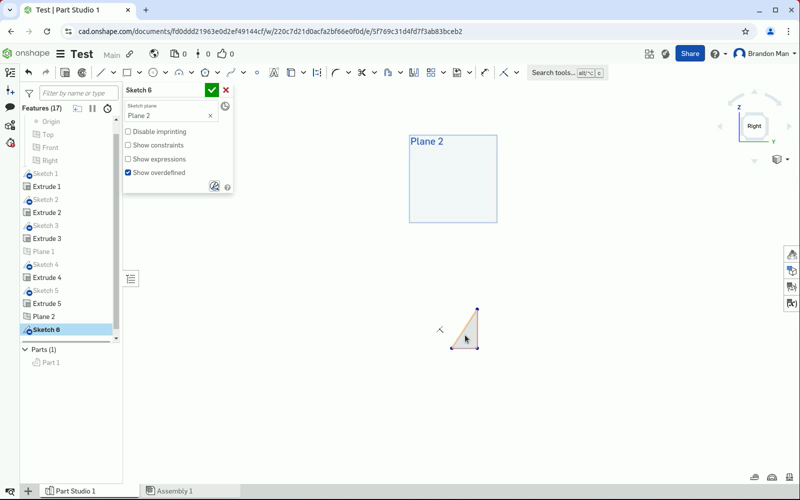
scroll(6)
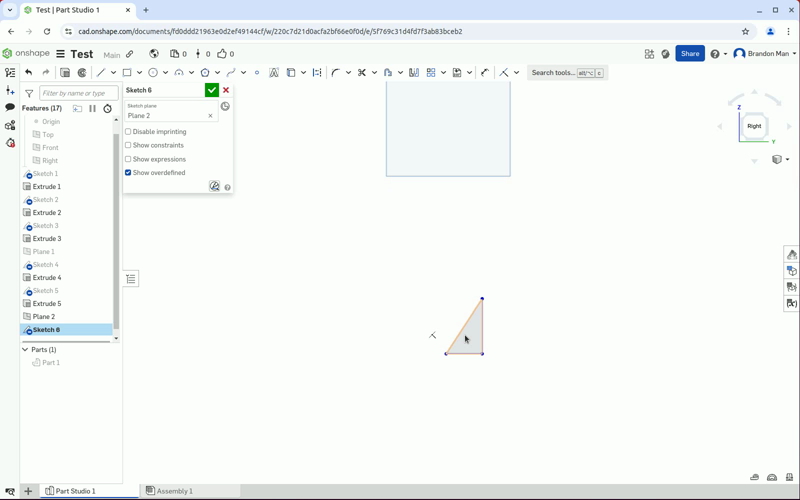
scroll(6)
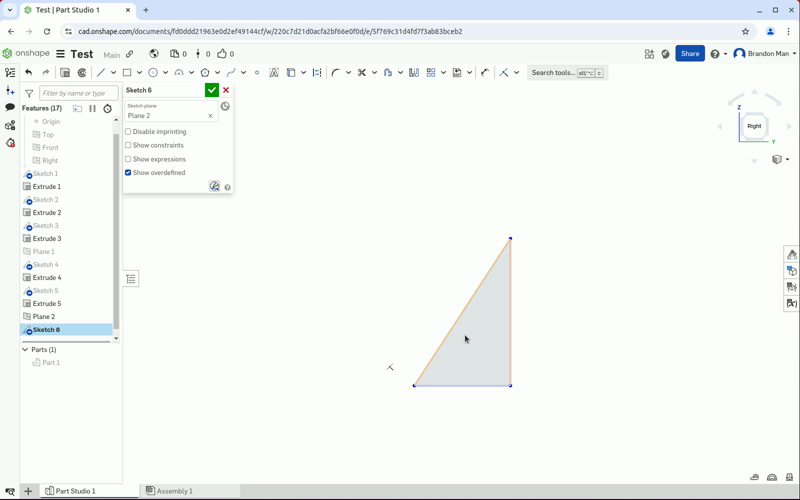
click(465, 334)
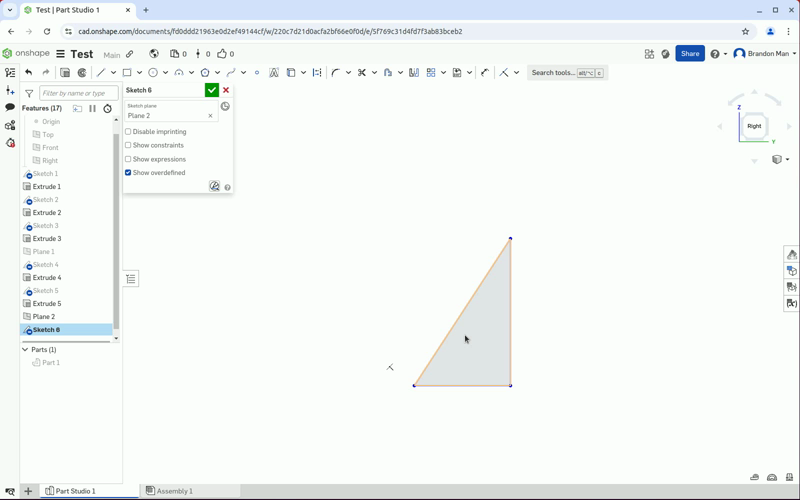
scroll(-6)
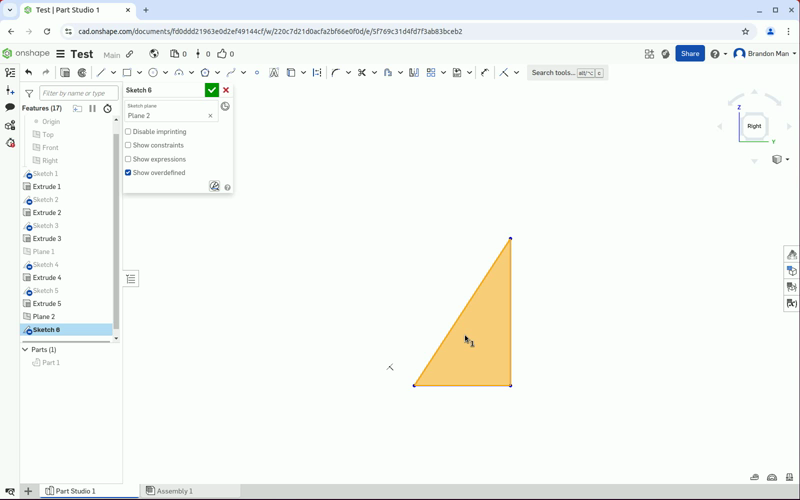
scroll(-6)
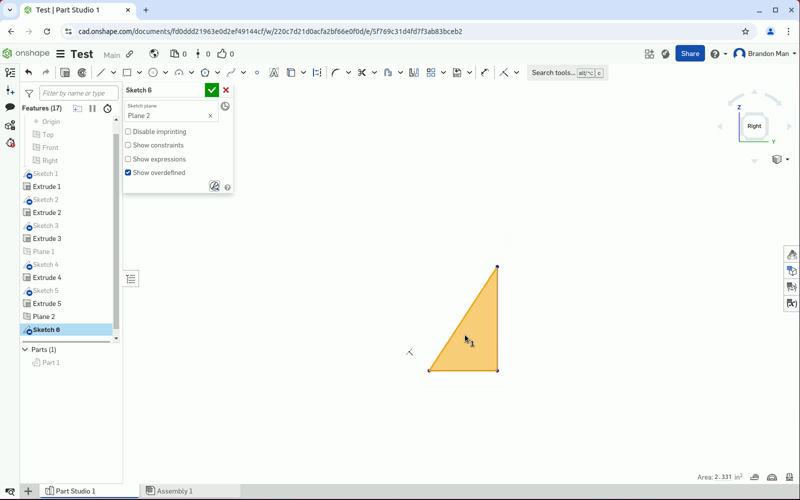
scroll(-6)
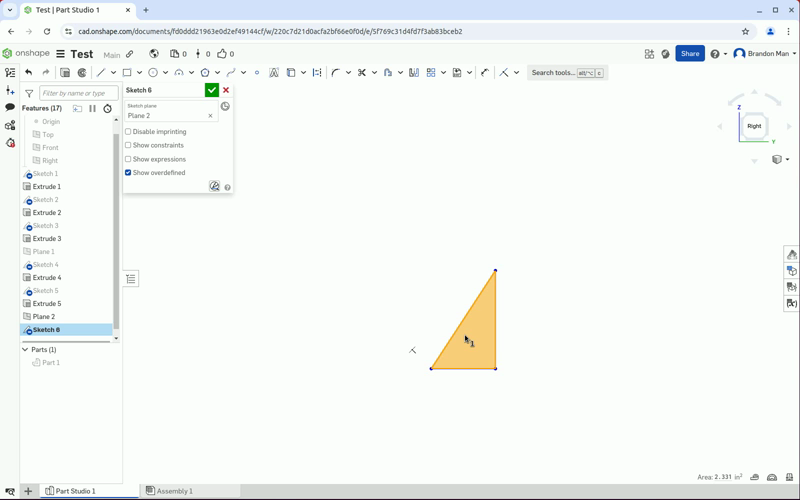
scroll(-6)
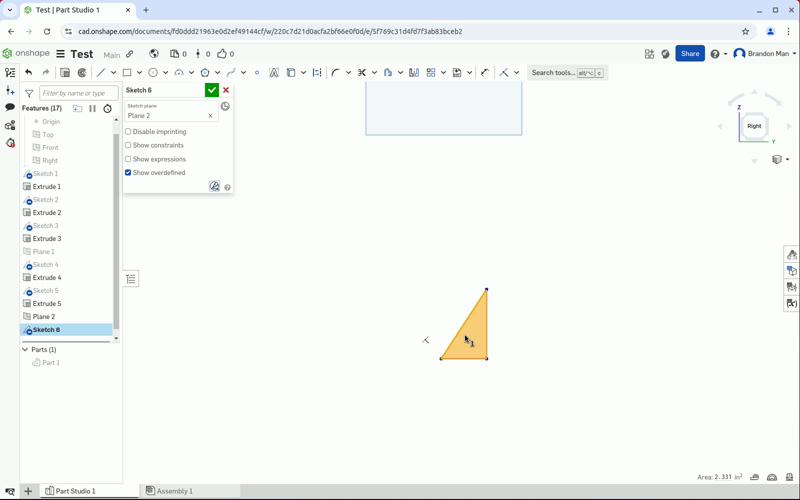
scroll(-6)
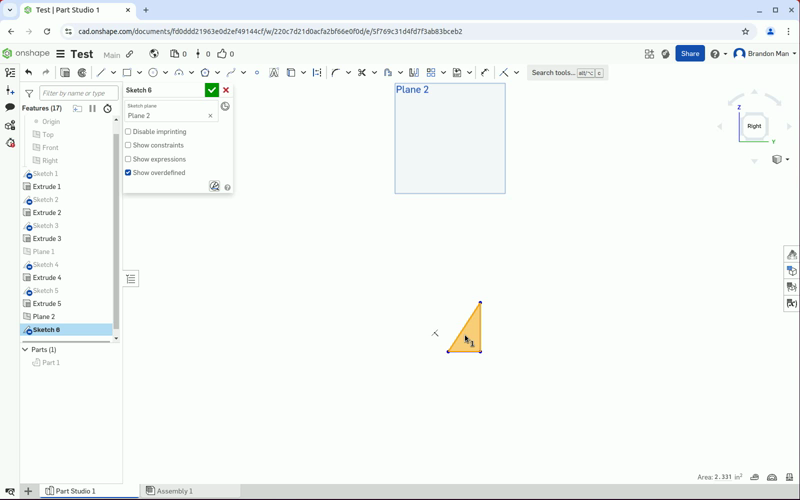
scroll(-6)
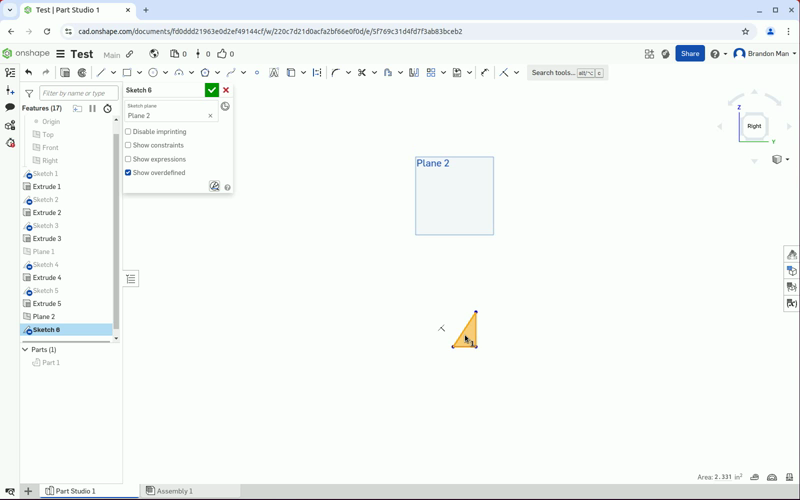
scroll(-6)
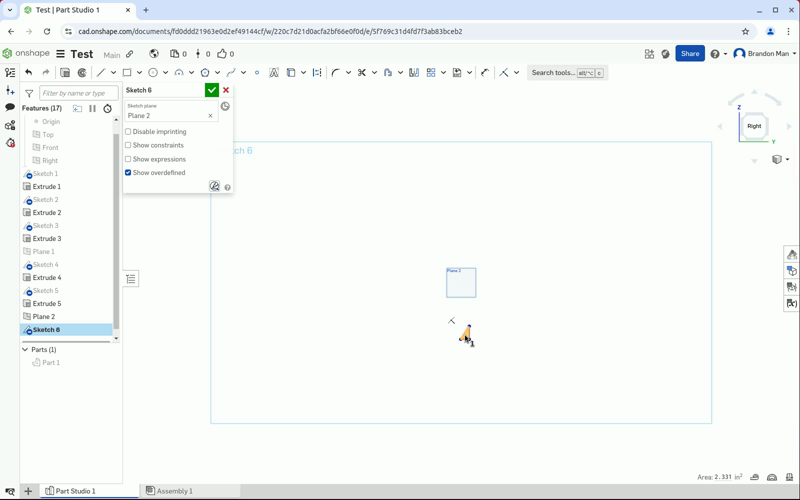
mouse_move(73, 352)
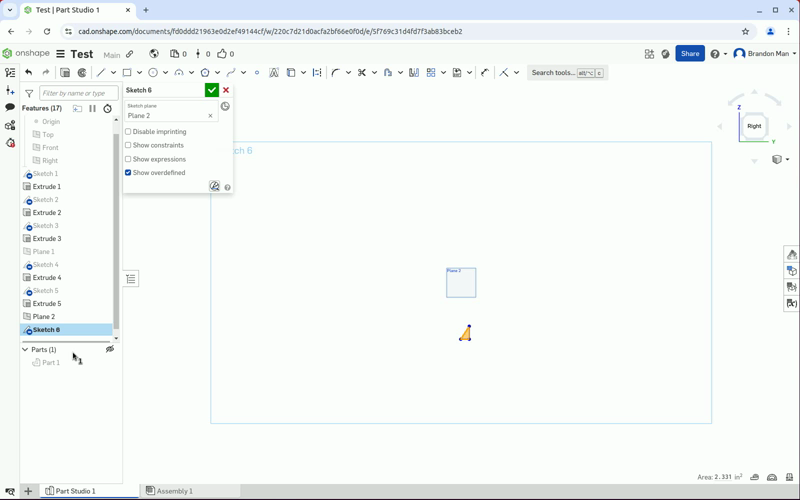
key(shift+y)
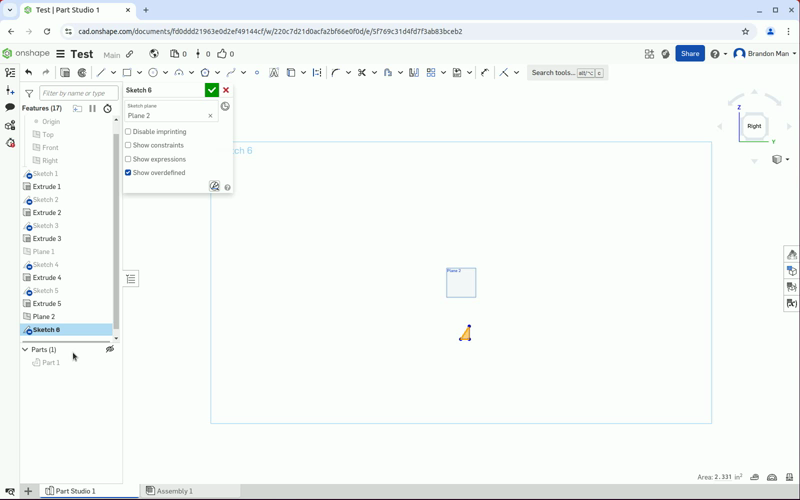
key(shift+e)
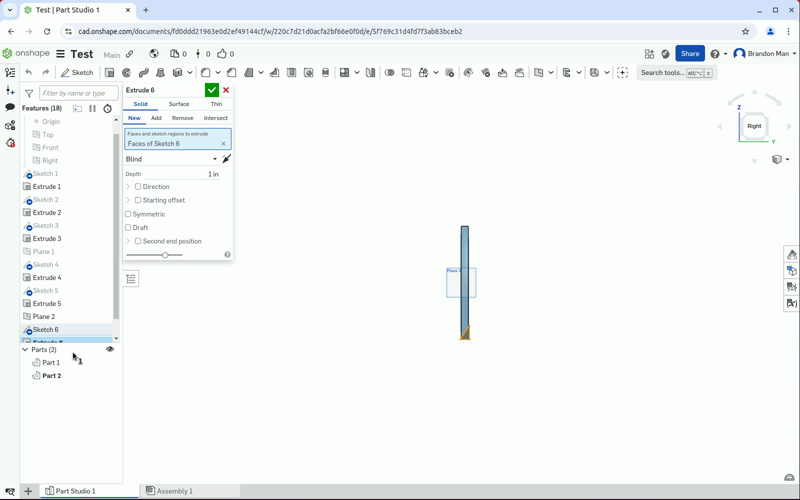
mouse_move(143, 106)
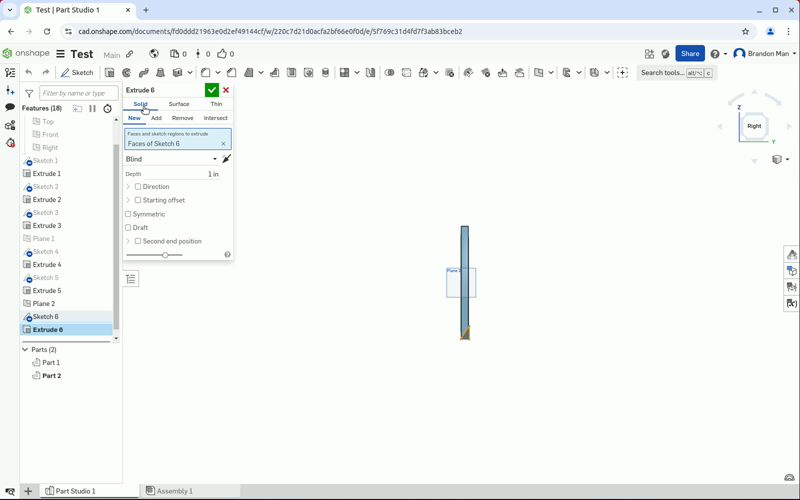
click(143, 106)
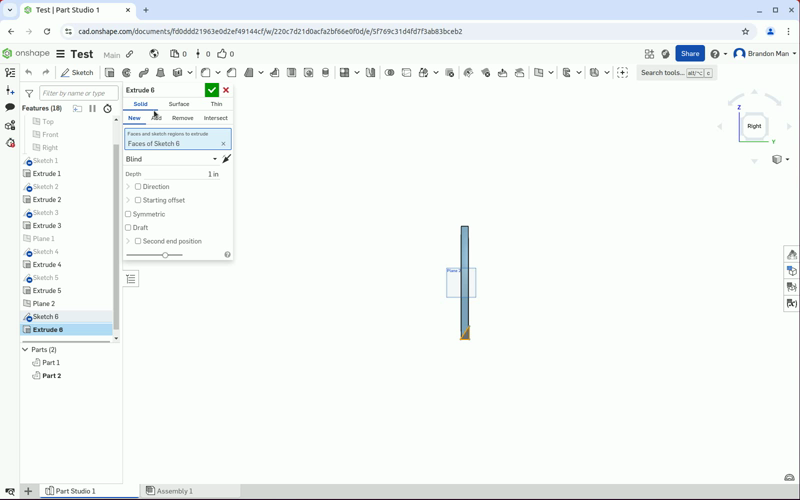
mouse_move(186, 120)
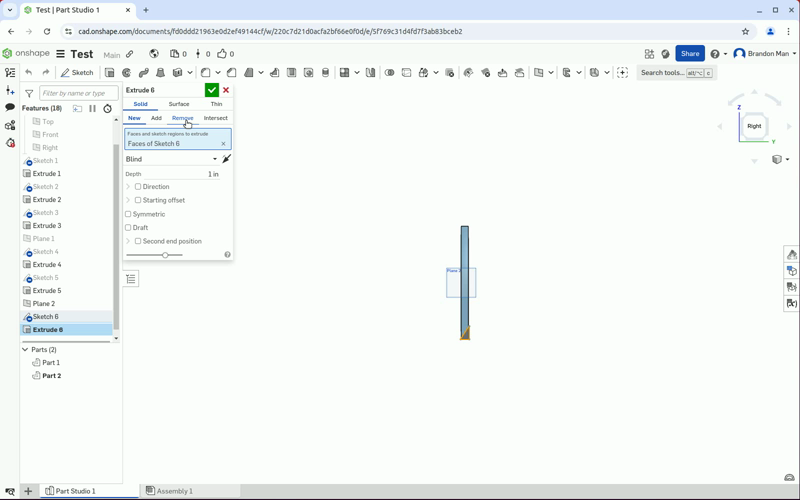
click(186, 120)
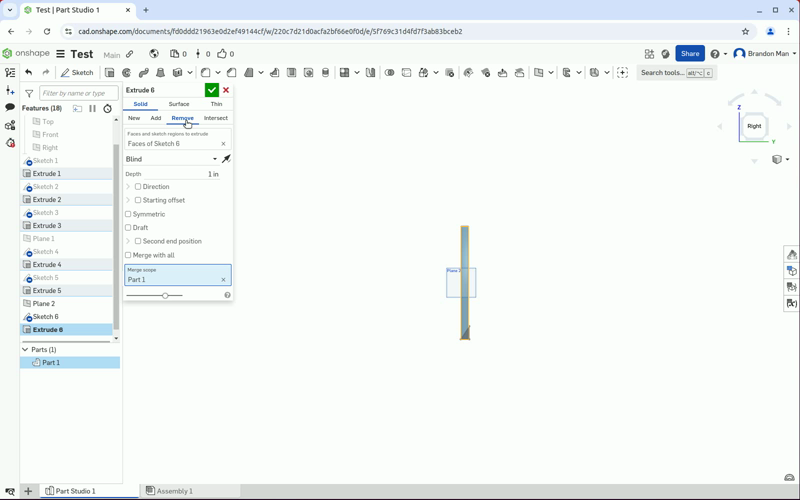
key(tab, 4)
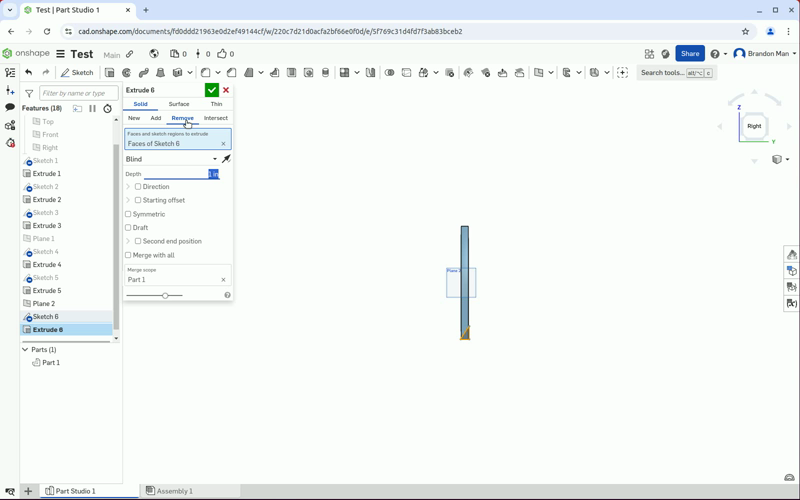
text(30.811)
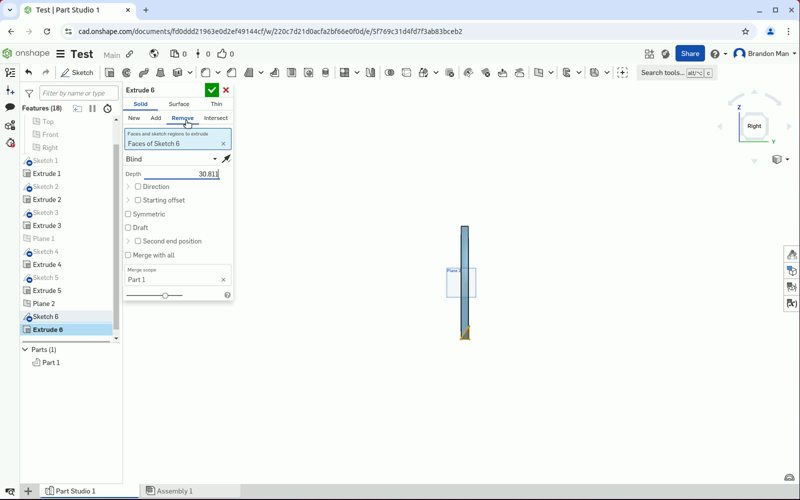
key(tab, 6)
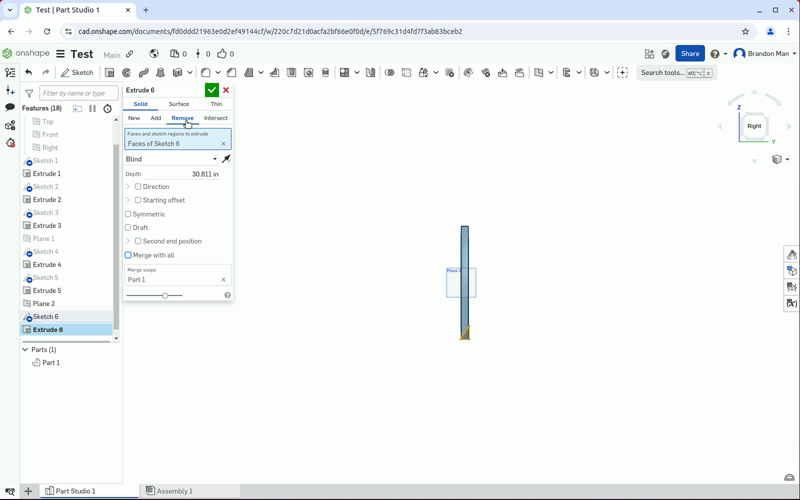
key(space)
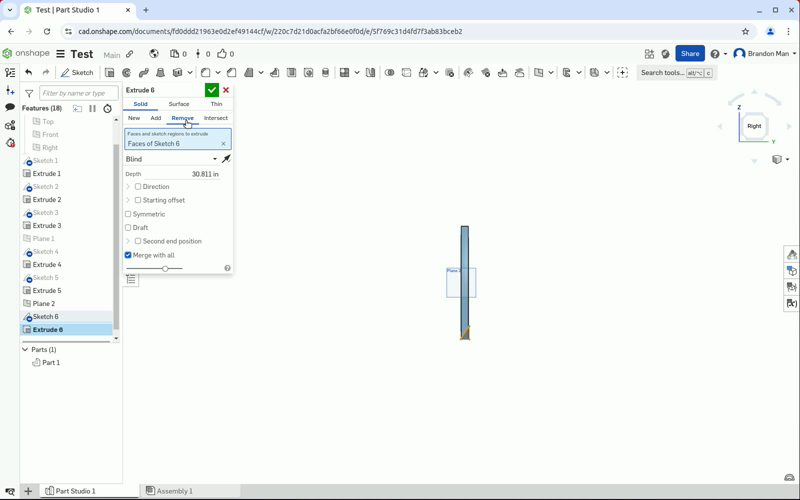
key(enter)
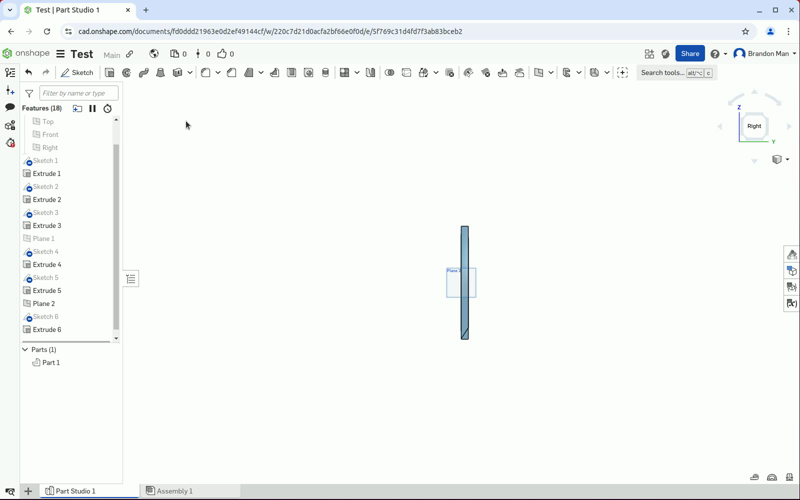
key(shift+h)
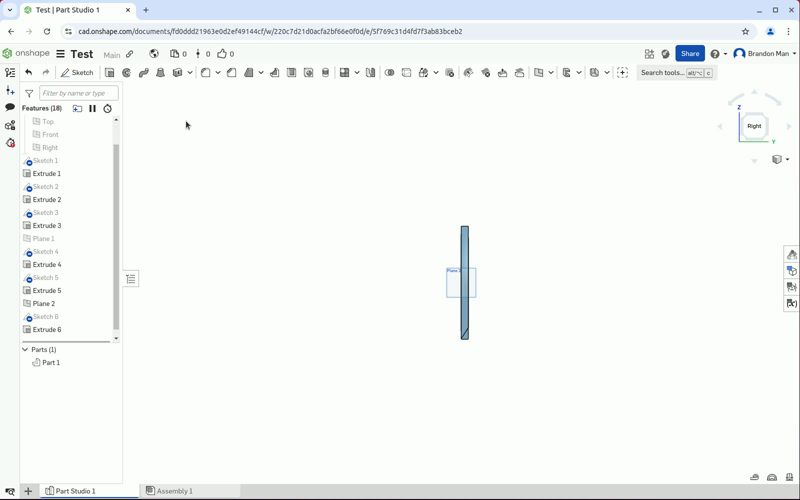
key(shift+h)
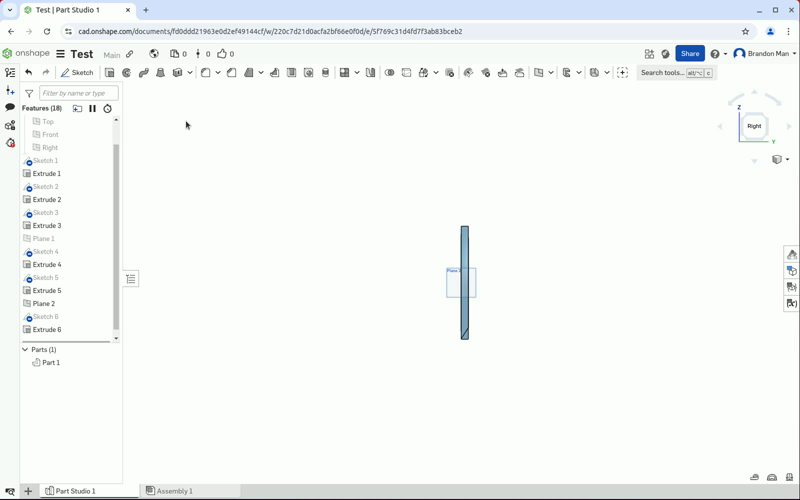
mouse_move(69, 163)
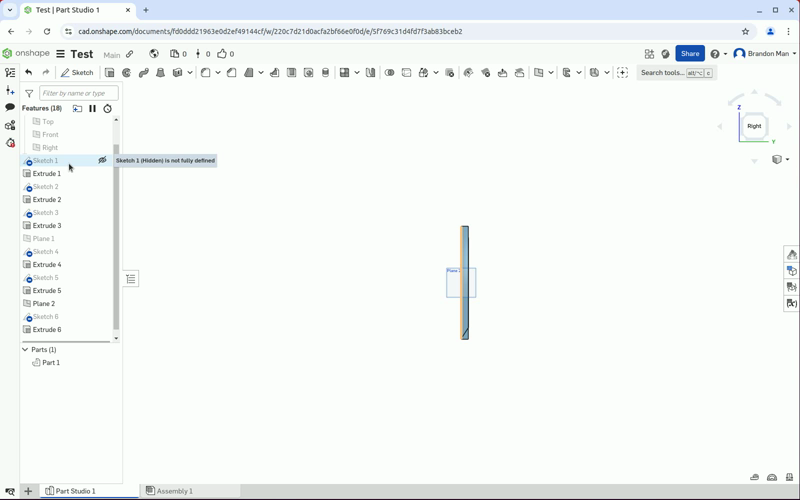
click(69, 163)
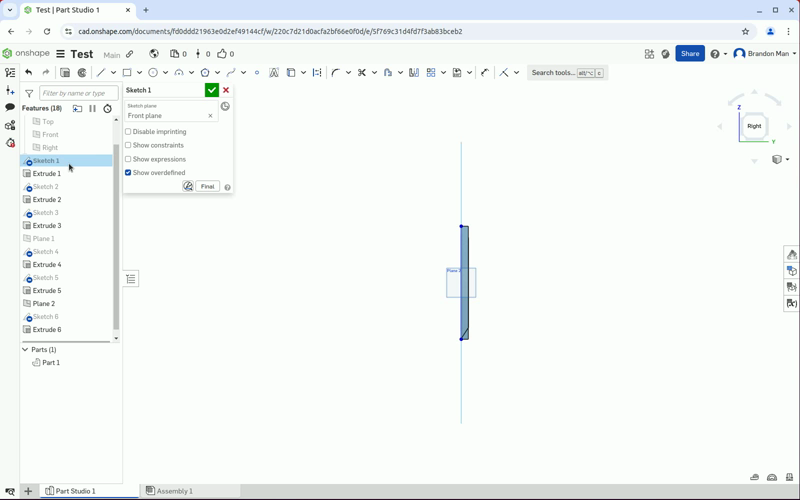
mouse_move(229, 92)
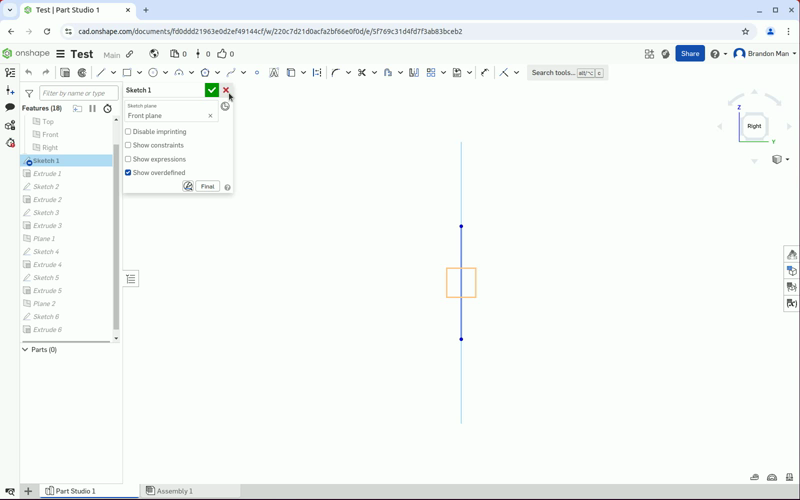
click(229, 92)
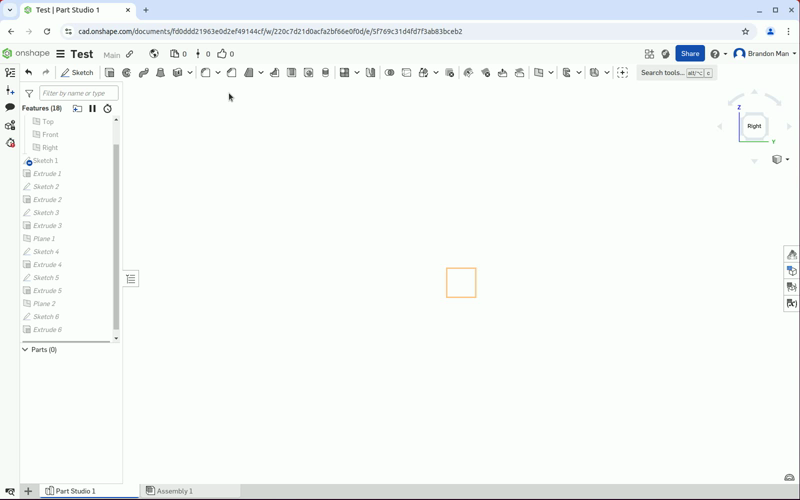
key(shift+s)
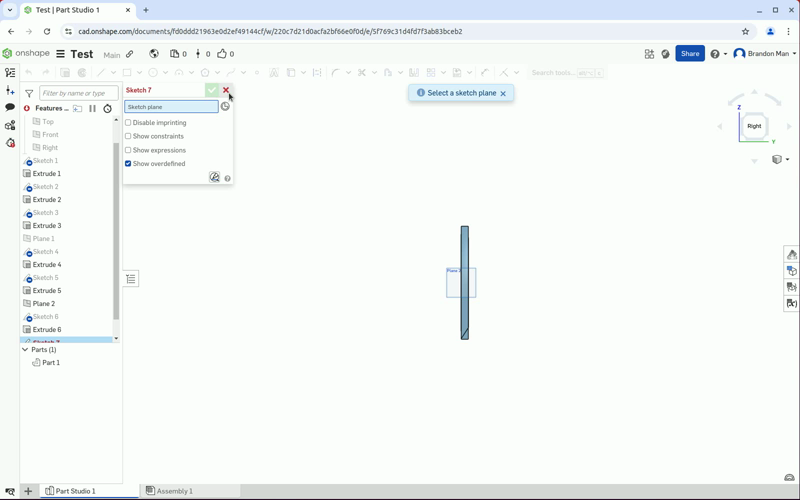
mouse_move(69, 293)
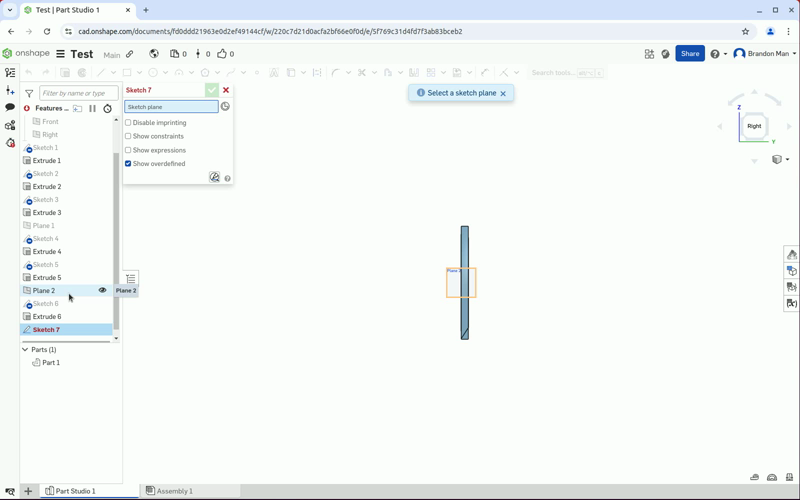
click(69, 293)
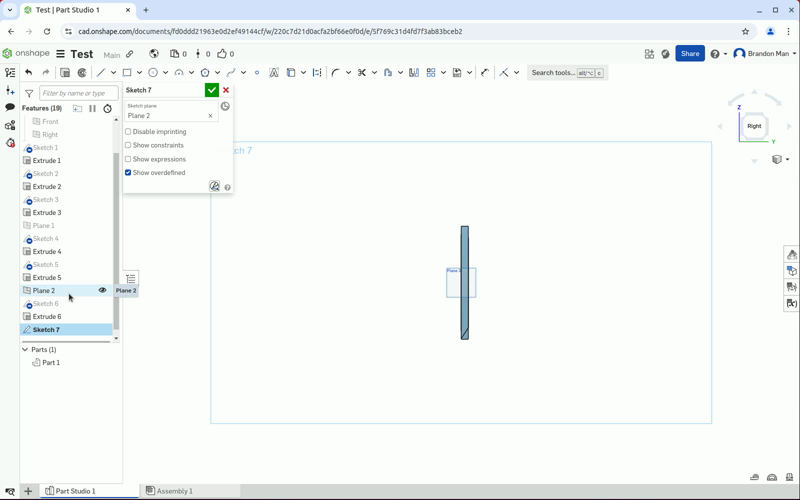
mouse_move(73, 352)
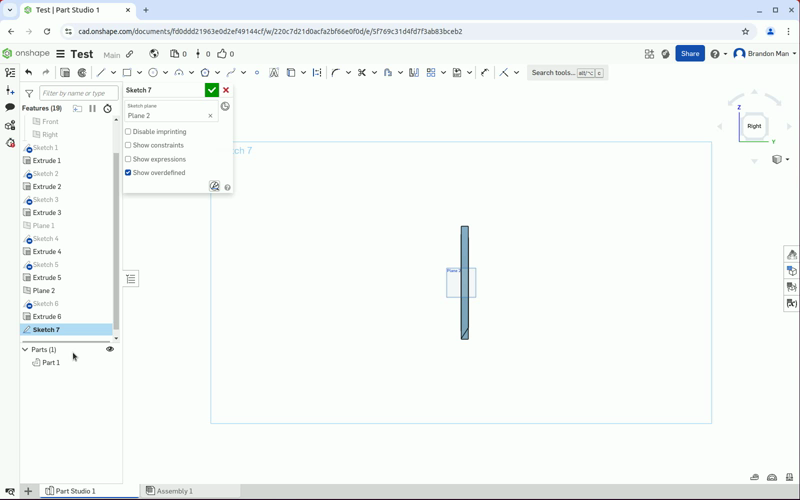
key(y)
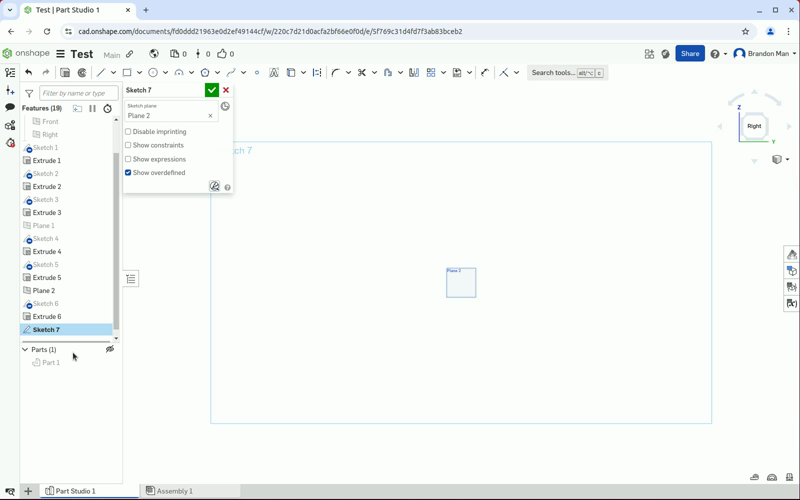
key(l)
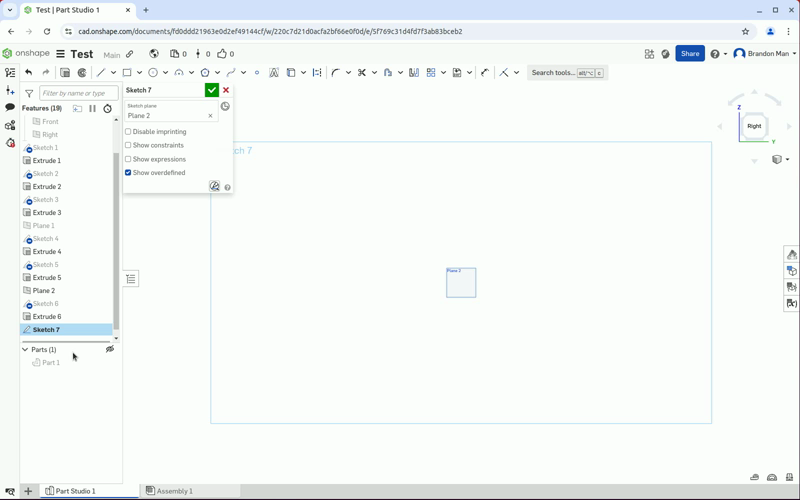
key_down(shift)
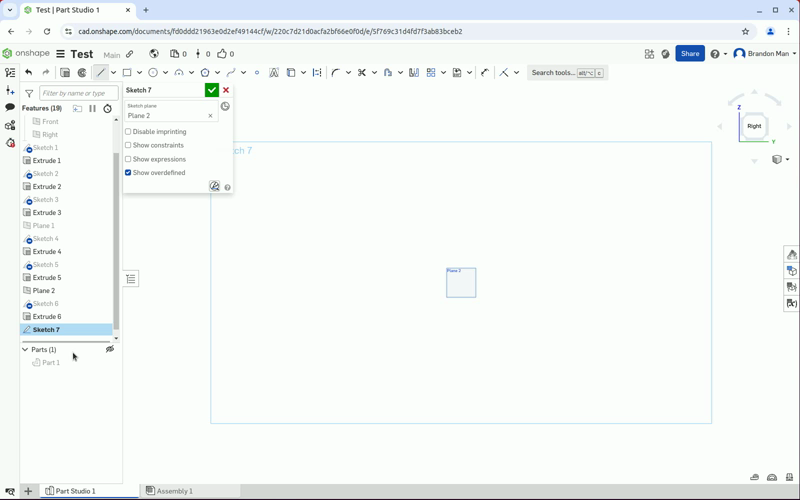
mouse_move(460, 226)
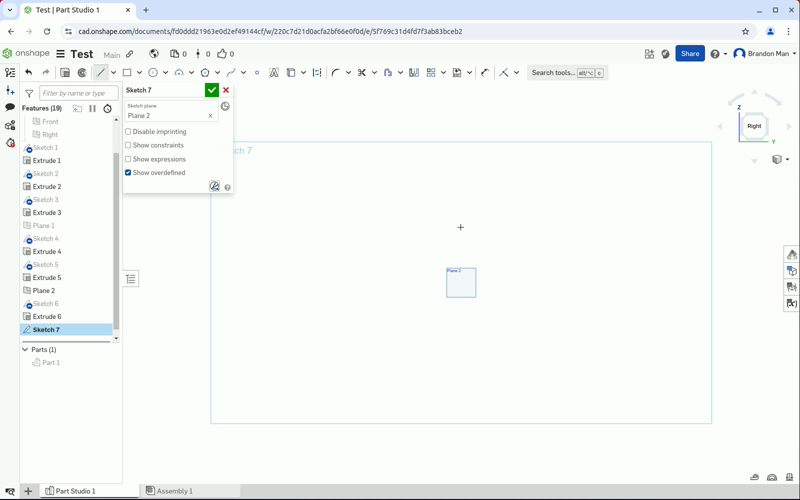
click(460, 226)
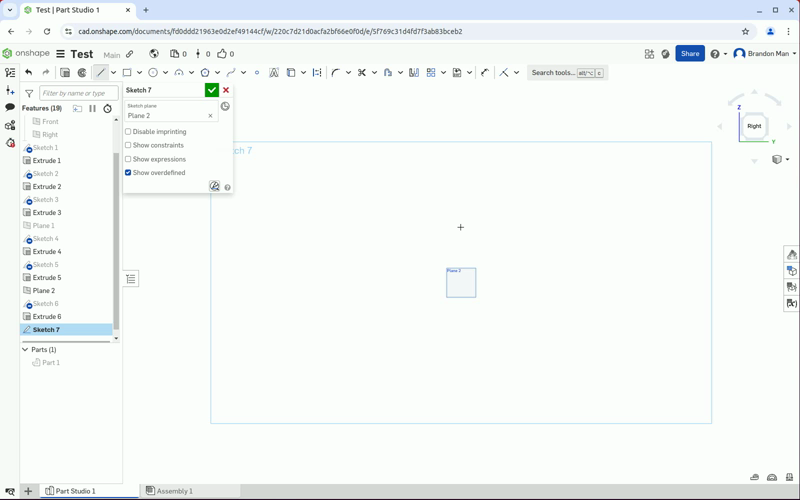
key_up(shift)
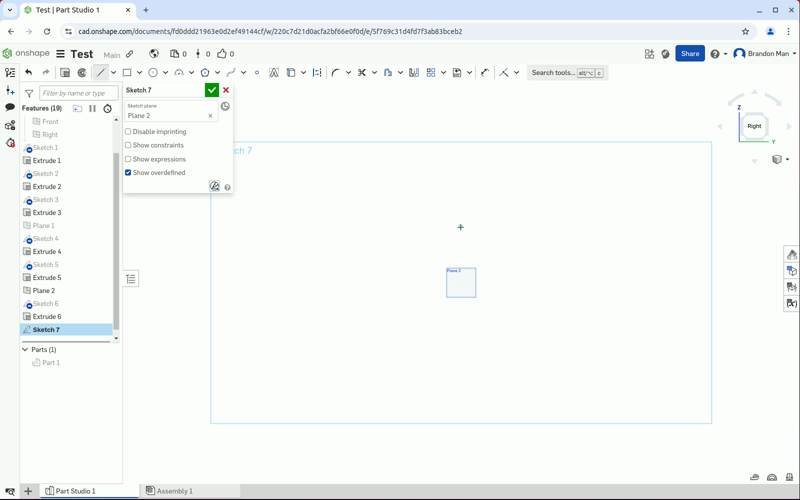
key_down(shift)
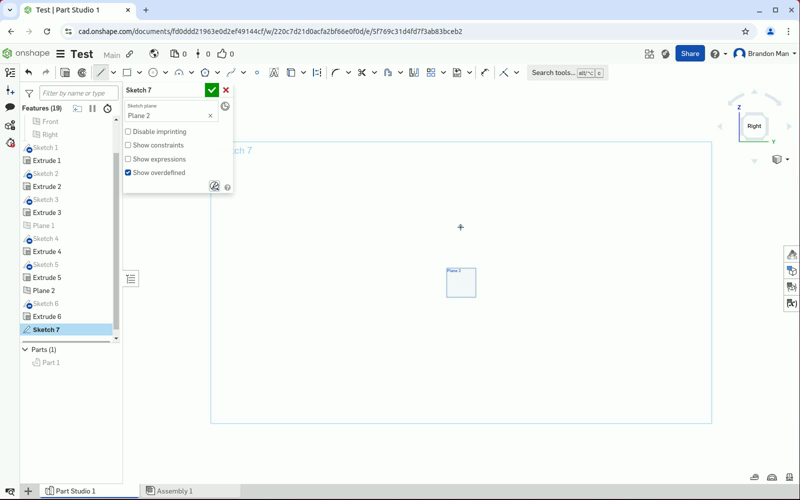
mouse_move(490, 226)
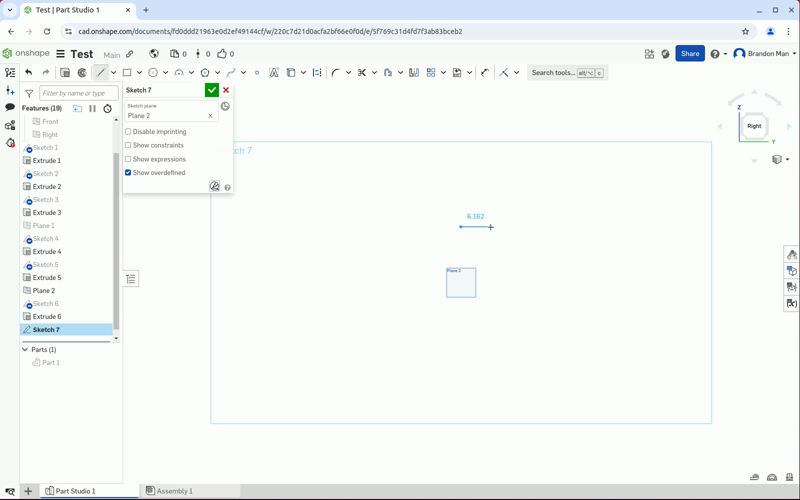
mouse_move(469, 239)
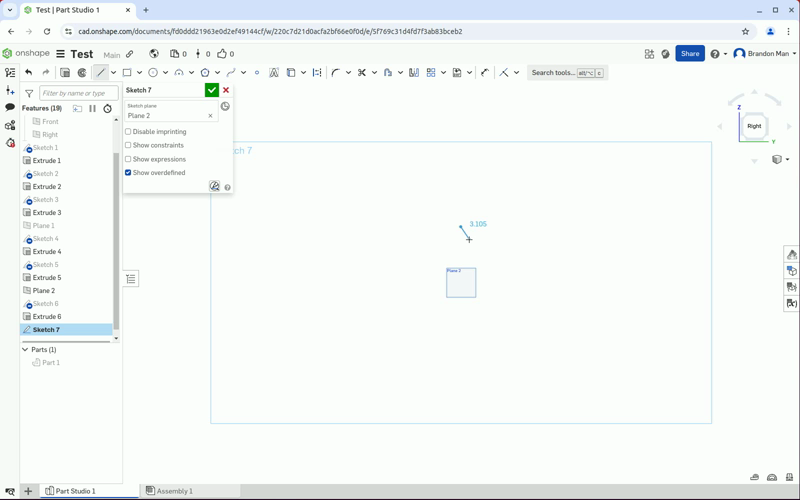
click(469, 239)
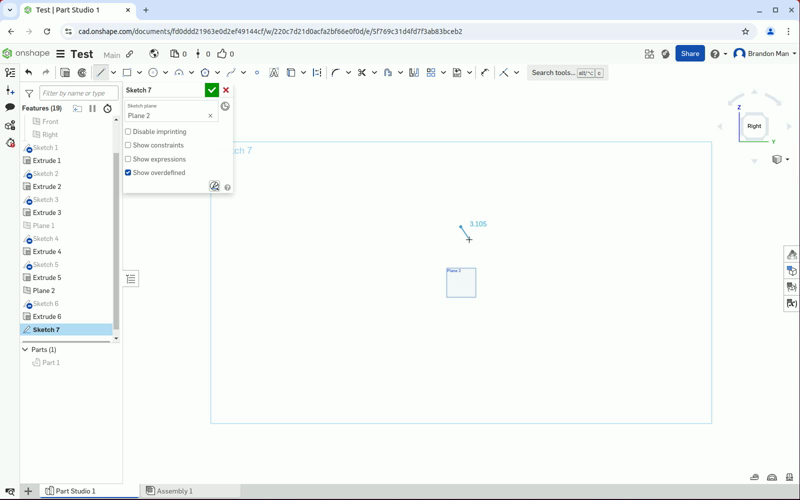
key_up(shift)
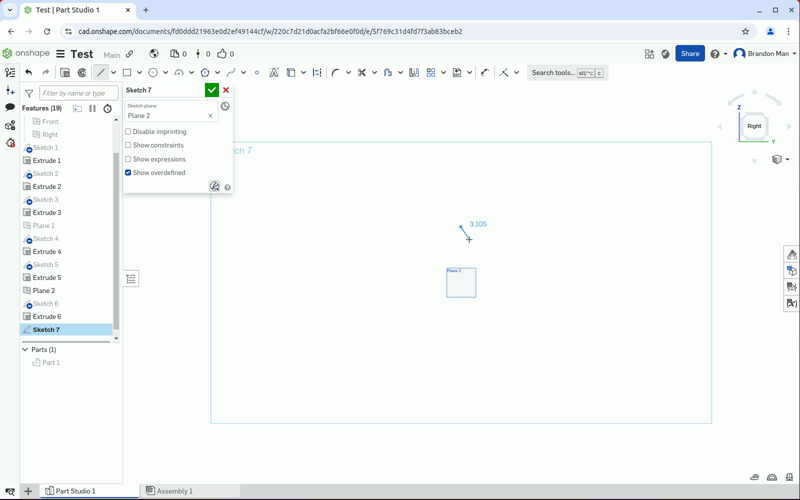
key_down(shift)
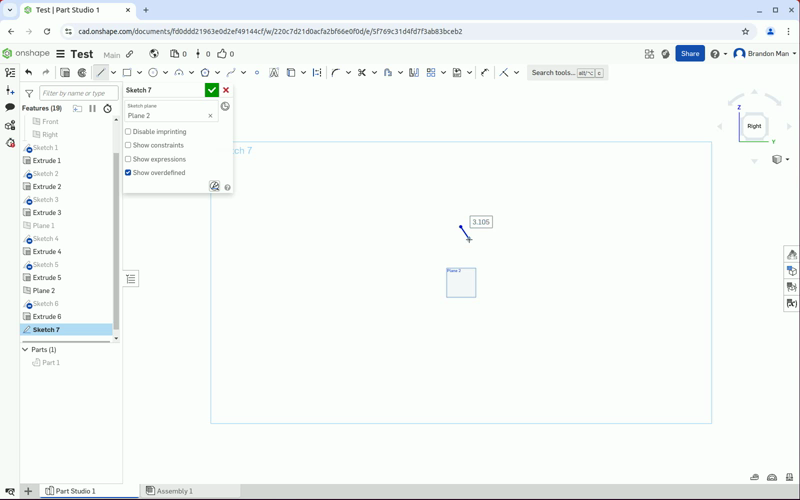
mouse_move(499, 239)
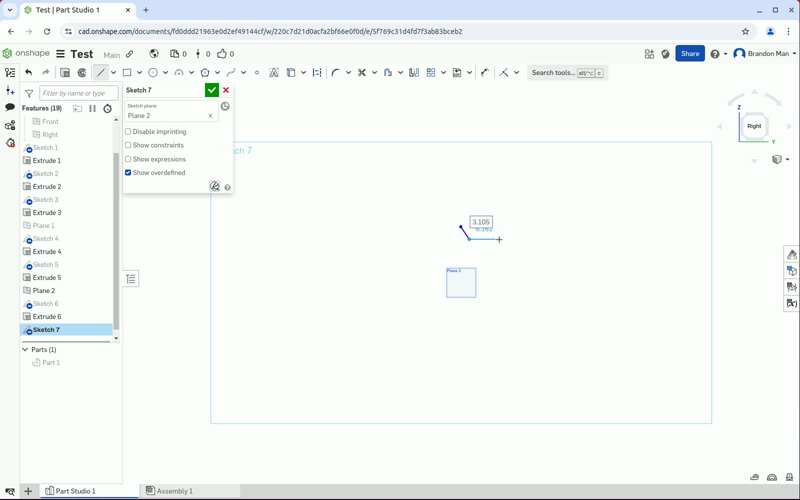
mouse_move(469, 226)
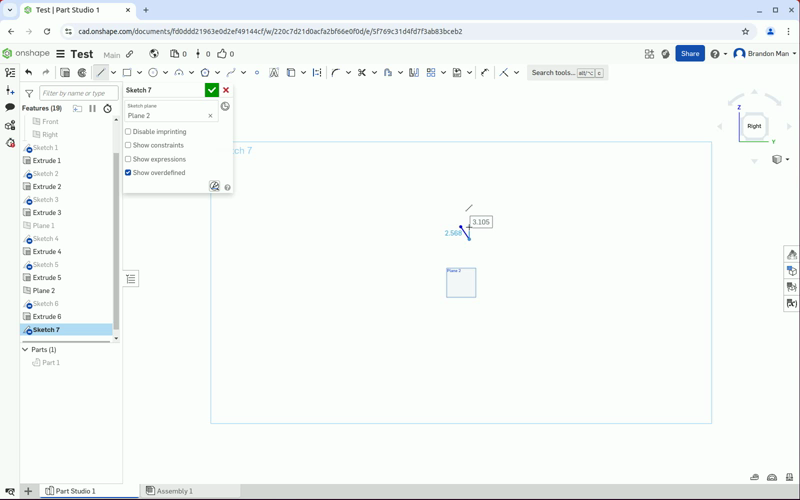
click(469, 226)
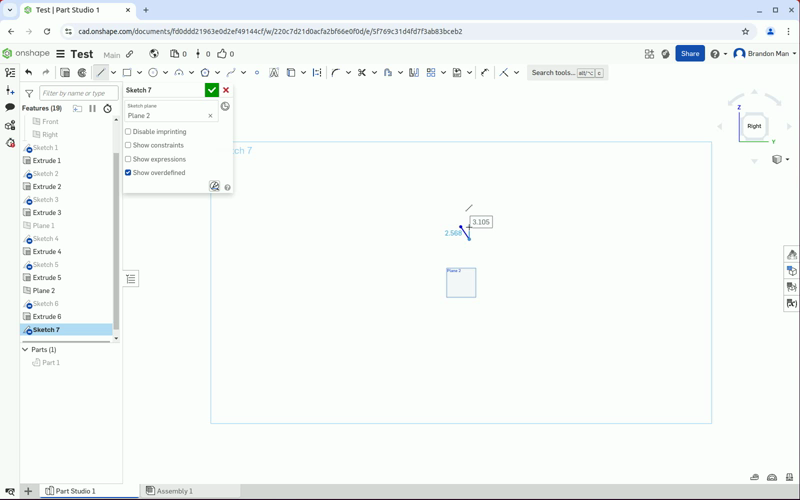
key_up(shift)
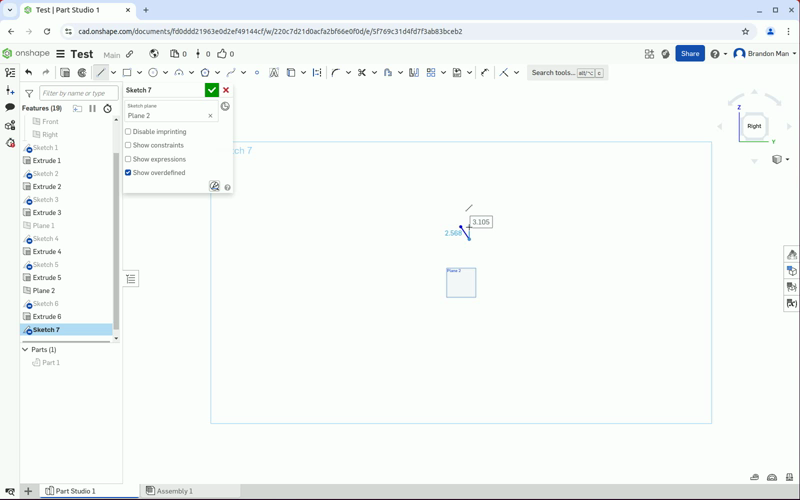
mouse_move(499, 226)
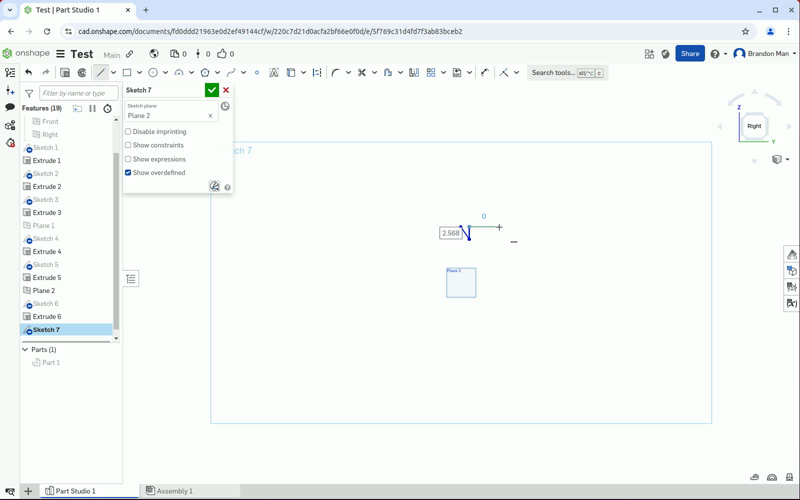
key_down(shift)
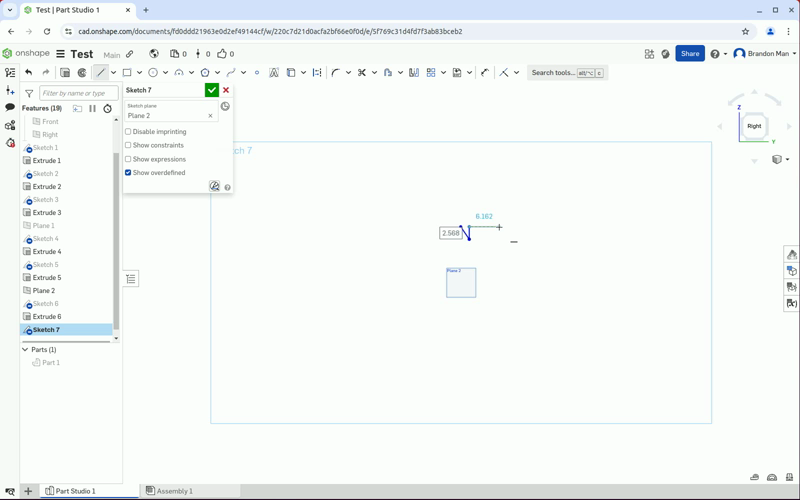
mouse_move(460, 226)
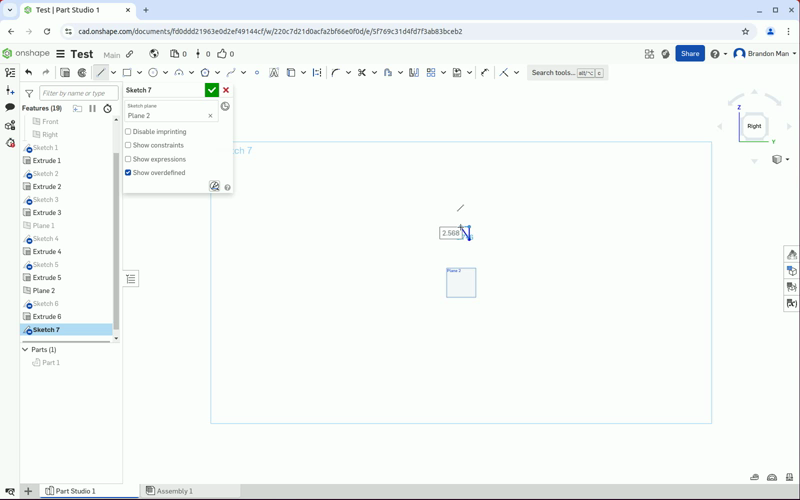
key_up(shift)
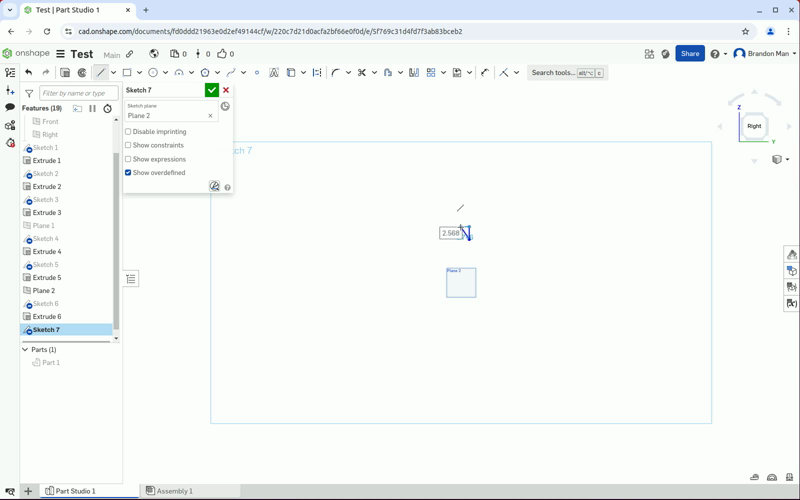
click(460, 226)
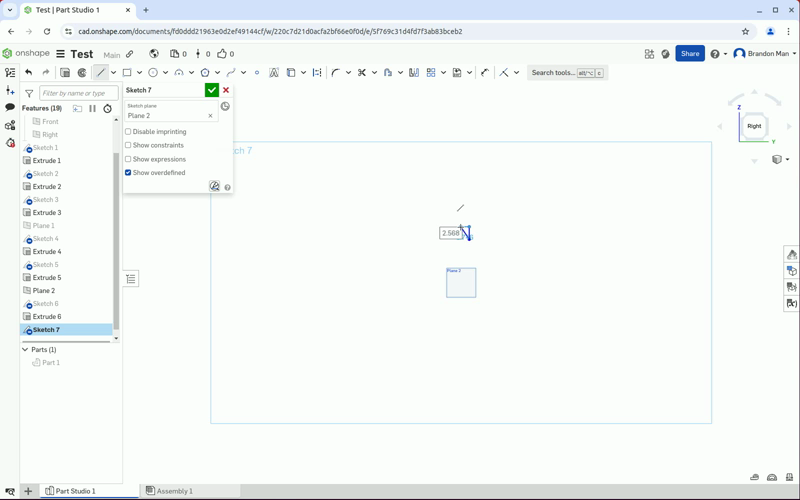
key(esc)
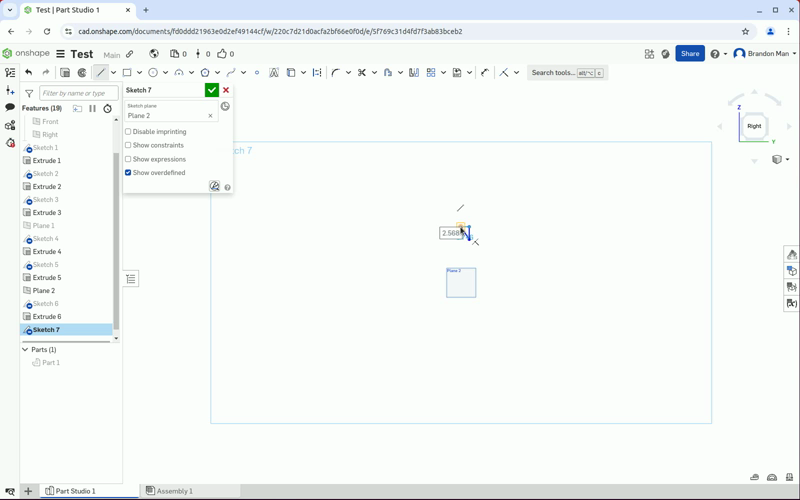
mouse_move(463, 229)
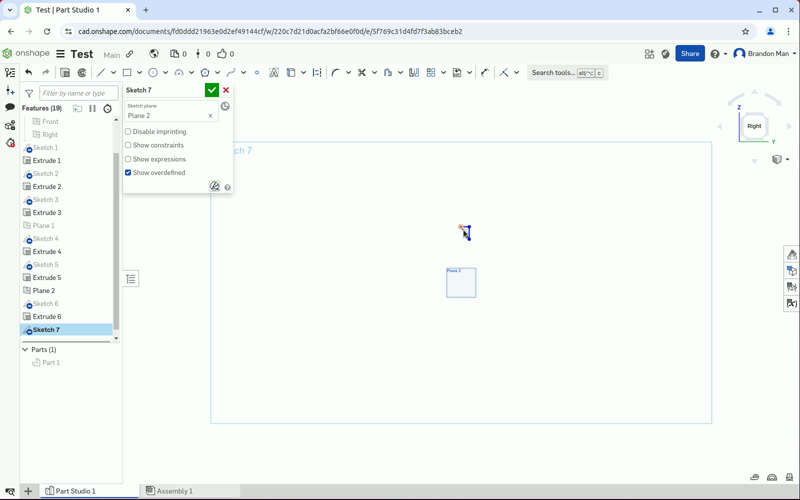
scroll(6)
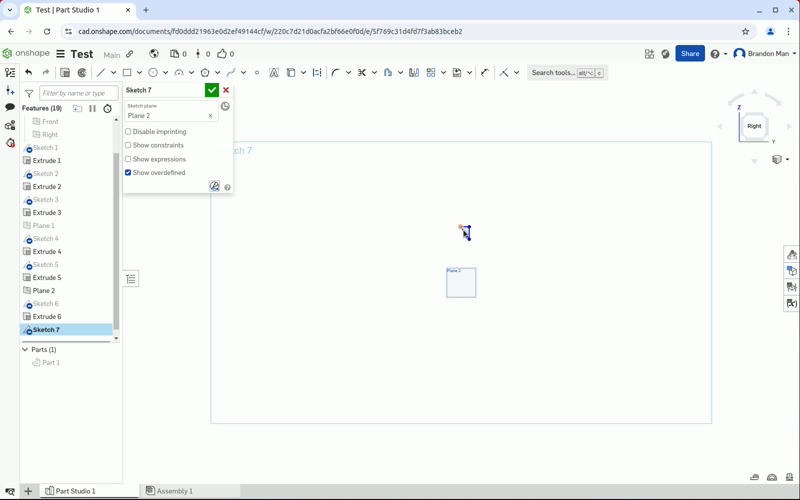
scroll(6)
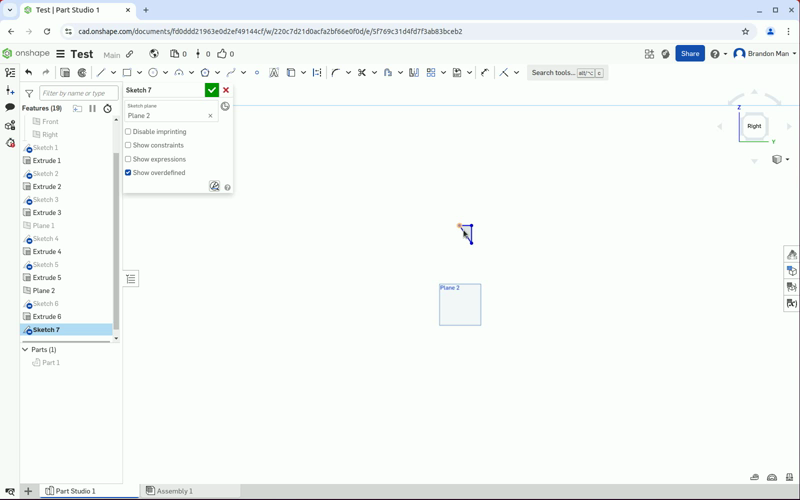
scroll(6)
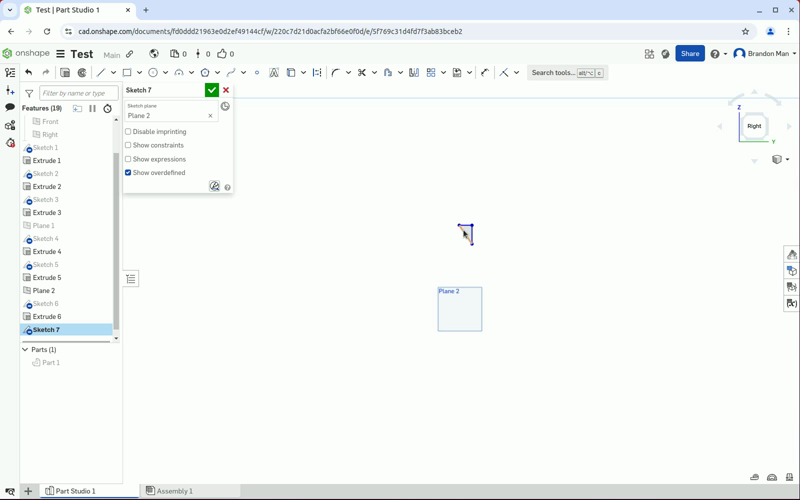
scroll(6)
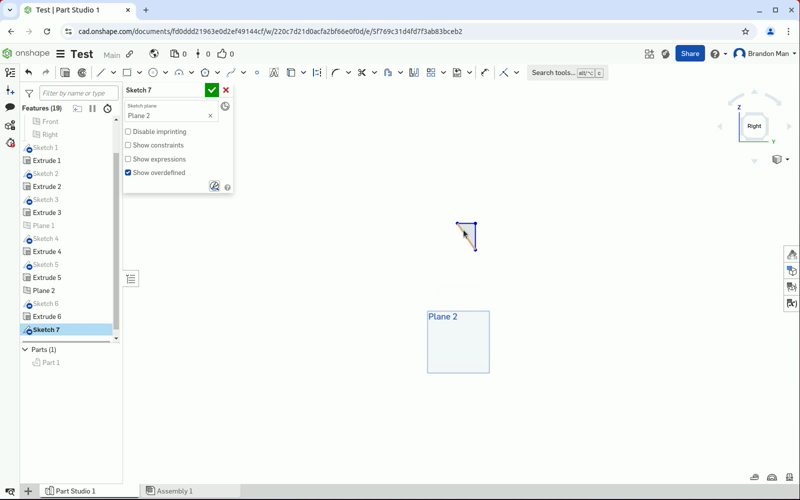
scroll(6)
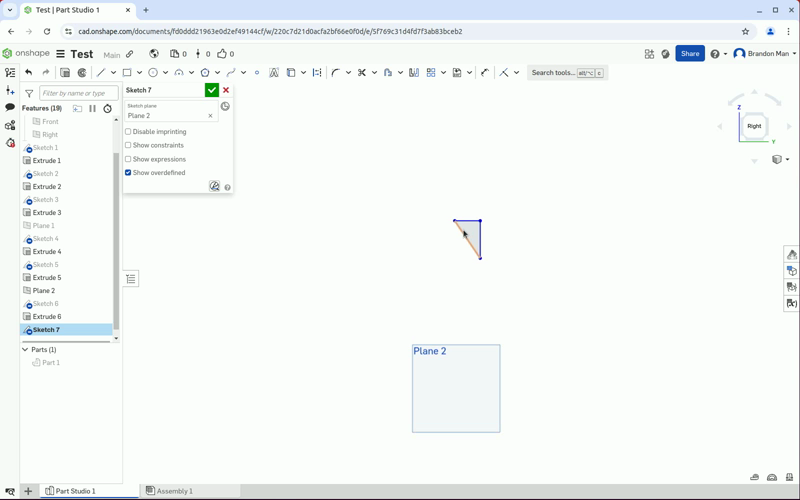
scroll(6)
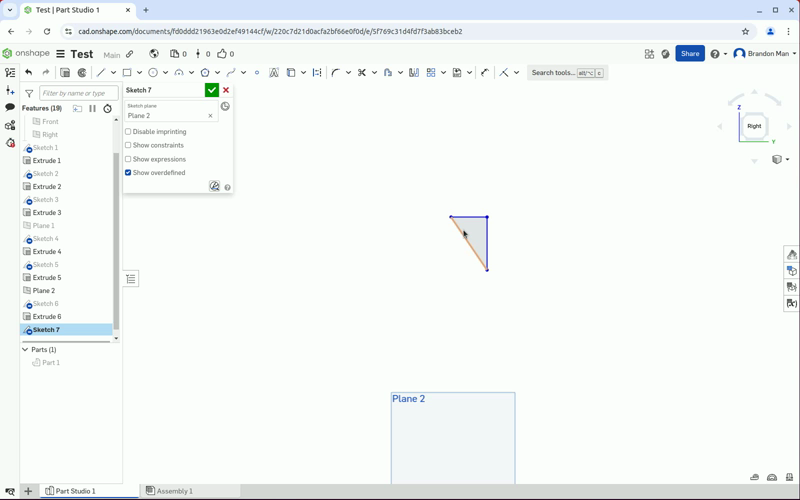
scroll(6)
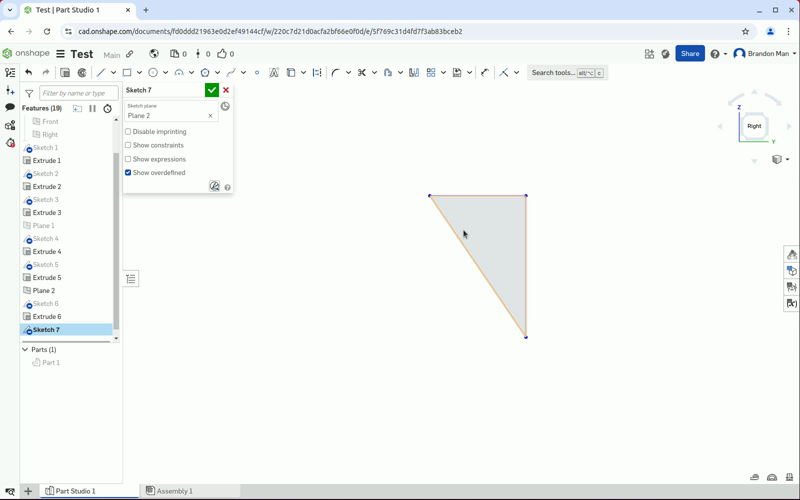
click(463, 229)
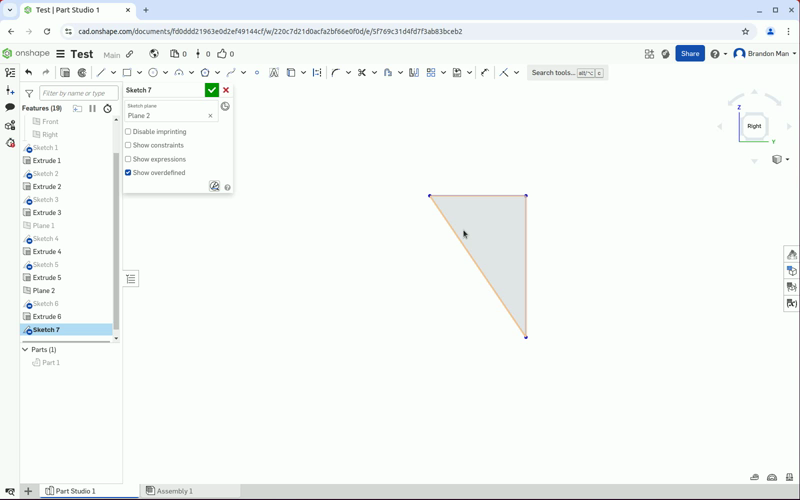
scroll(-6)
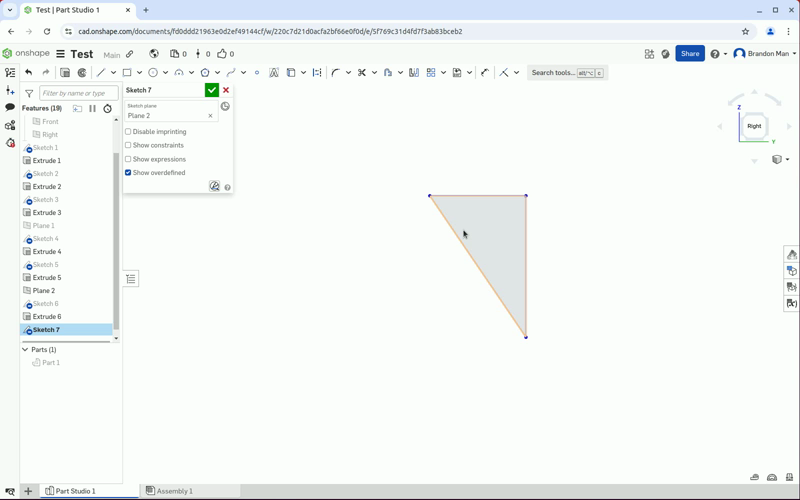
scroll(-6)
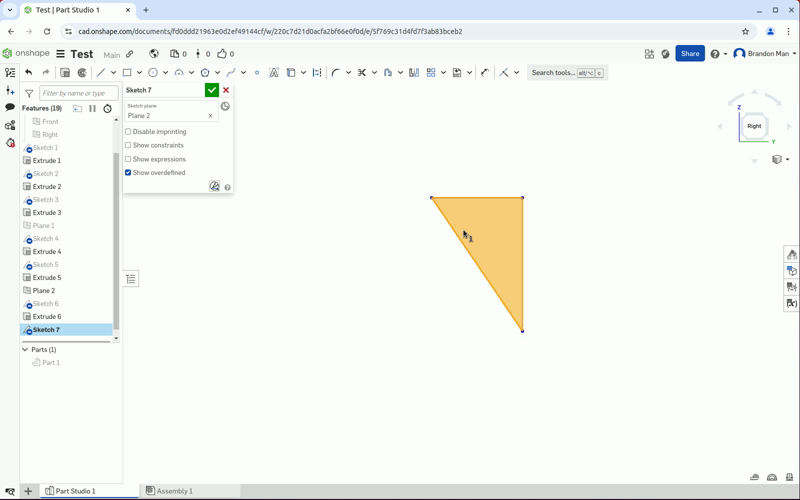
scroll(-6)
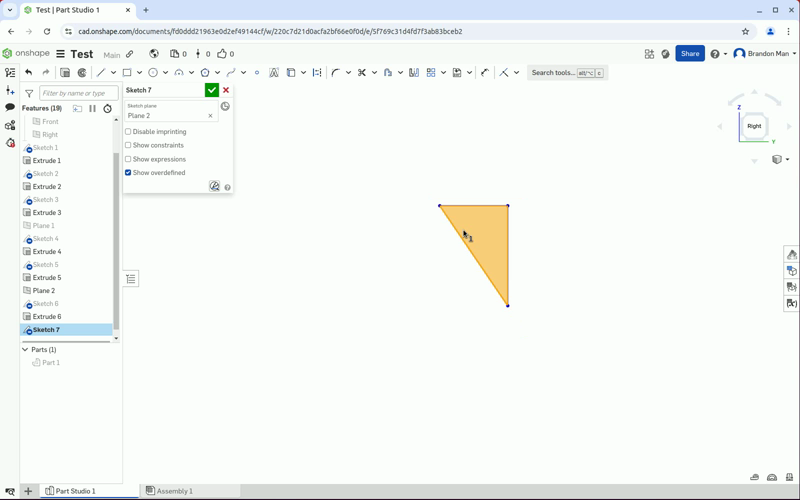
scroll(-6)
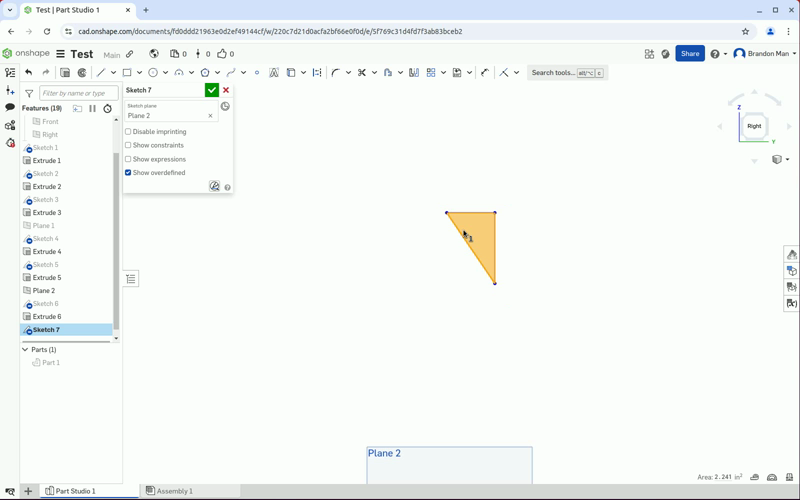
scroll(-6)
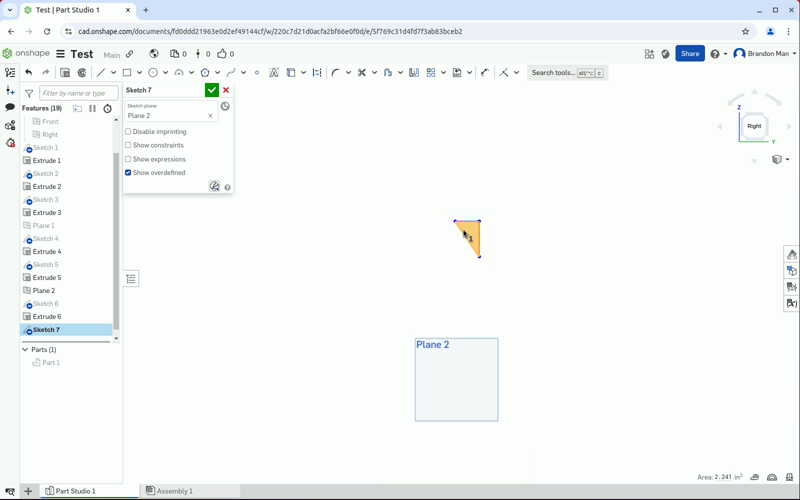
scroll(-6)
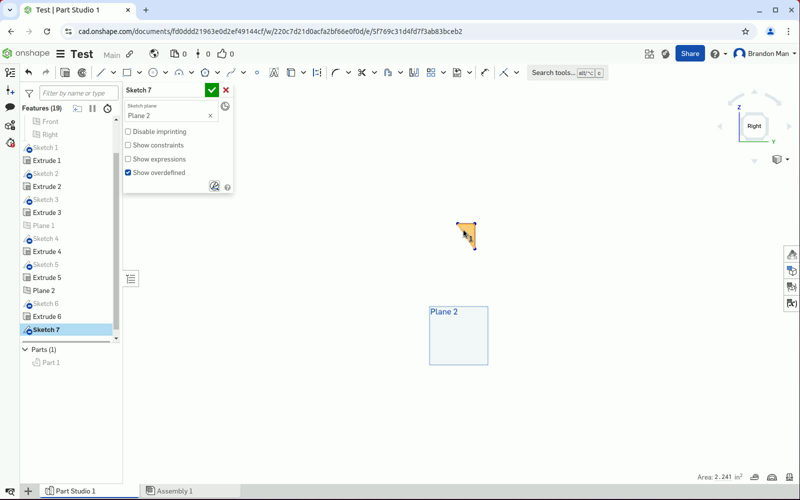
scroll(-6)
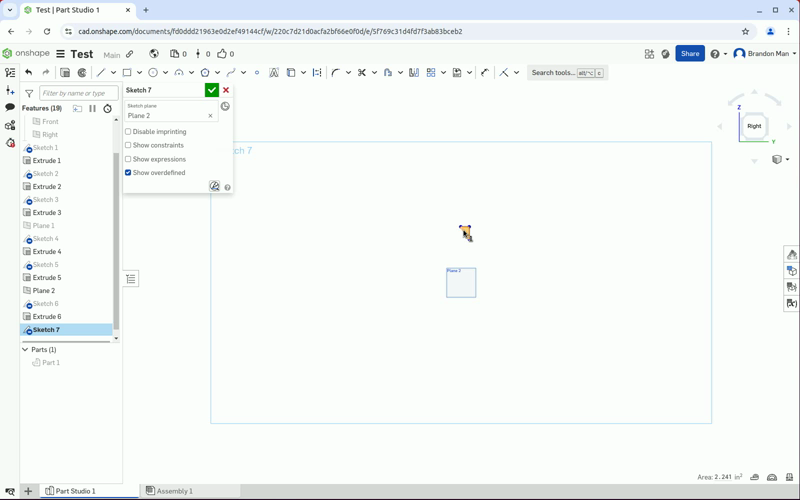
mouse_move(73, 352)
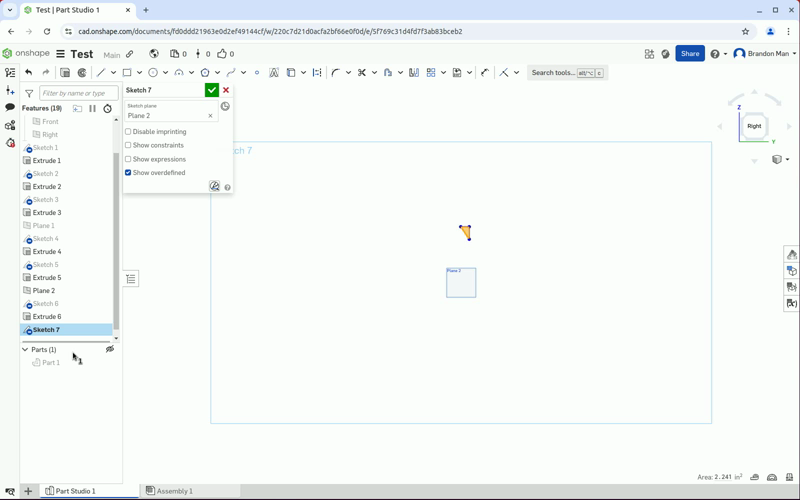
key(shift+y)
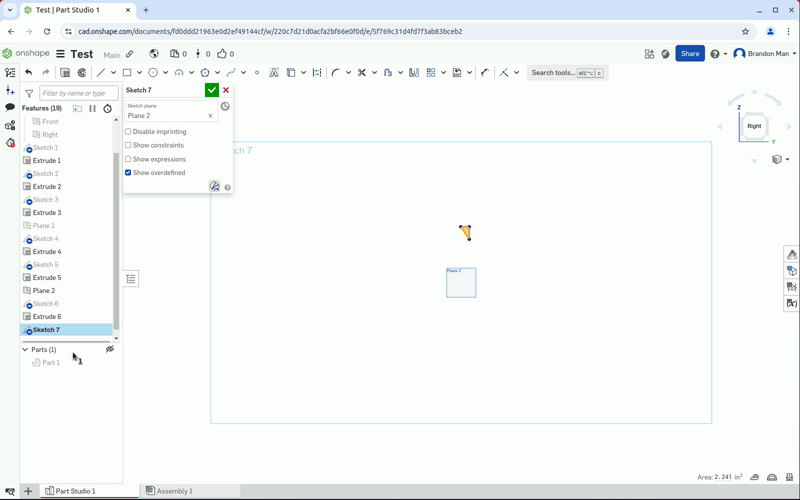
key(shift+e)
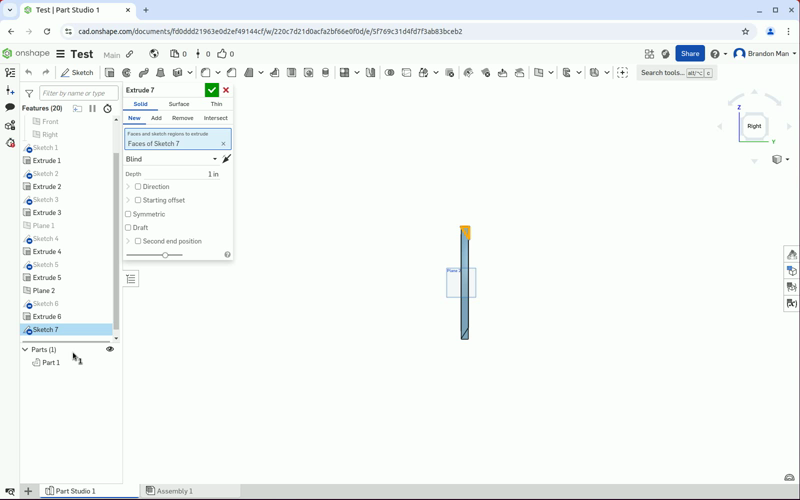
mouse_move(143, 106)
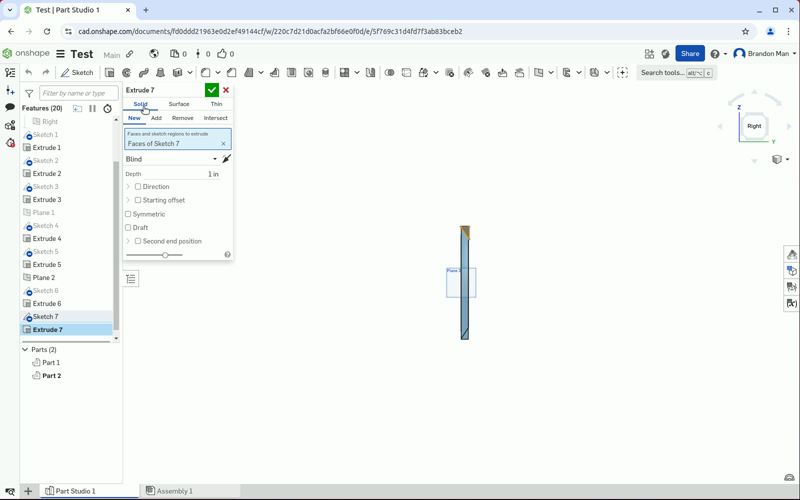
click(143, 106)
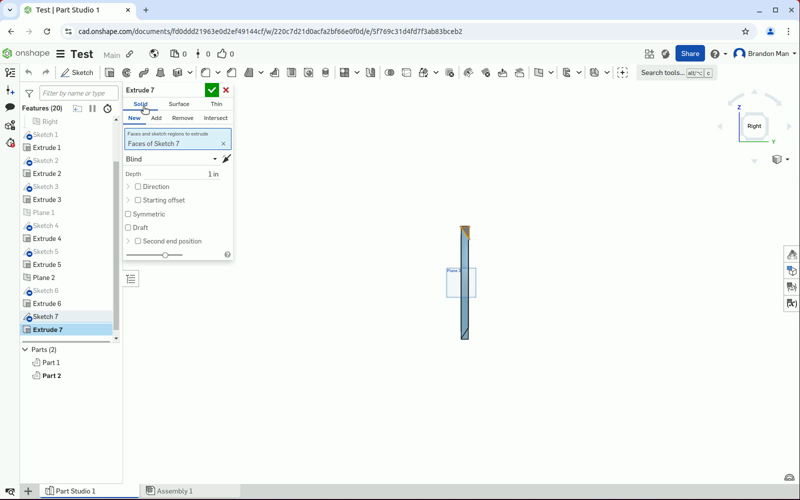
mouse_move(186, 120)
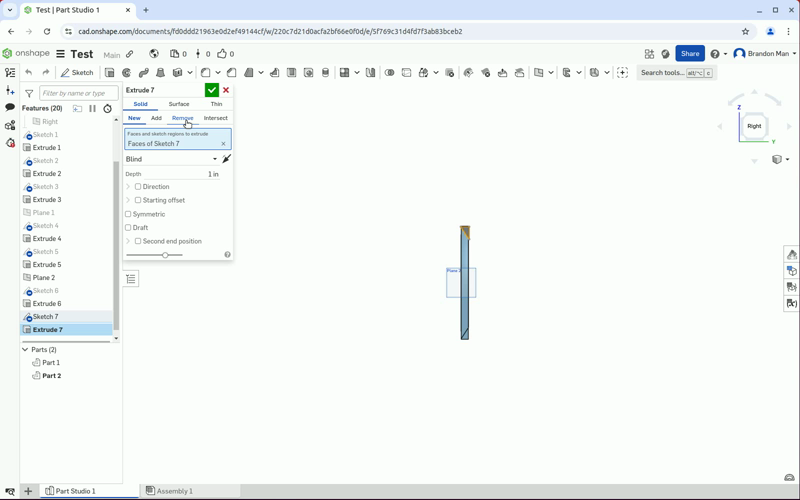
click(186, 120)
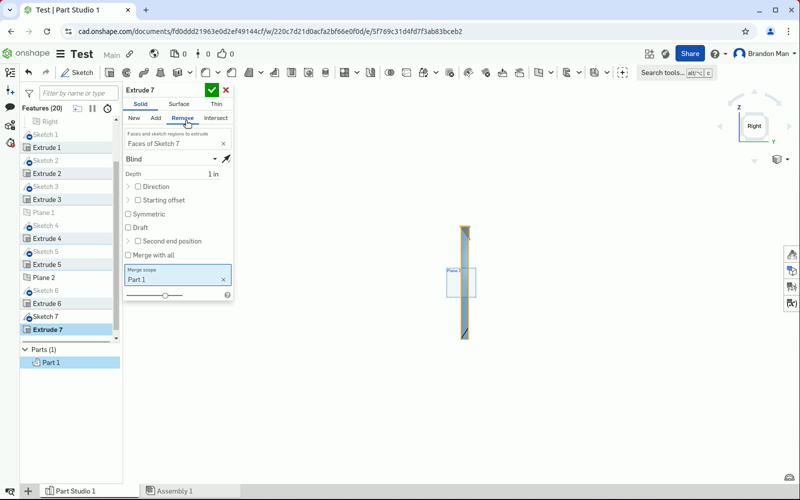
key(tab, 4)
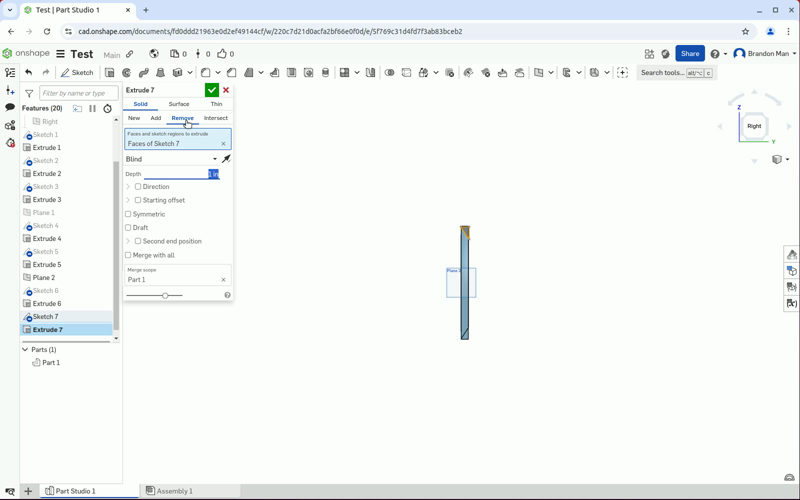
text(30.811)
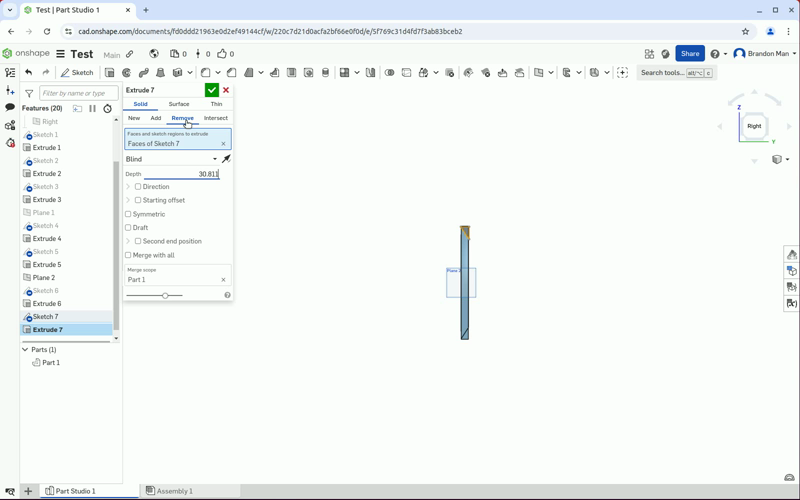
key(tab, 6)
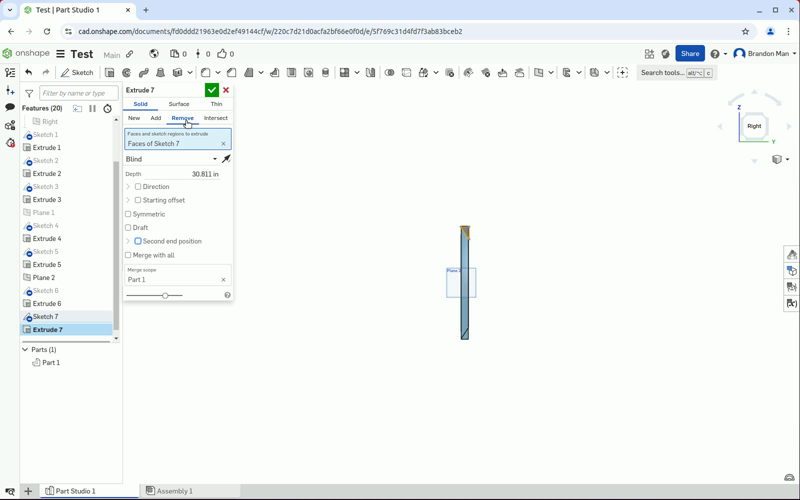
key(space)
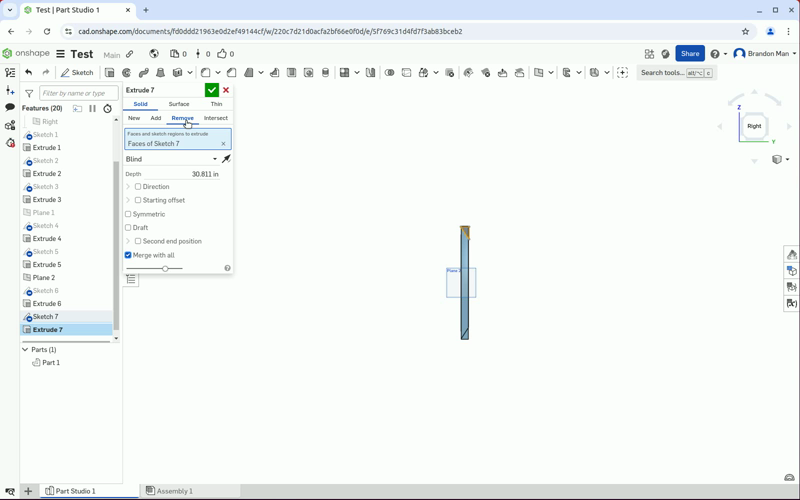
key(enter)
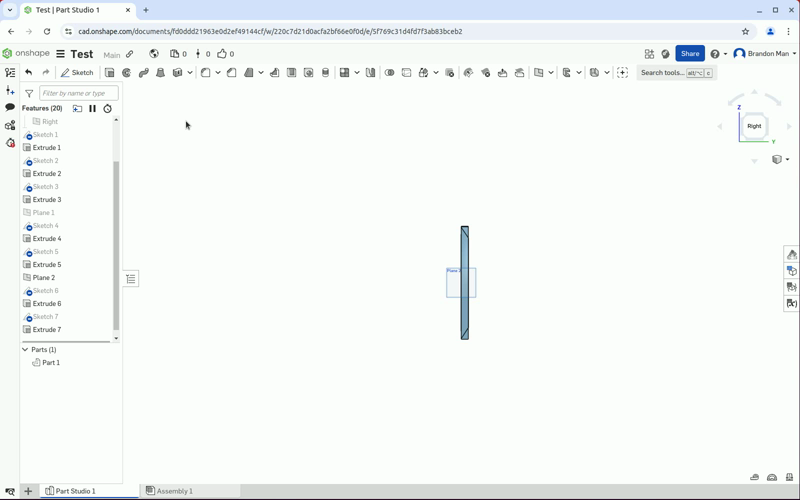
key(shift+h)
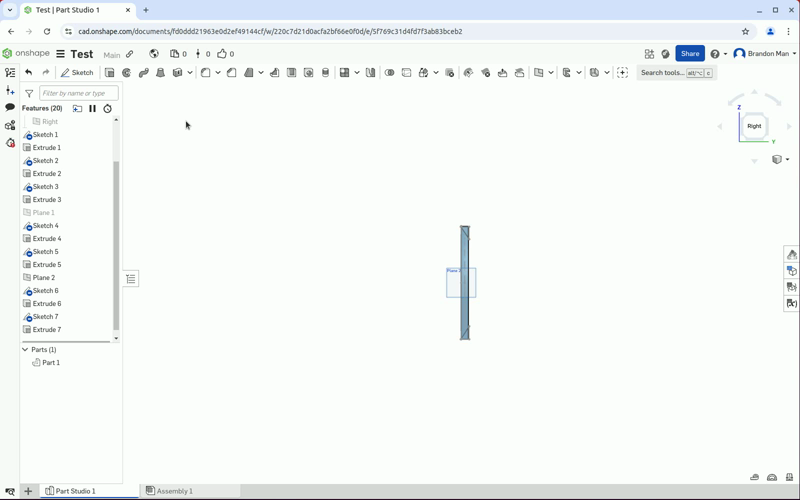
key(shift+h)
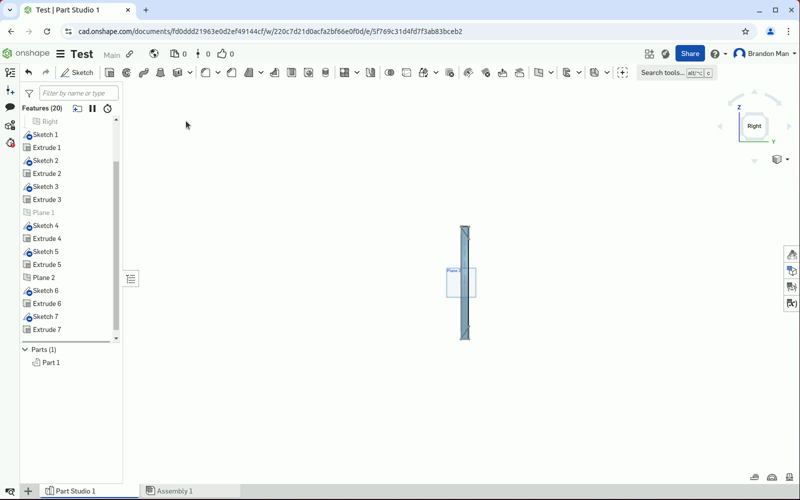
key(shift+7)
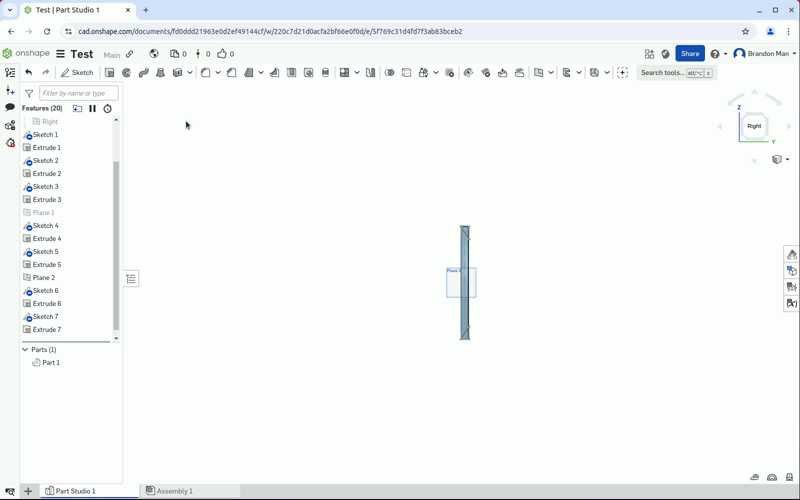
key(right, 2)
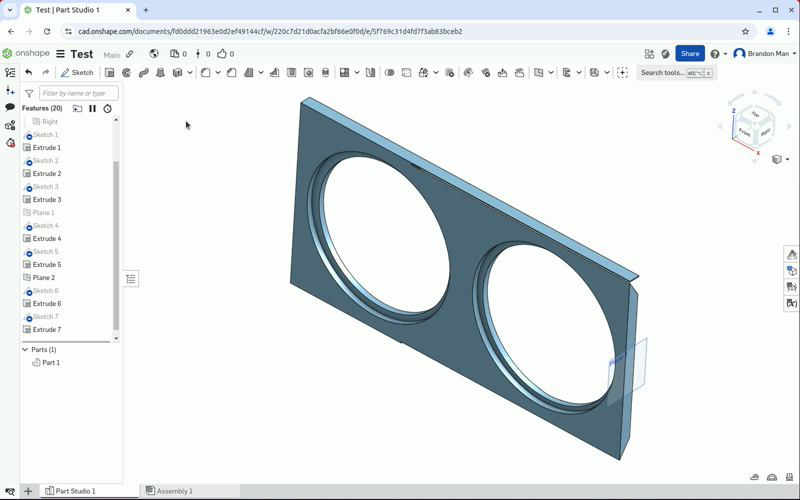
key(down, 2)
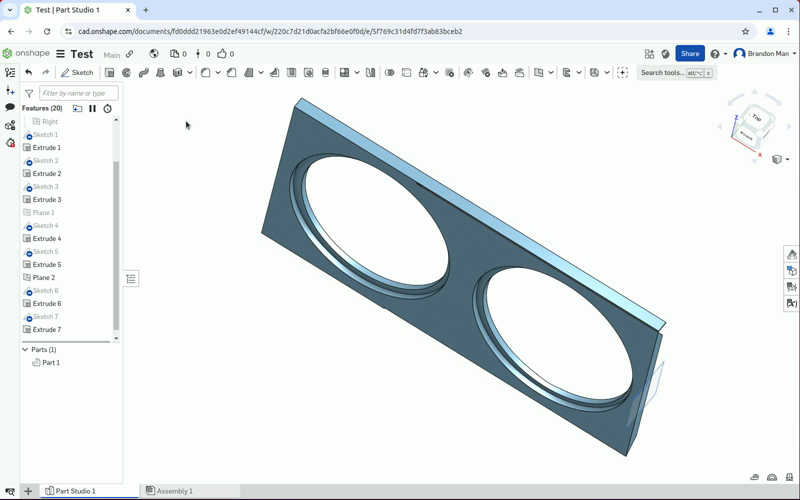
key(up, 2)
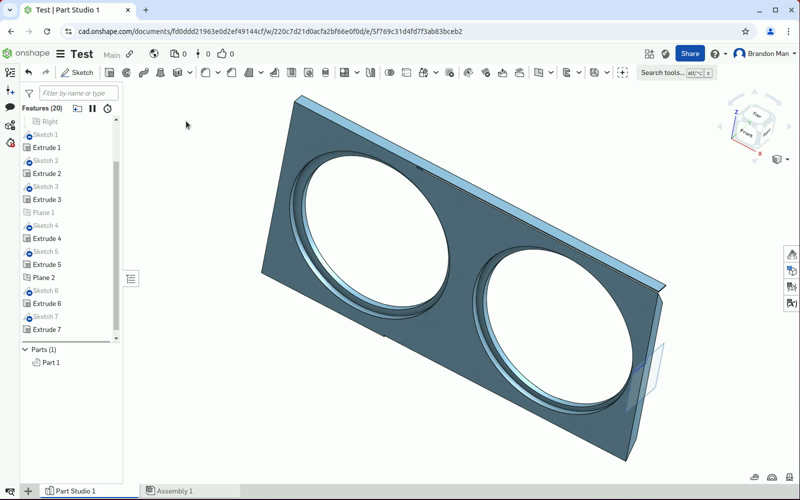
key(left, 2)
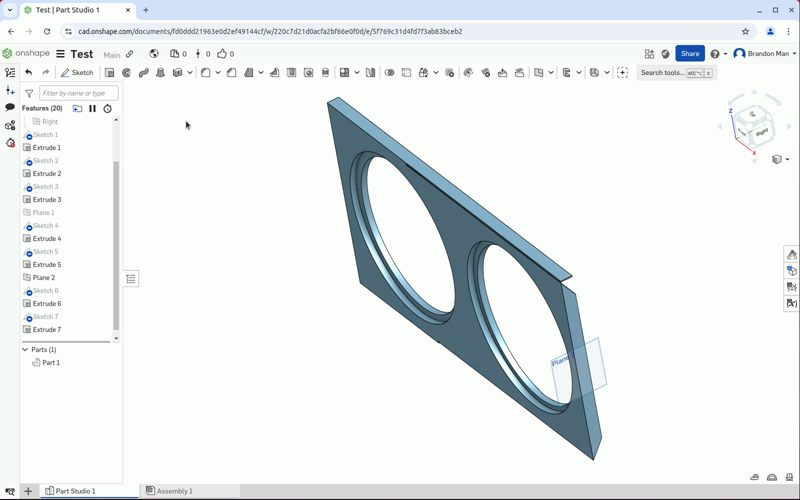
mouse_move(69, 137)
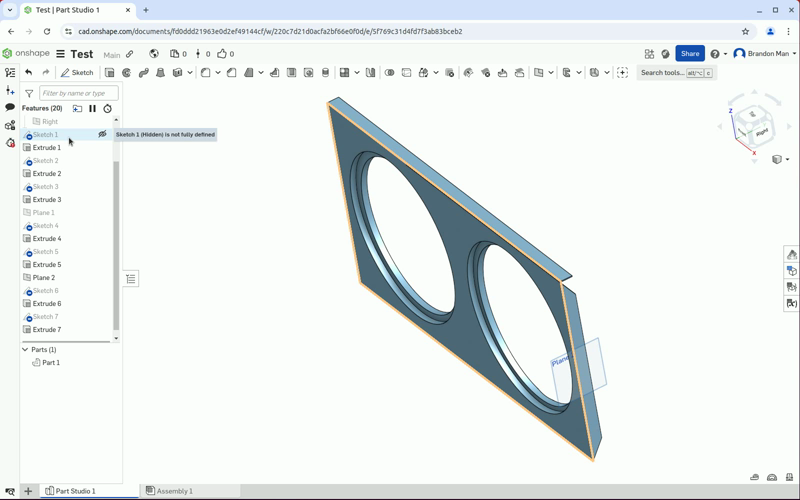
click(69, 137)